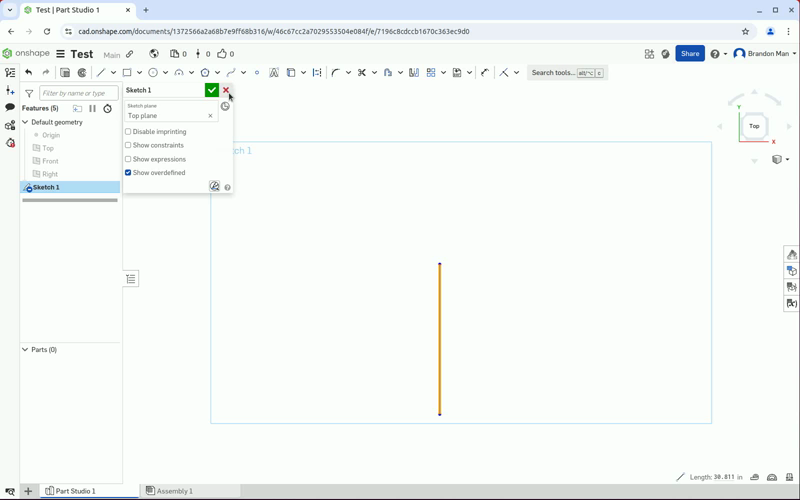
key(shift+h)
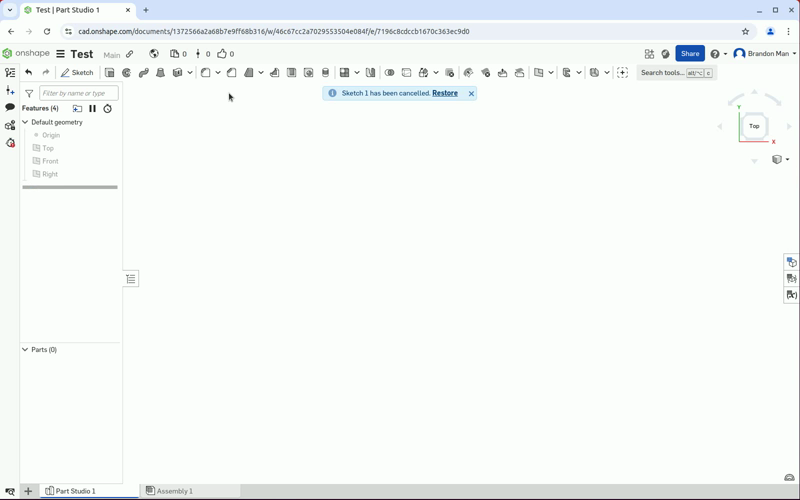
mouse_move(73, 352)
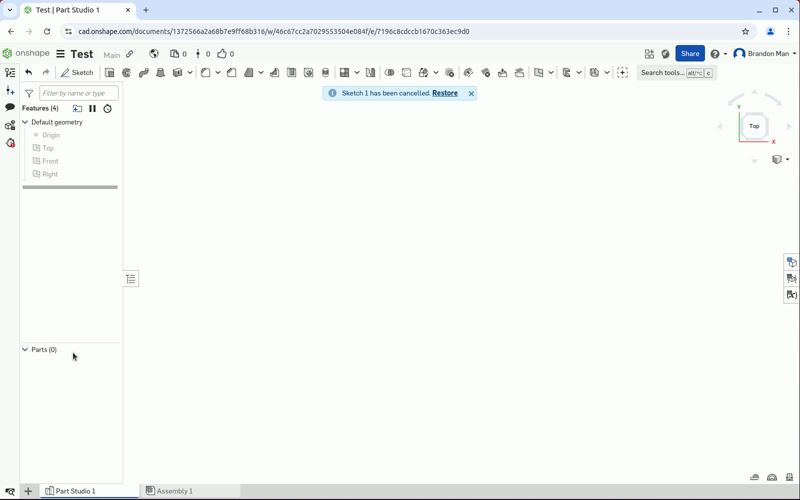
key(y)
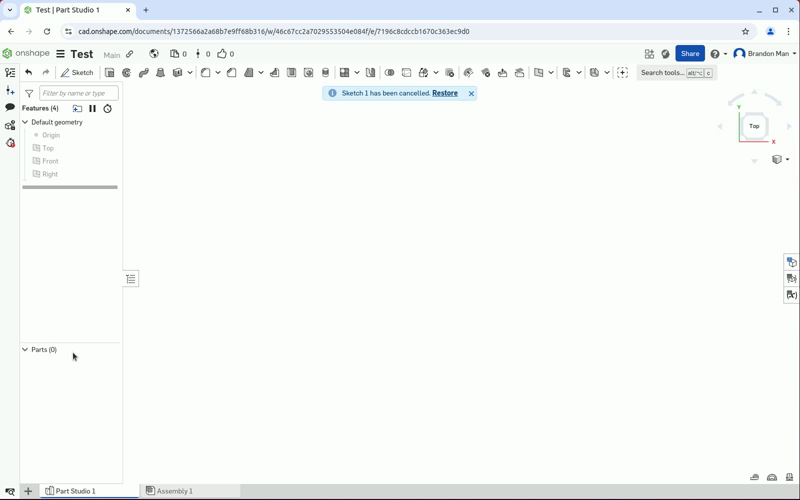
key(shift+p)
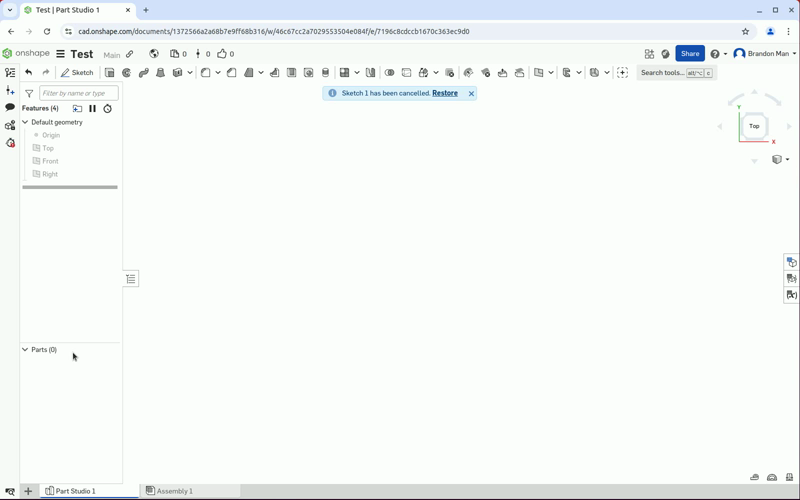
key(space)
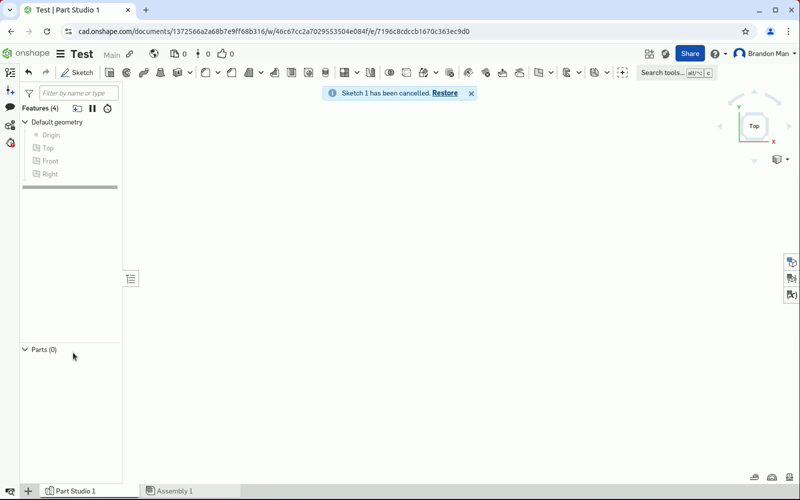
key_down(shift)
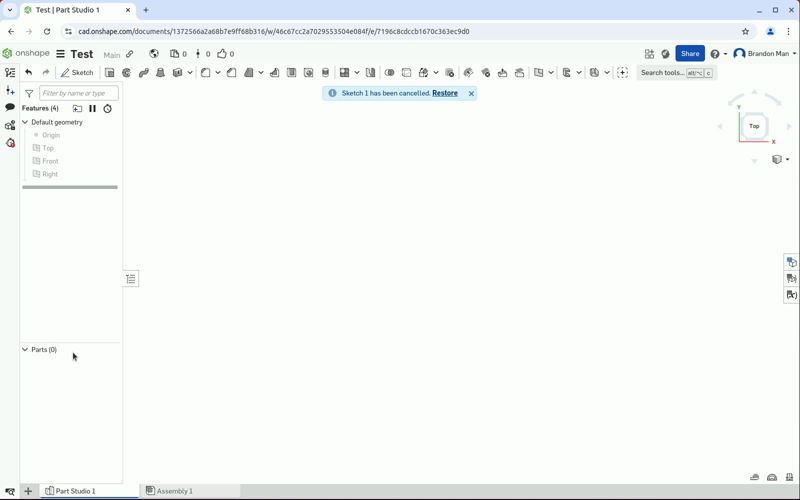
key(up)
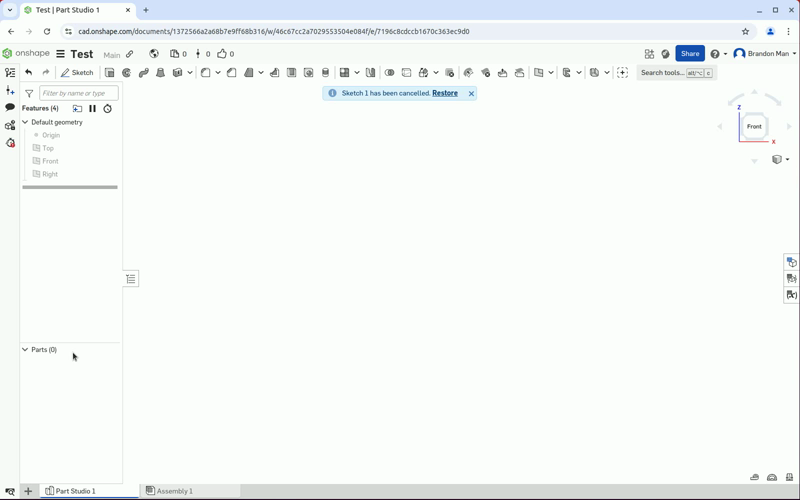
key_up(shift)
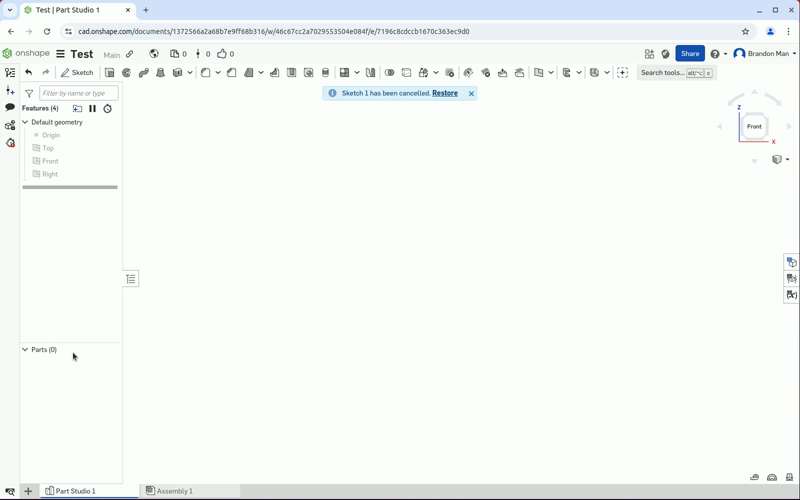
mouse_move(73, 352)
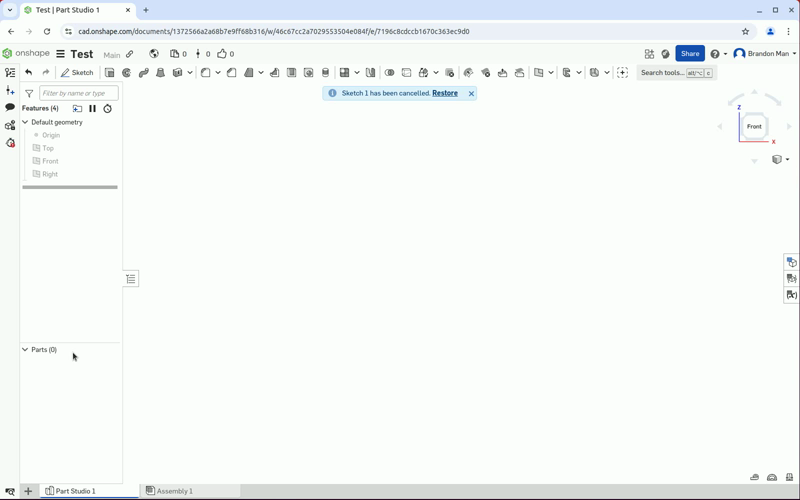
key(shift+y)
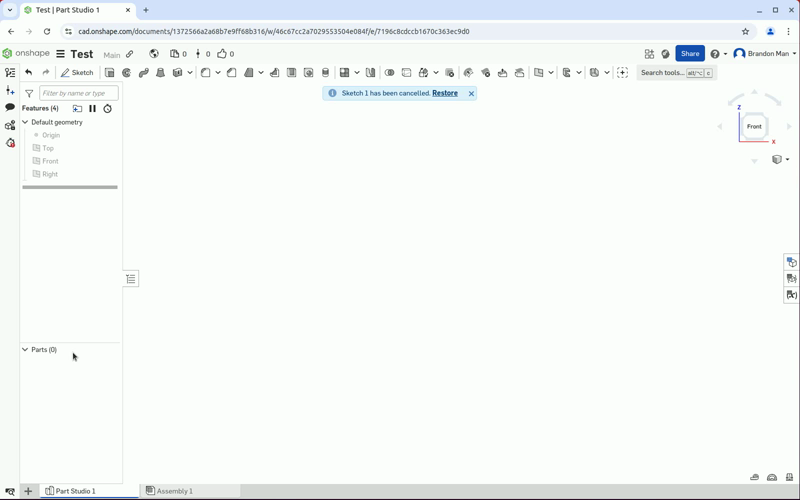
key(shift+s)
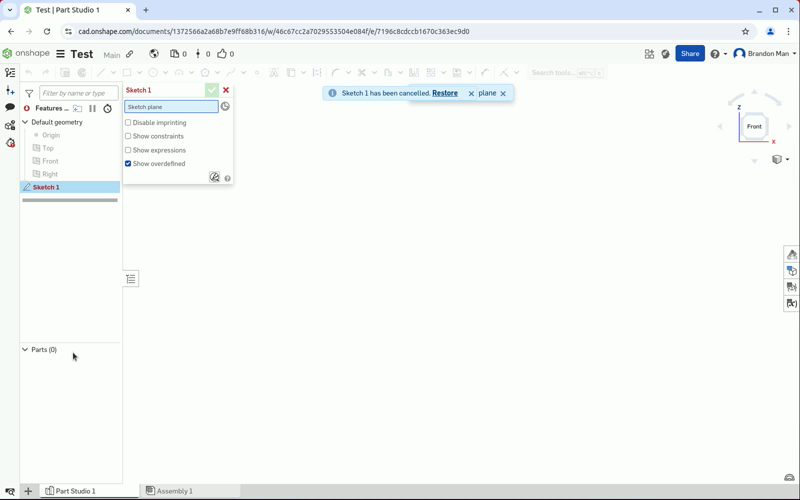
mouse_move(73, 163)
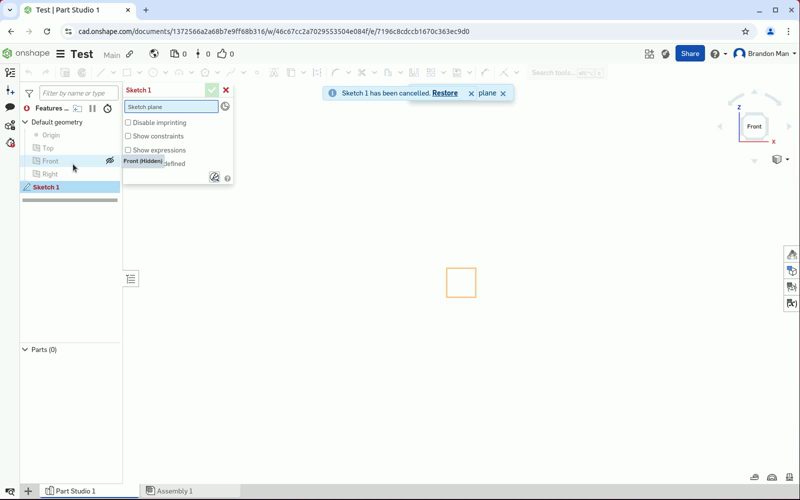
click(73, 163)
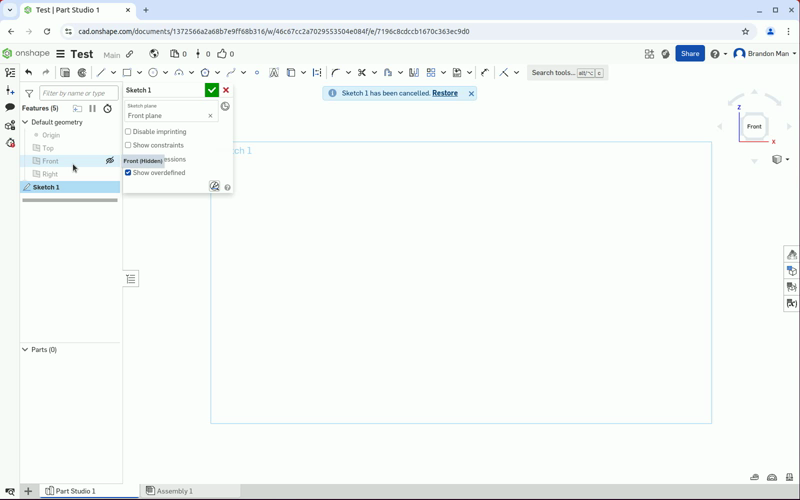
mouse_move(73, 352)
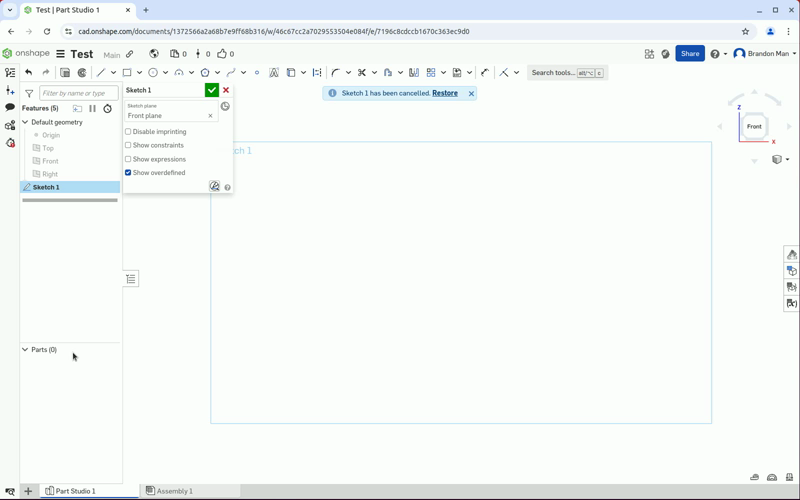
key(y)
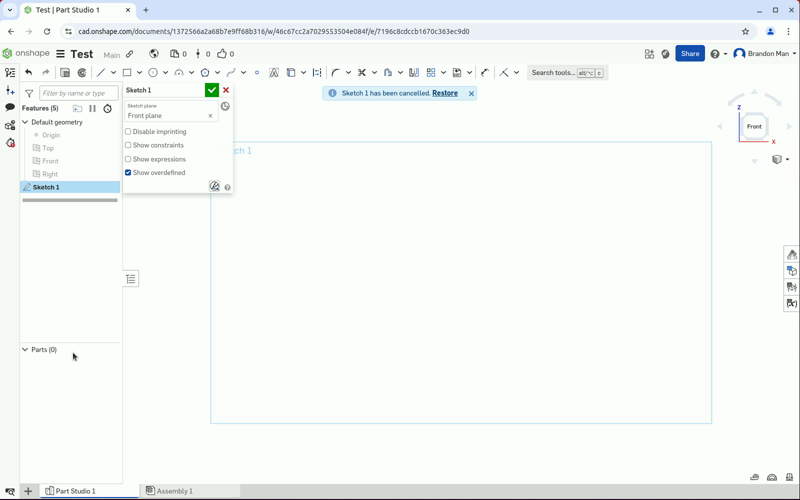
key(l)
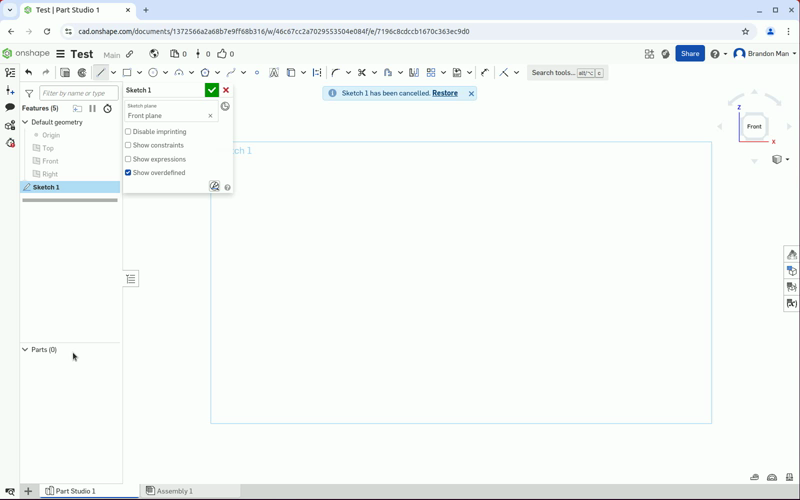
key_down(shift)
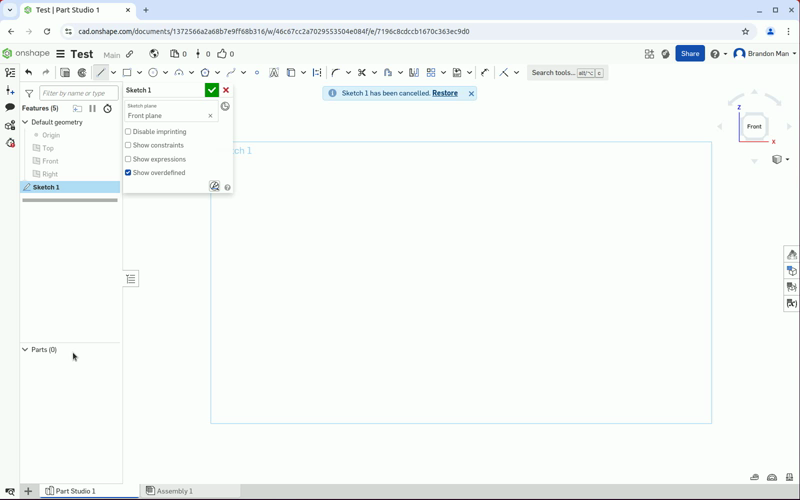
mouse_move(404, 282)
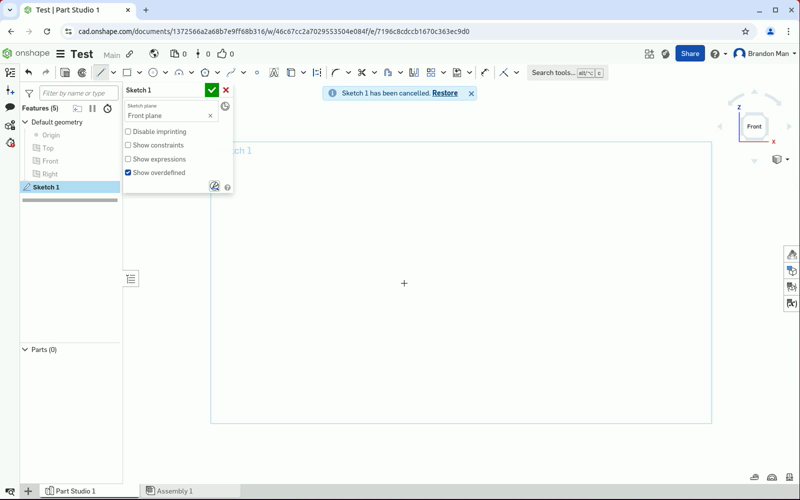
click(404, 282)
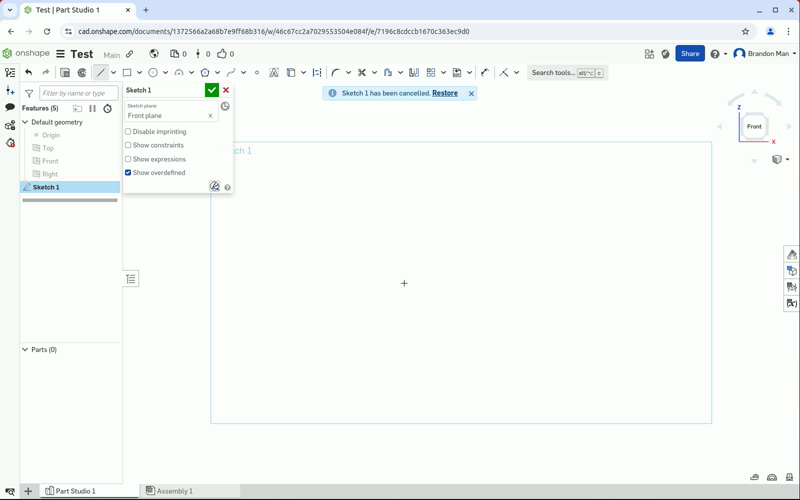
key_up(shift)
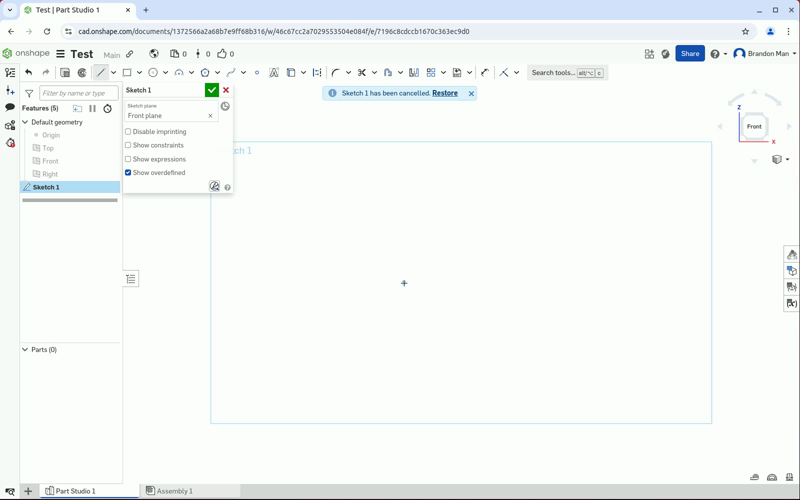
key_down(shift)
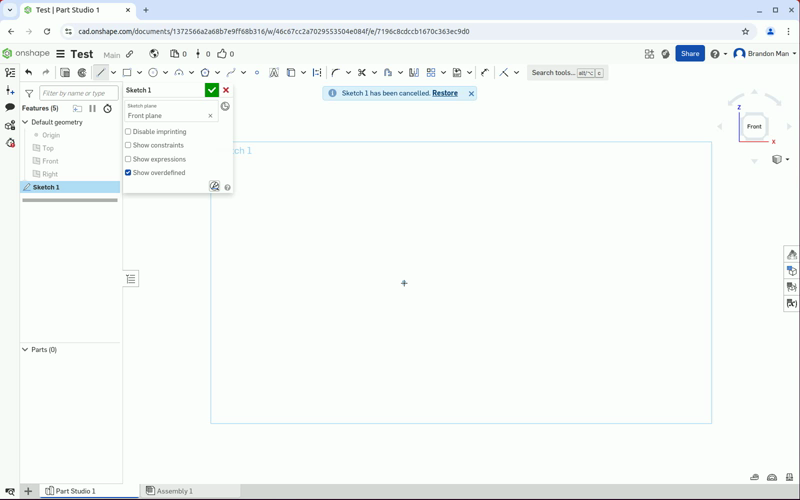
mouse_move(434, 282)
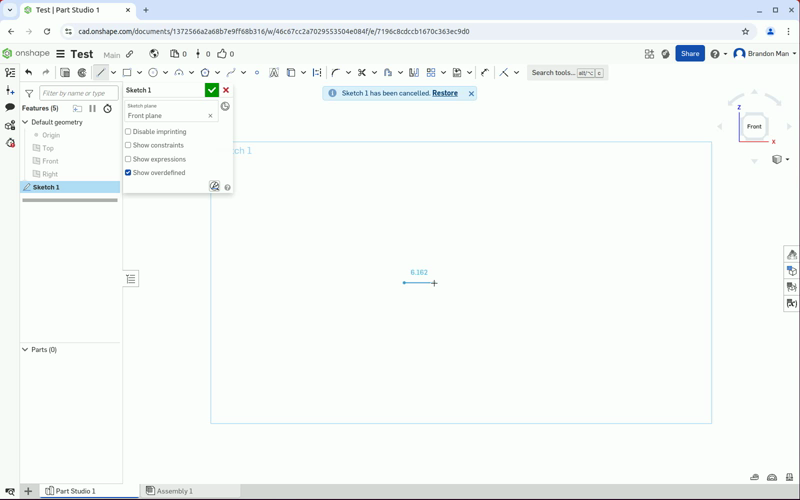
mouse_move(461, 282)
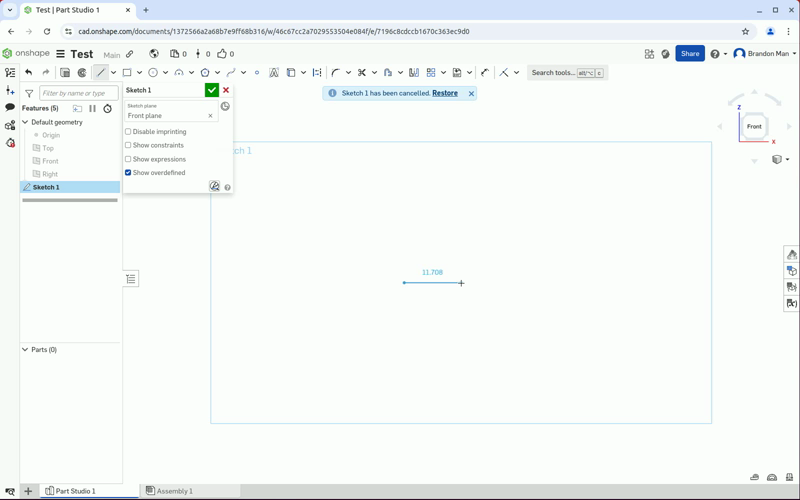
click(461, 282)
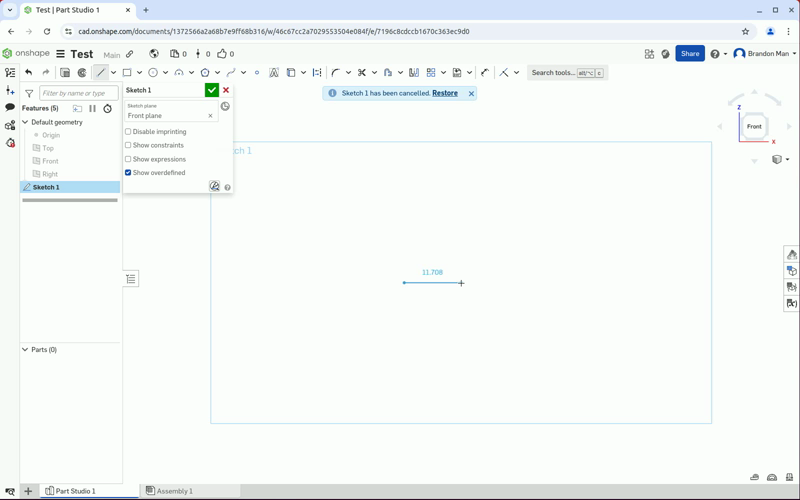
key_up(shift)
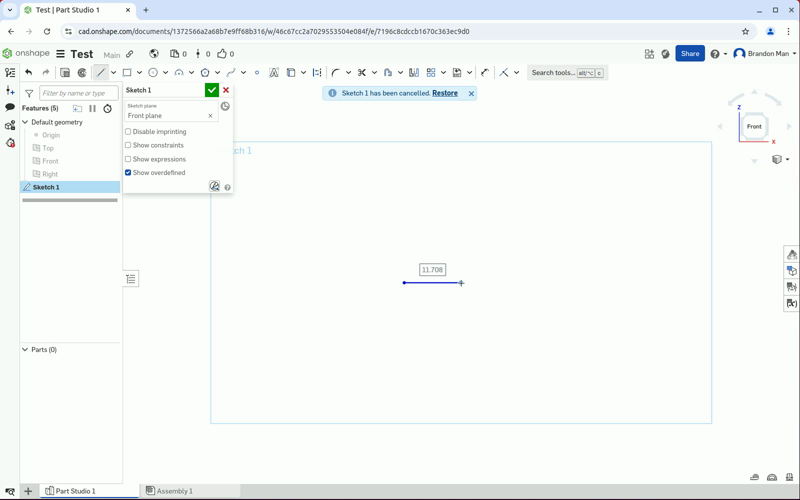
key_down(shift)
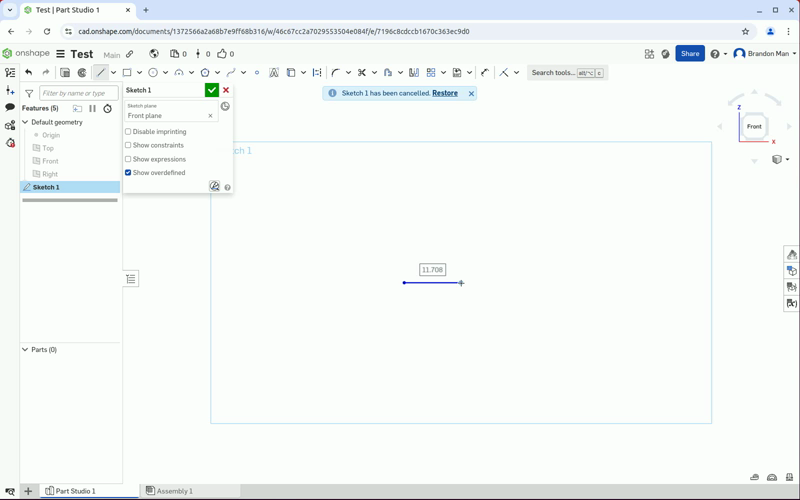
mouse_move(491, 282)
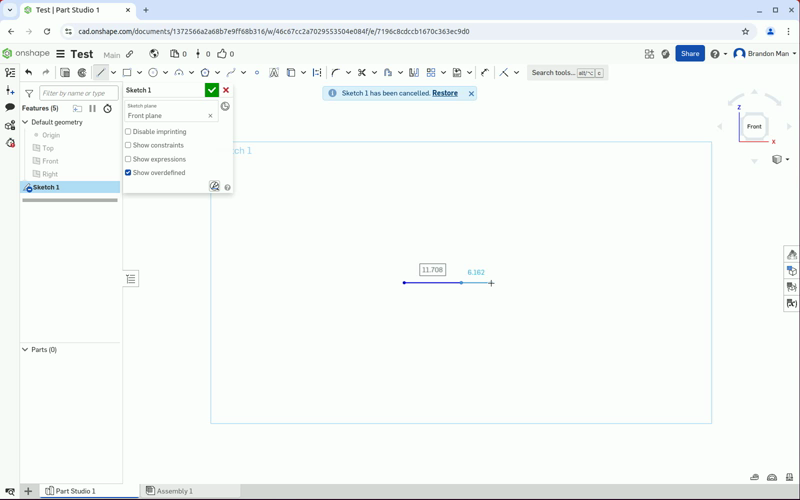
mouse_move(461, 226)
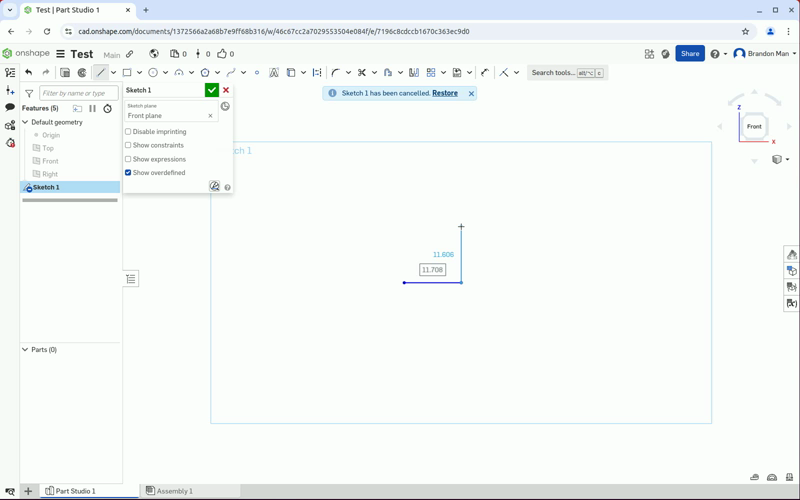
click(461, 226)
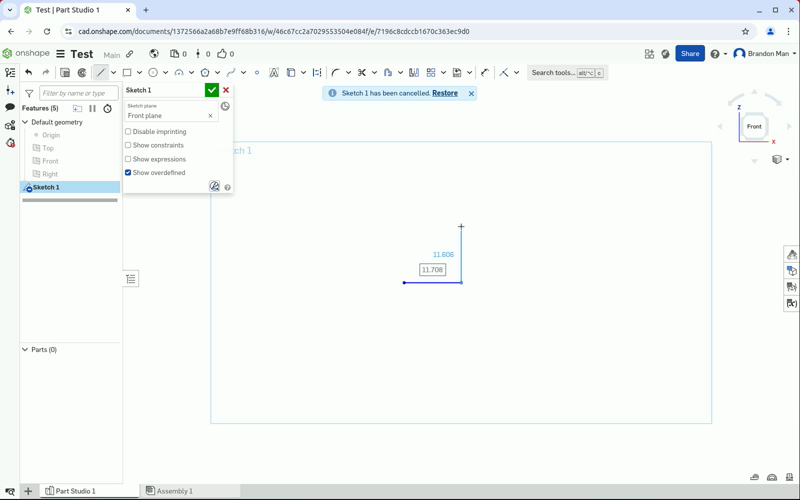
key_up(shift)
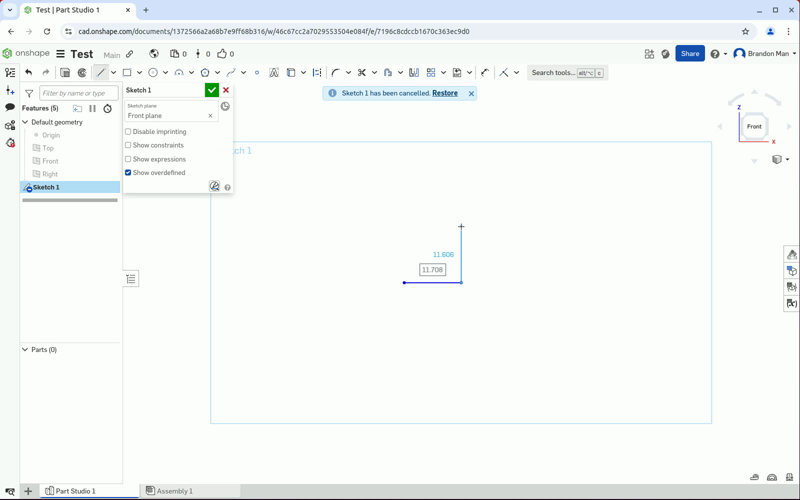
key_down(shift)
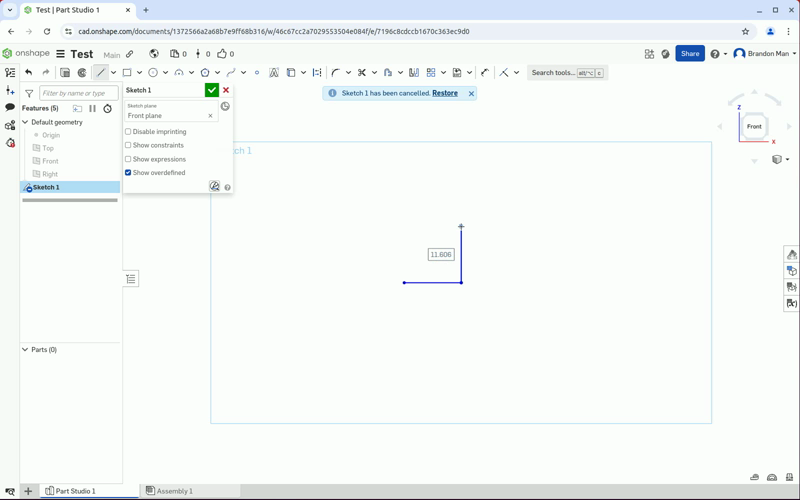
mouse_move(491, 226)
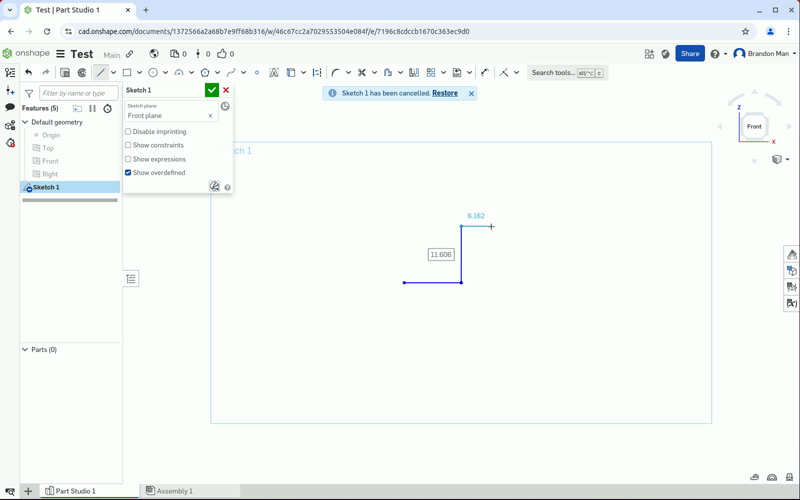
mouse_move(404, 226)
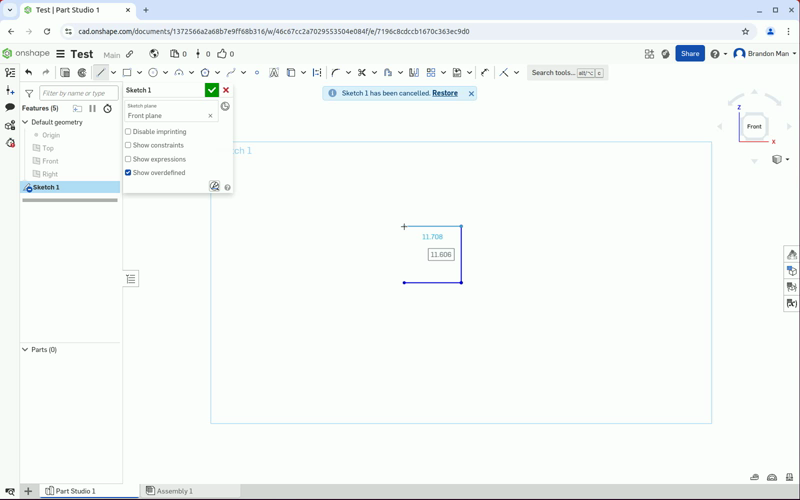
click(404, 226)
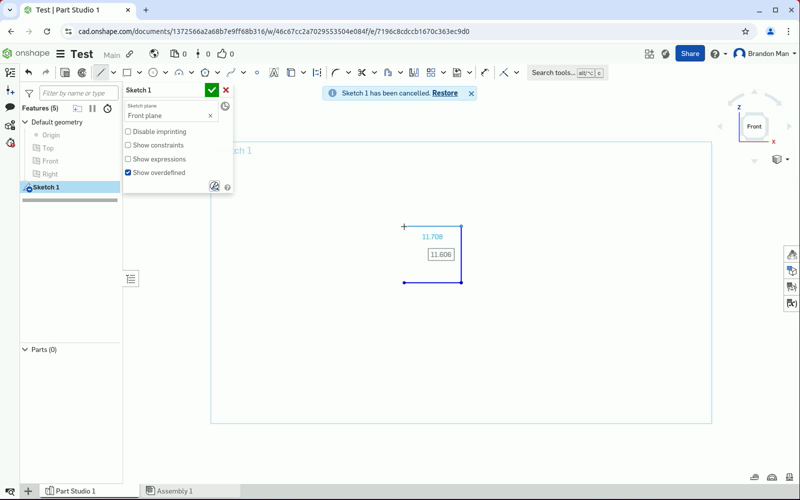
key_up(shift)
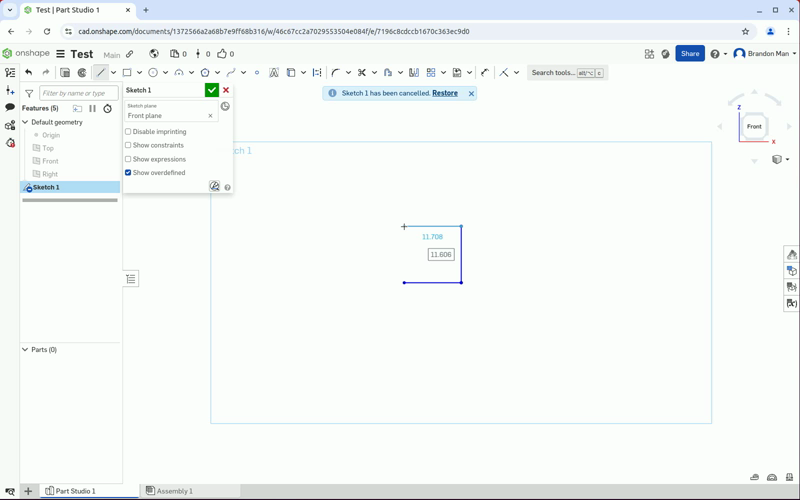
mouse_move(434, 226)
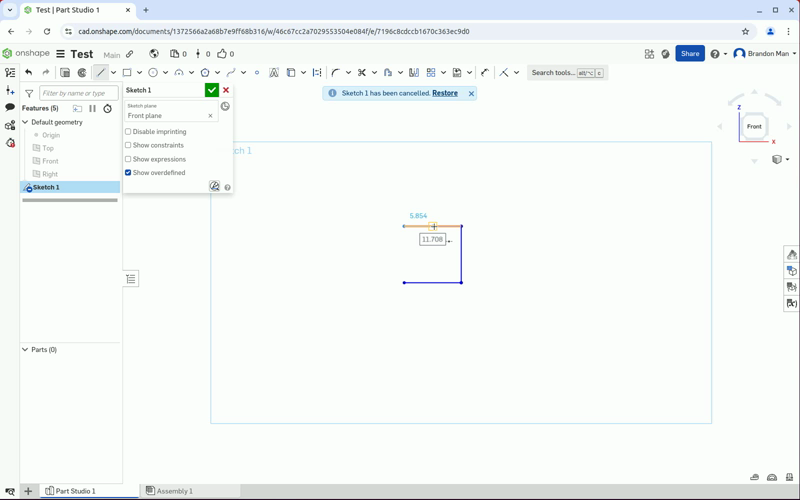
key_down(shift)
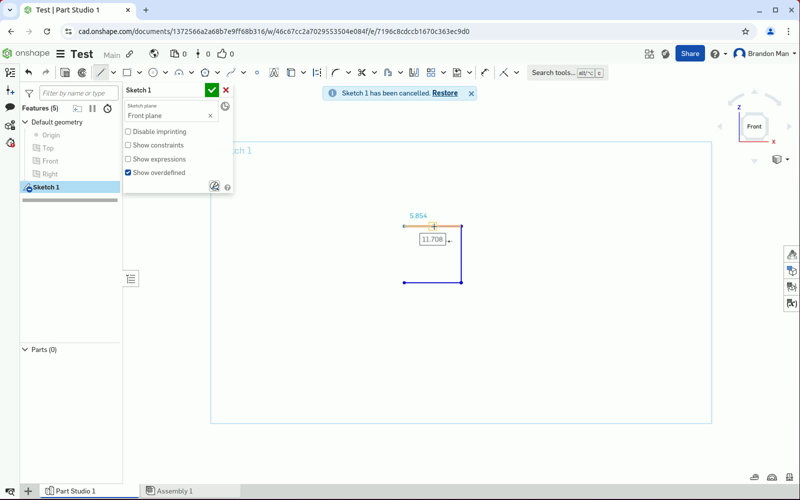
mouse_move(404, 282)
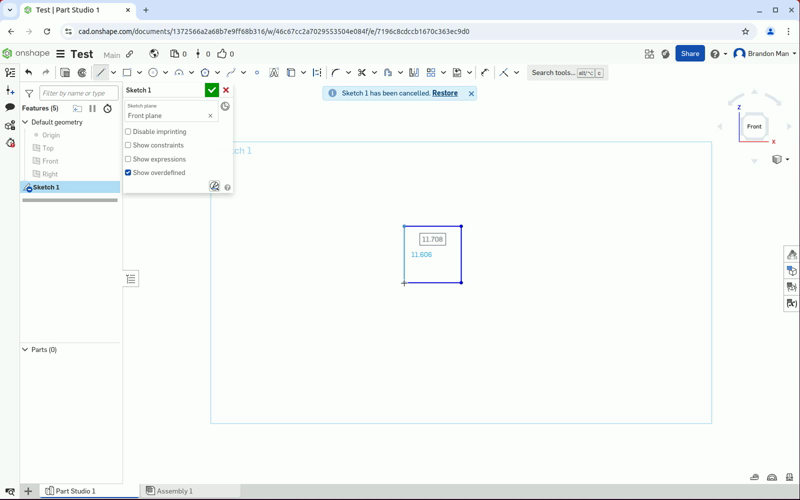
key_up(shift)
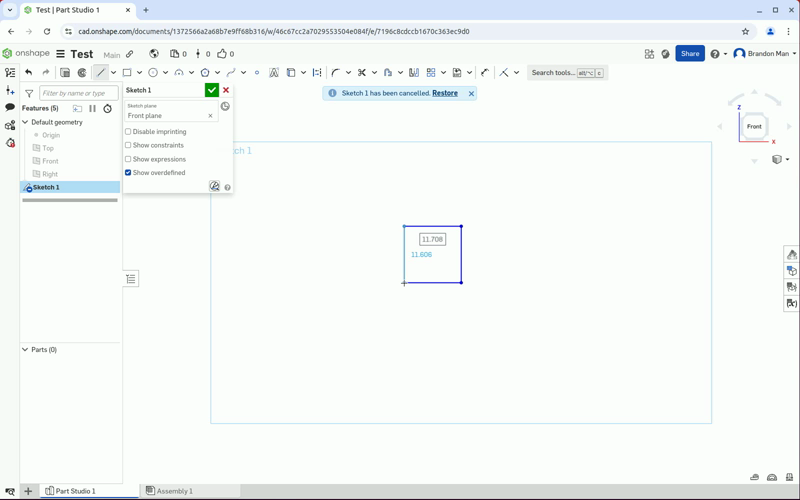
click(404, 282)
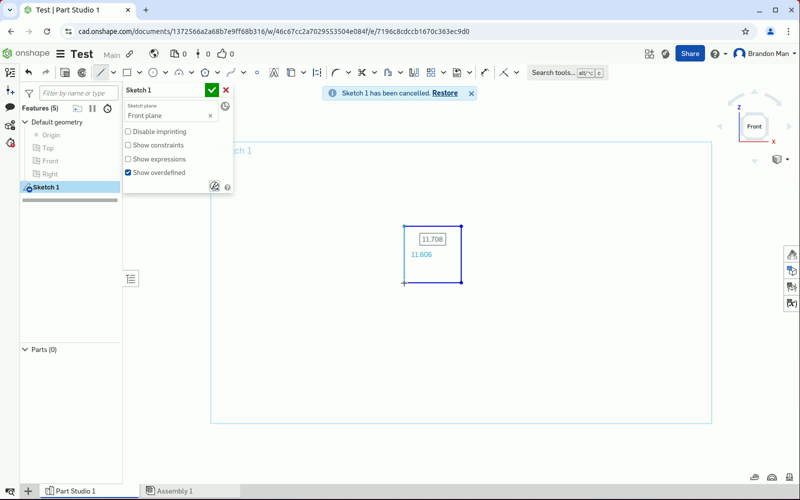
key(esc)
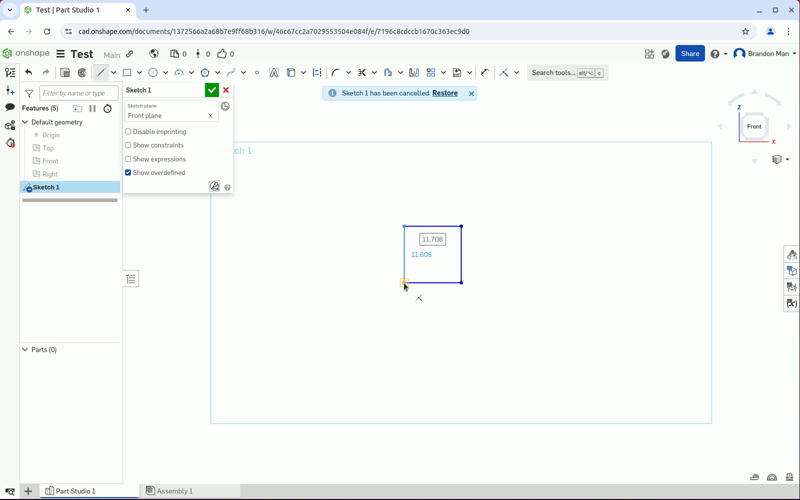
mouse_move(431, 242)
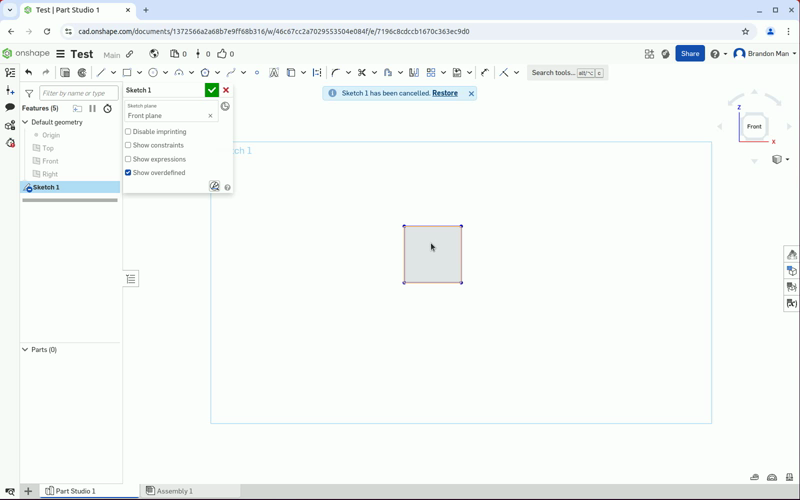
click(431, 242)
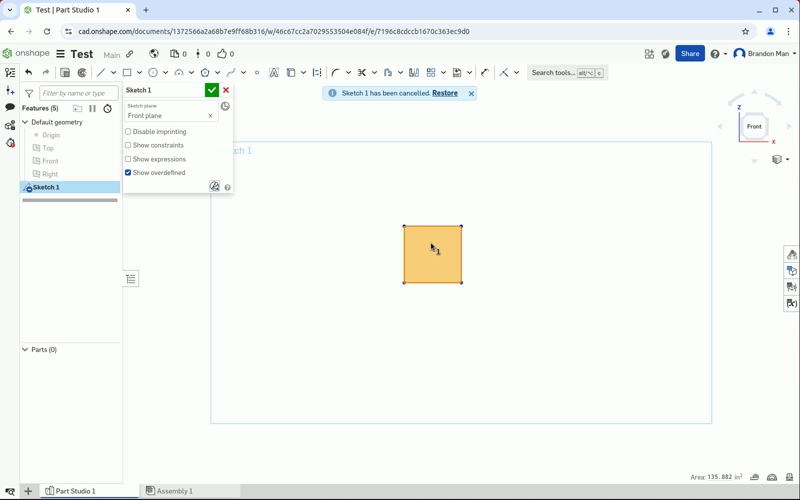
mouse_move(73, 352)
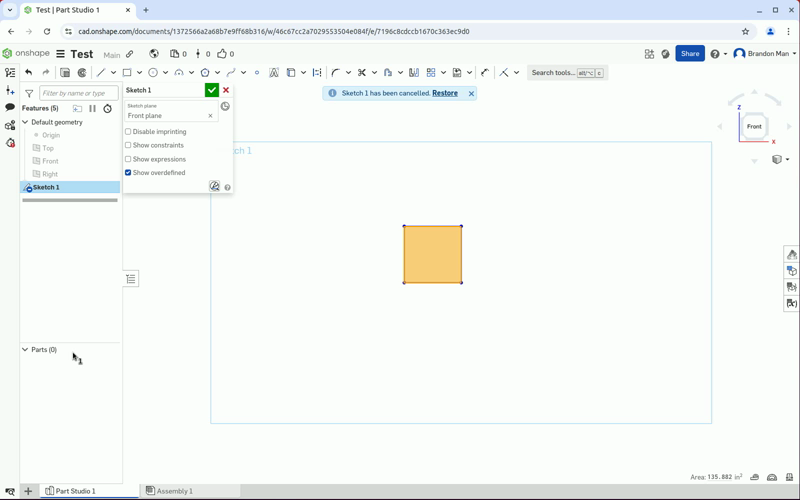
key(shift+y)
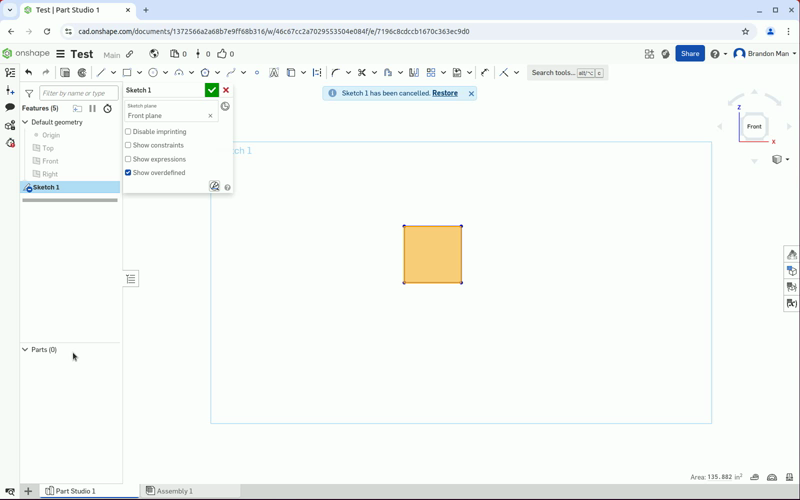
key(shift+e)
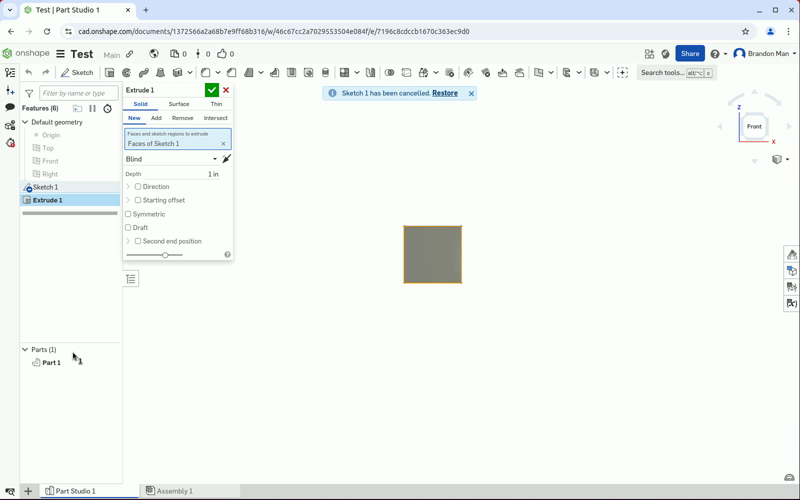
mouse_move(143, 106)
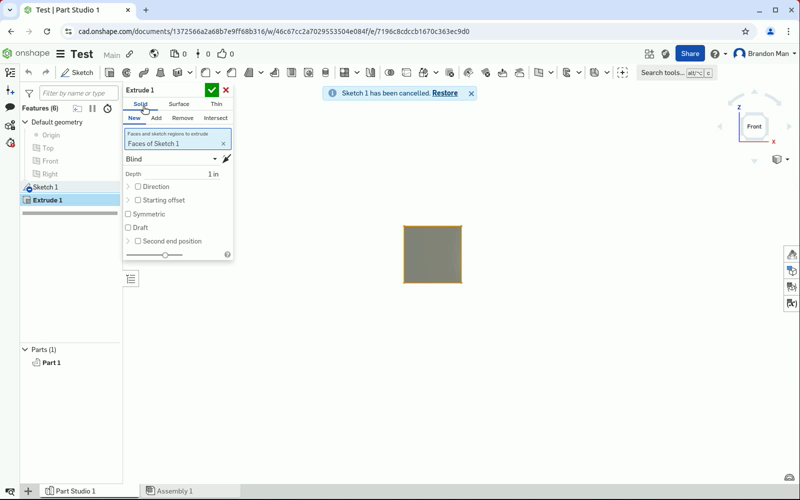
click(143, 106)
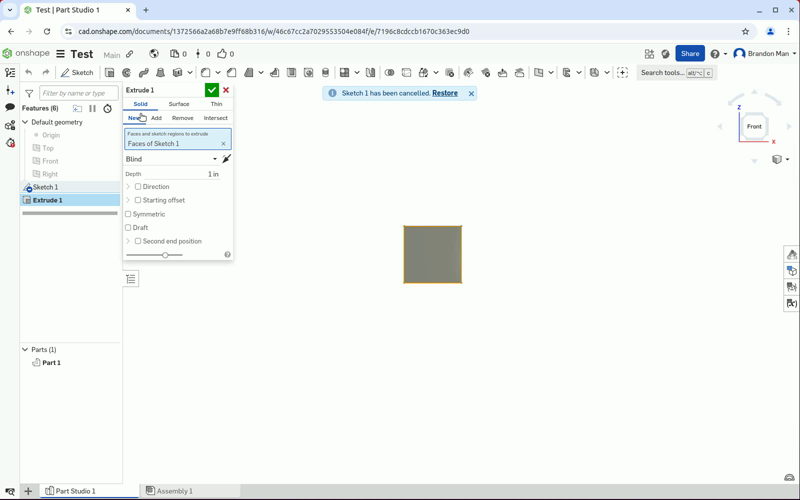
mouse_move(137, 120)
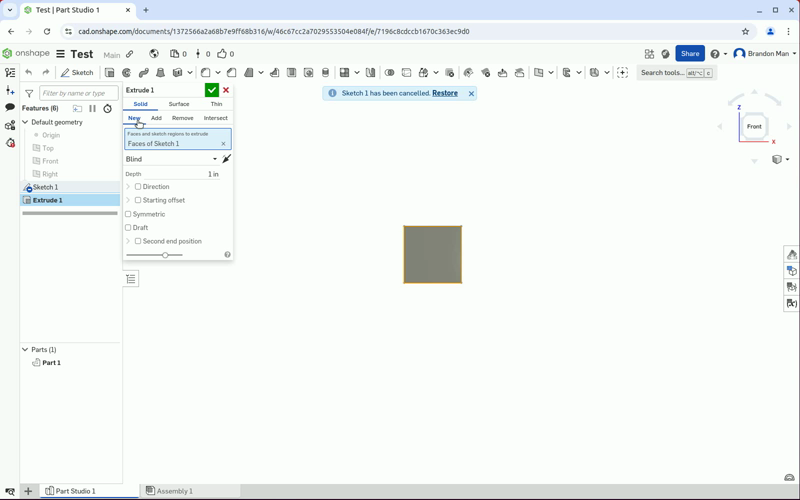
click(137, 120)
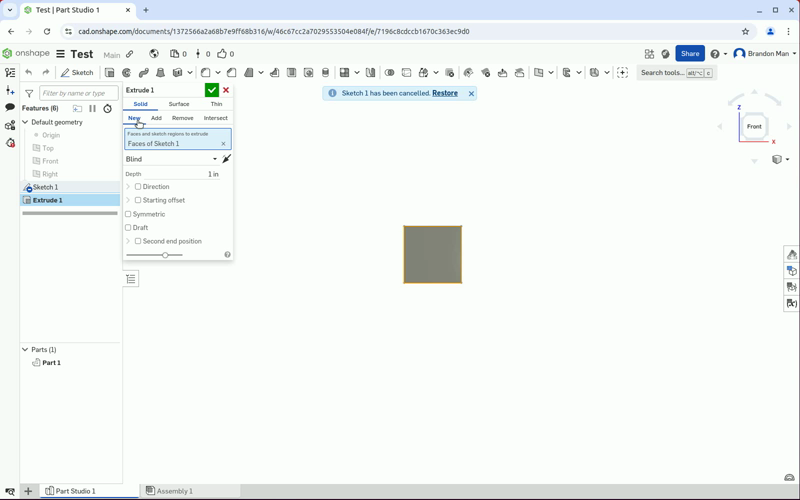
key(tab, 4)
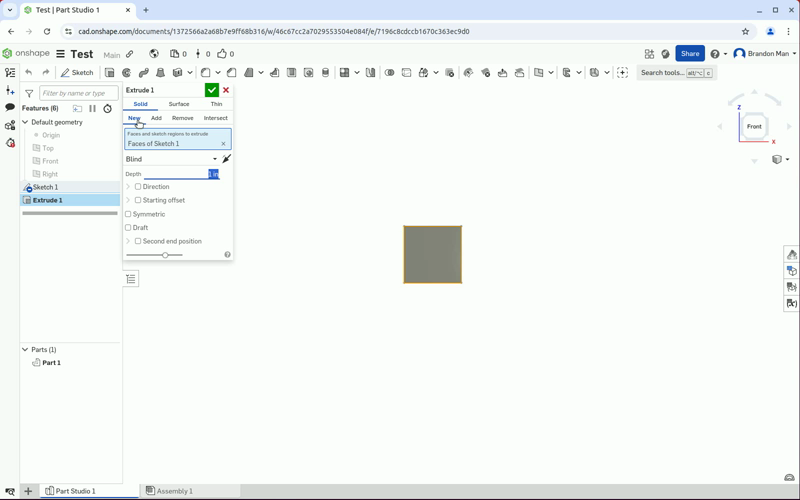
text(11.554)
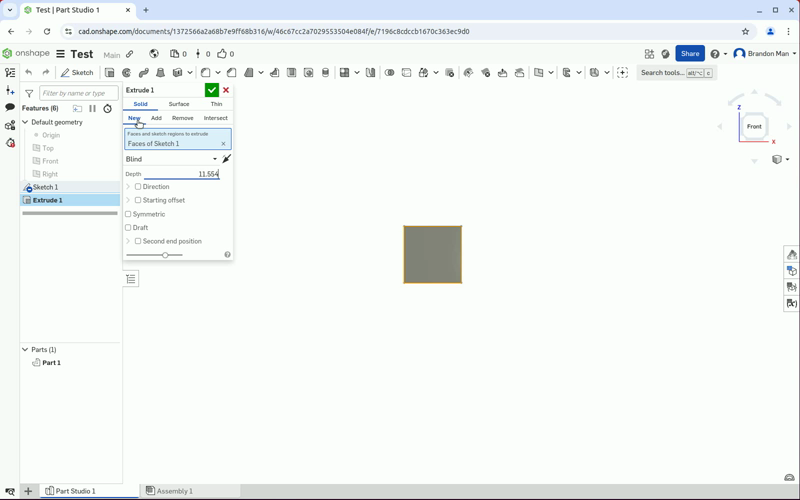
key(enter)
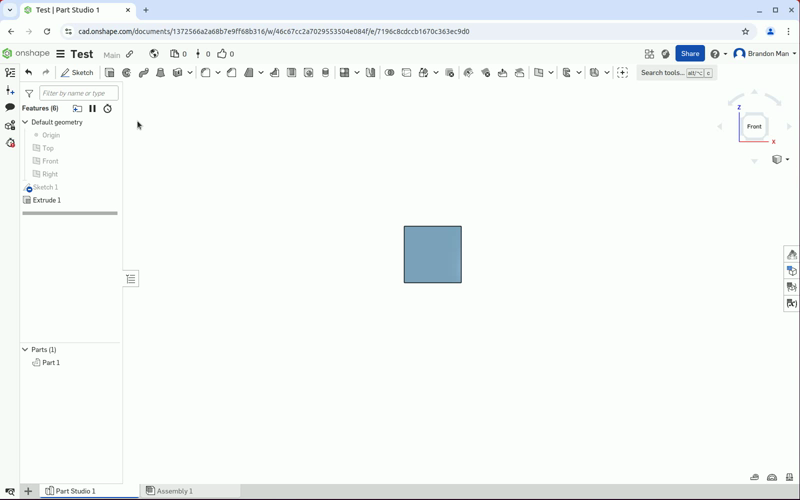
key(shift+h)
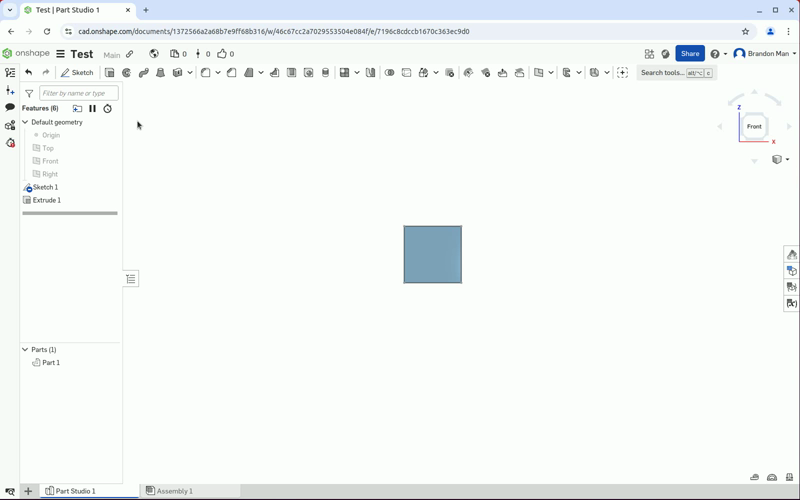
key(shift+h)
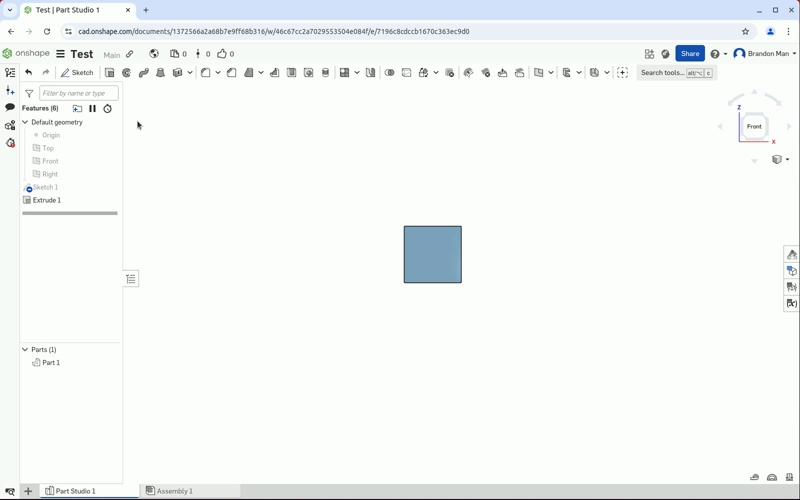
mouse_move(73, 189)
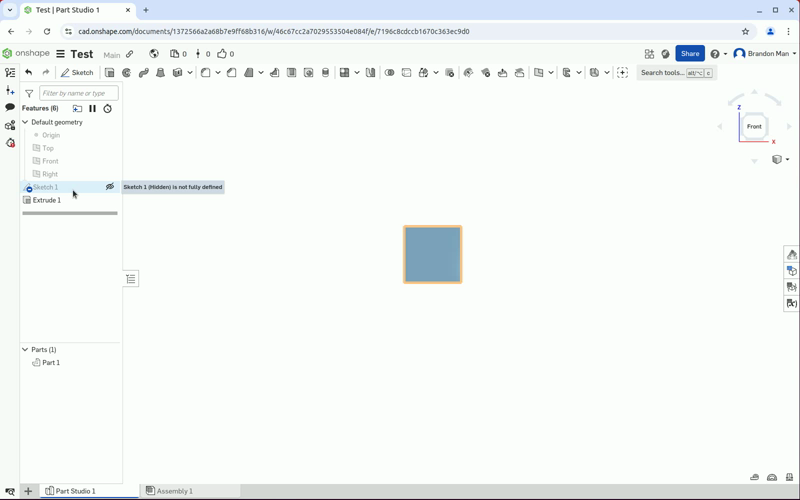
click(73, 189)
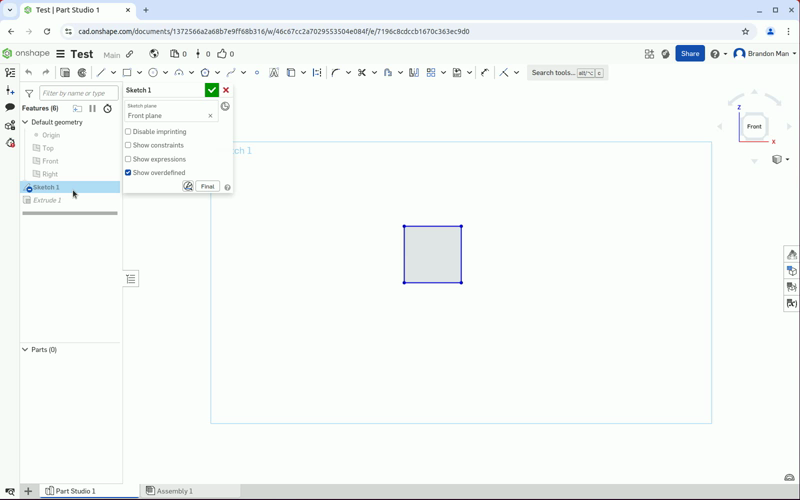
mouse_move(229, 92)
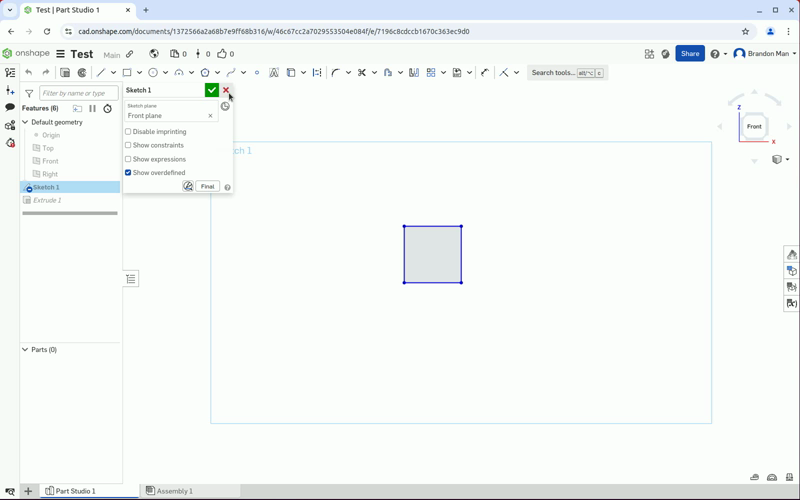
click(229, 92)
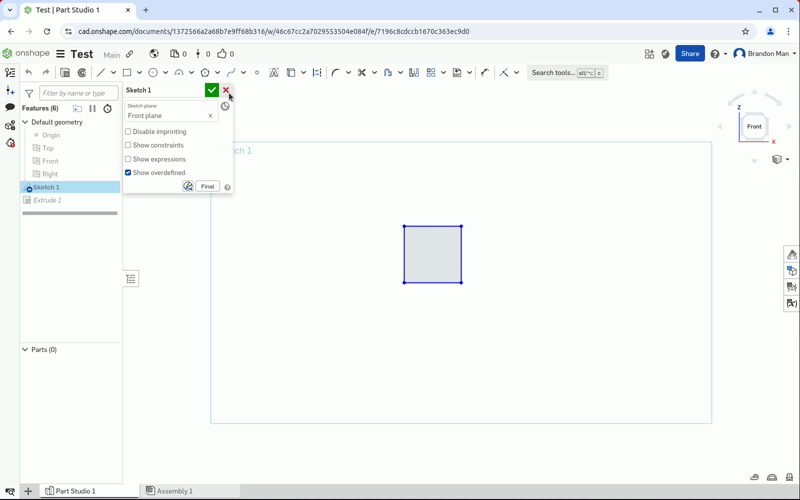
key(shift+s)
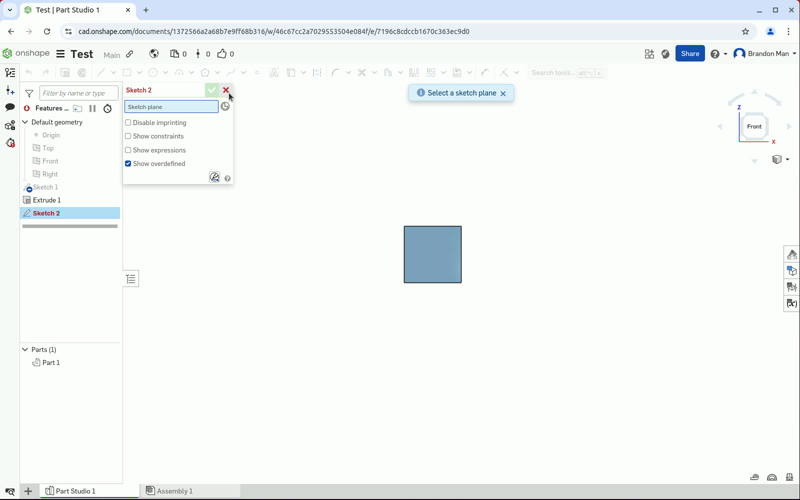
mouse_move(73, 163)
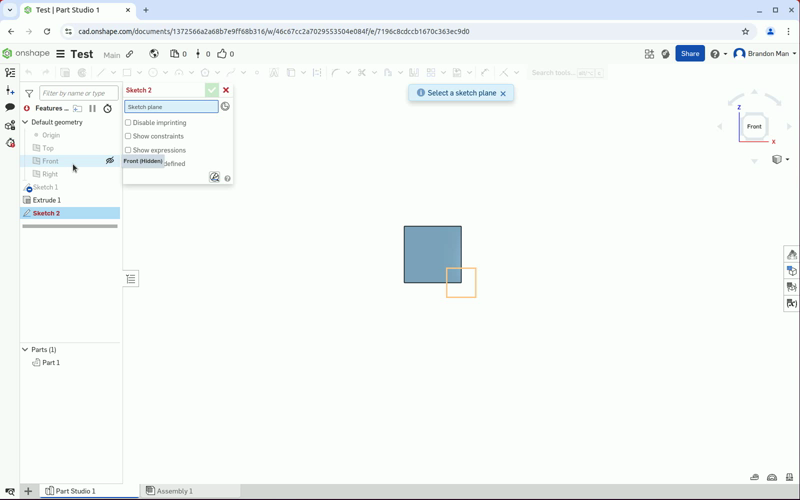
click(73, 163)
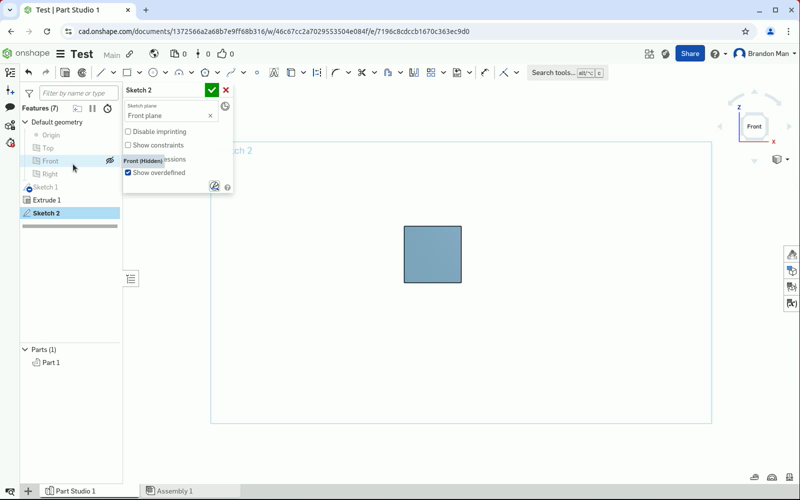
mouse_move(73, 352)
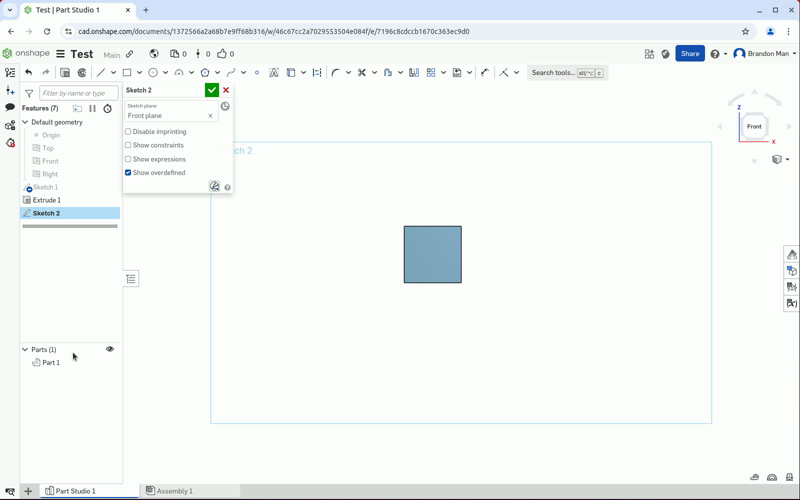
key(y)
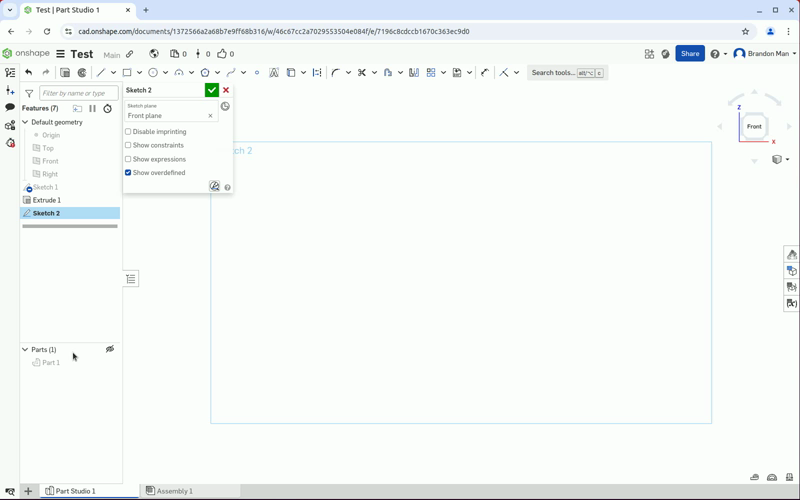
key(l)
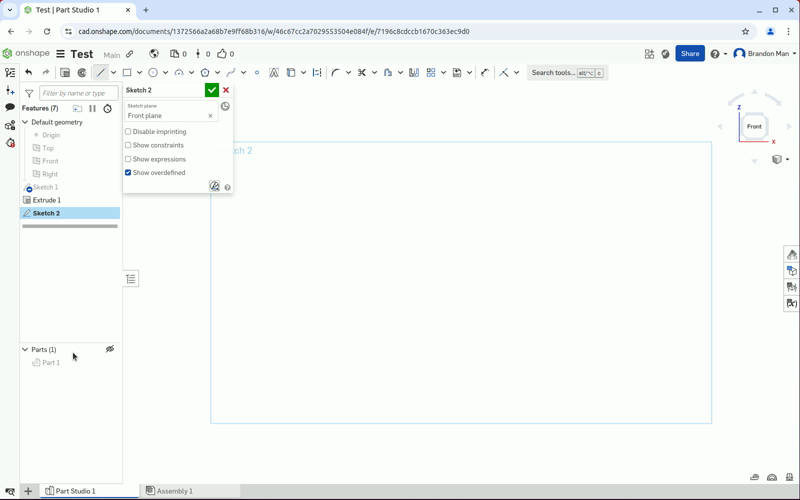
key_down(shift)
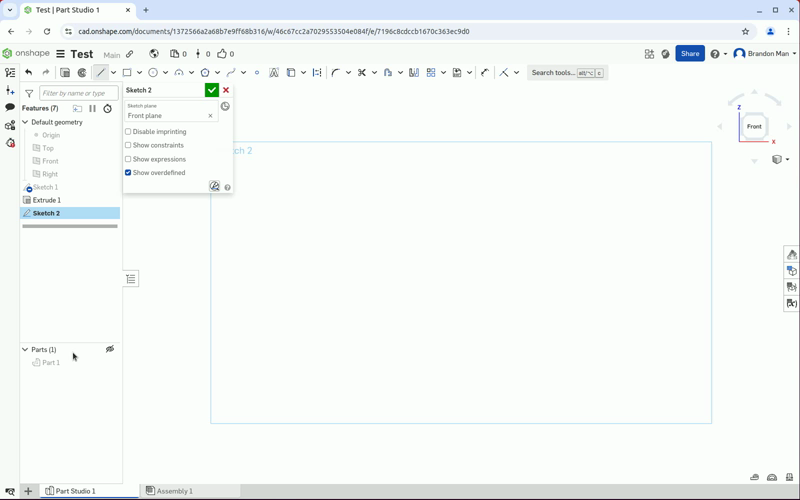
mouse_move(460, 226)
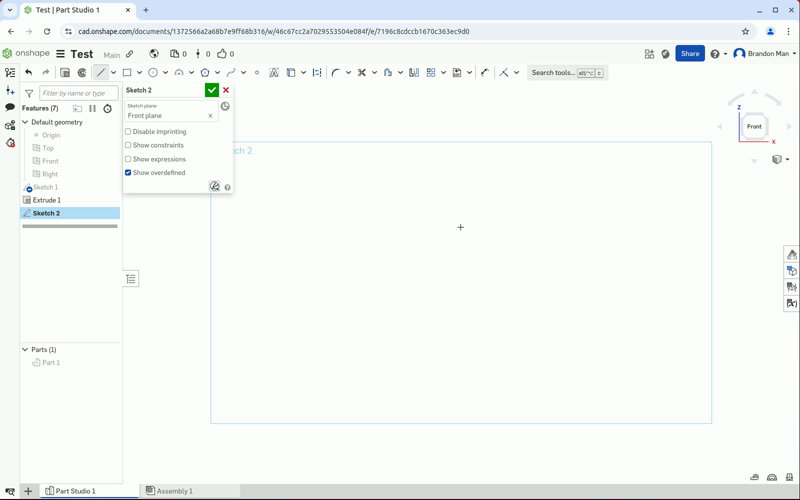
click(460, 226)
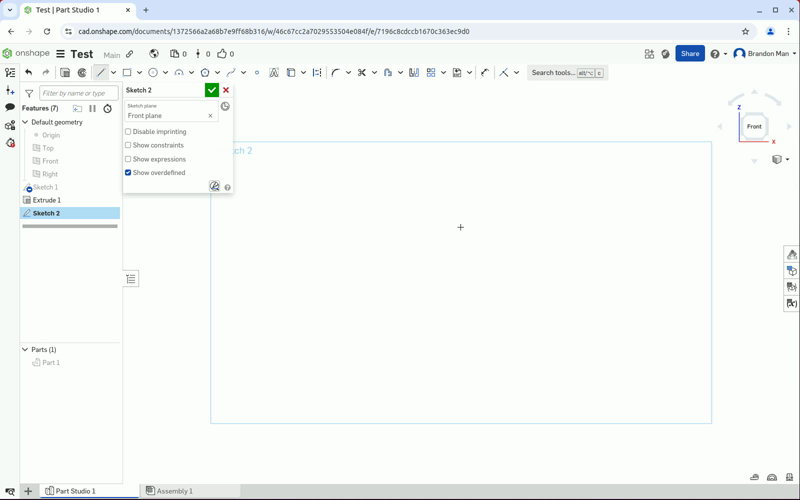
key_up(shift)
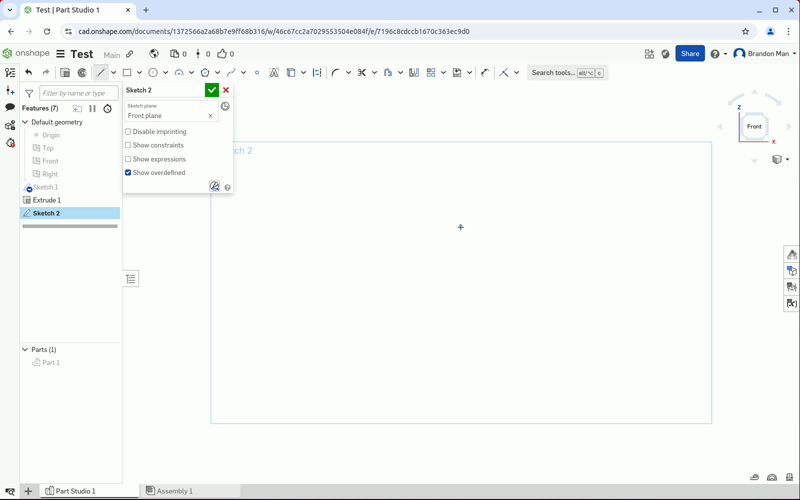
key_down(shift)
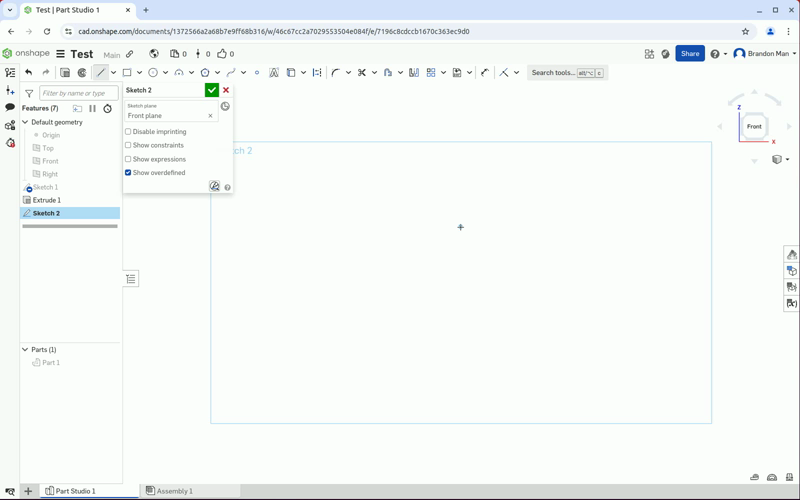
mouse_move(490, 226)
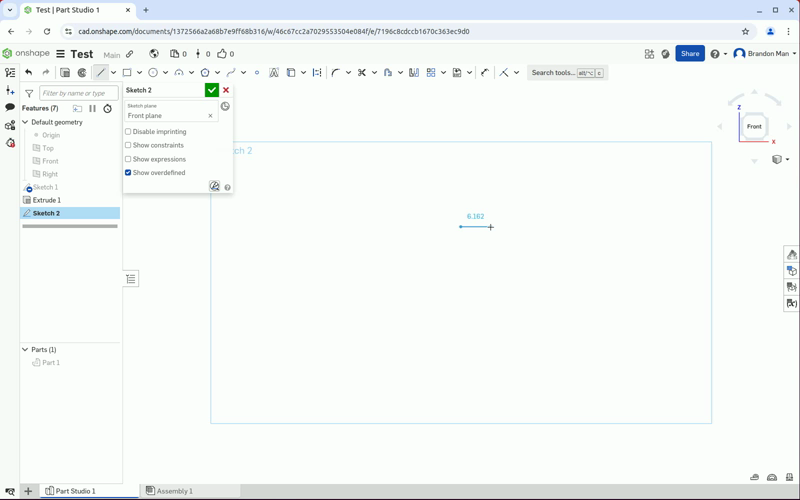
mouse_move(517, 226)
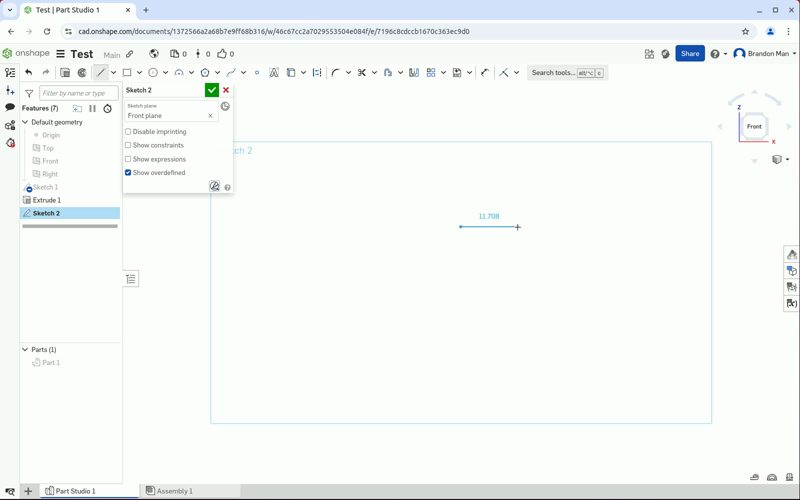
click(517, 226)
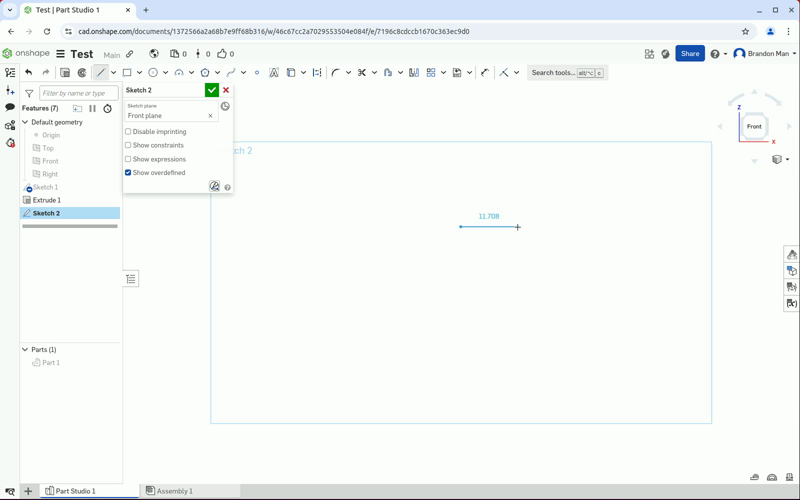
key_up(shift)
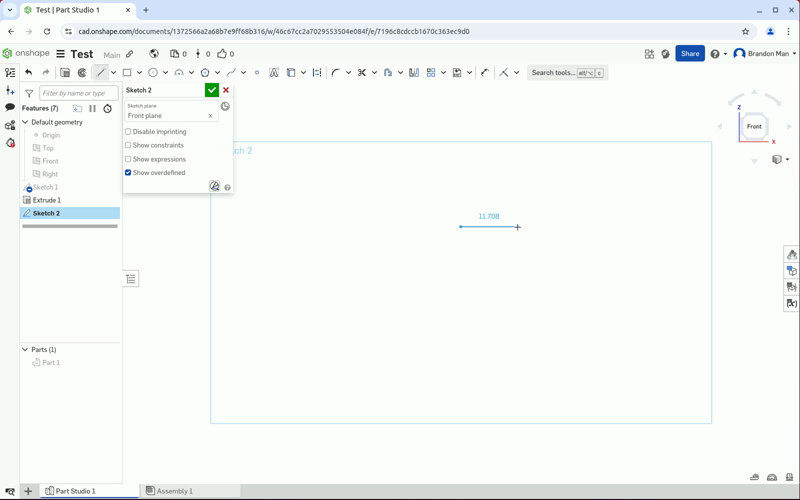
key_down(shift)
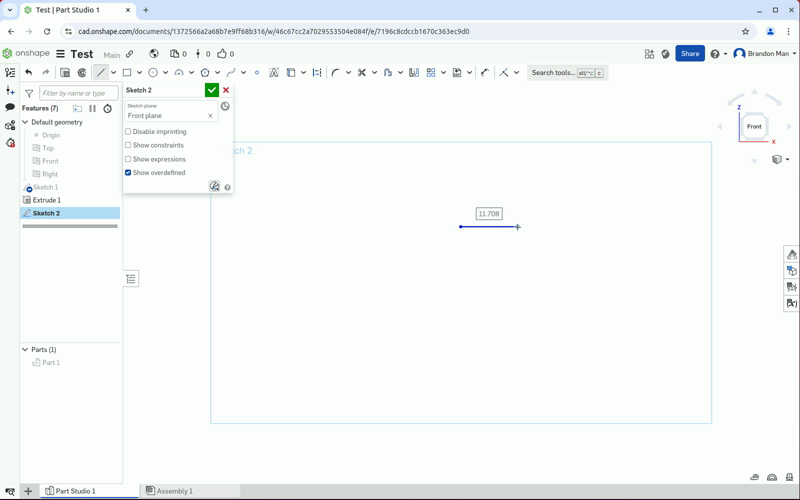
mouse_move(547, 226)
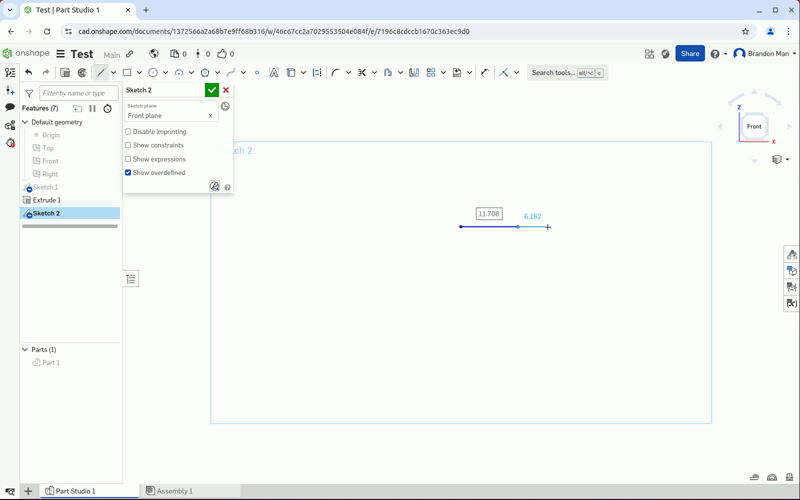
mouse_move(517, 169)
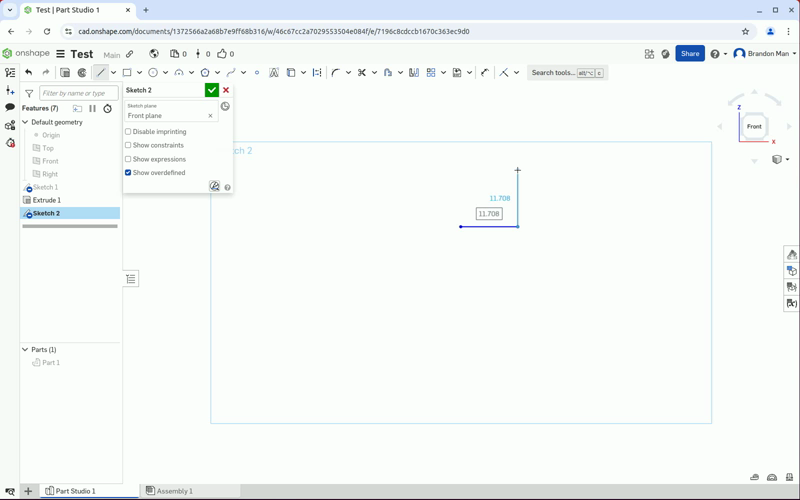
click(517, 169)
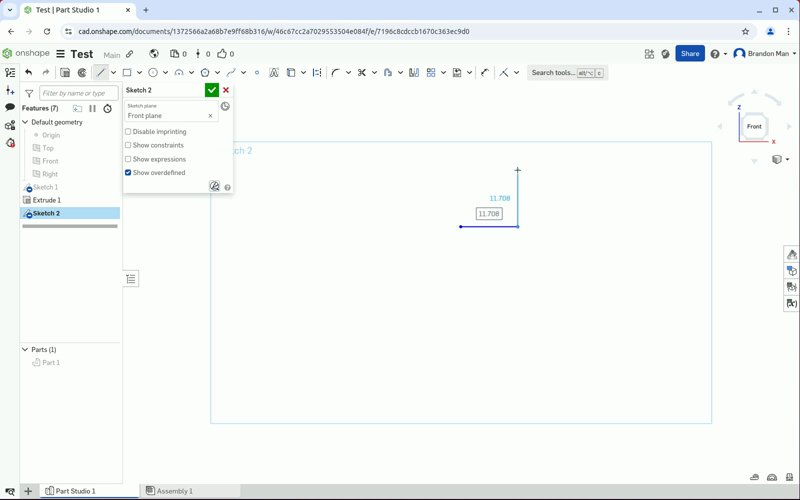
key_up(shift)
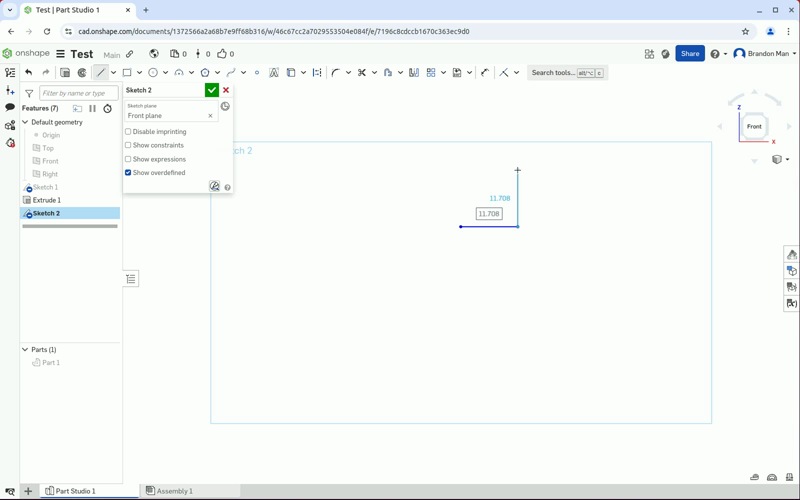
key_down(shift)
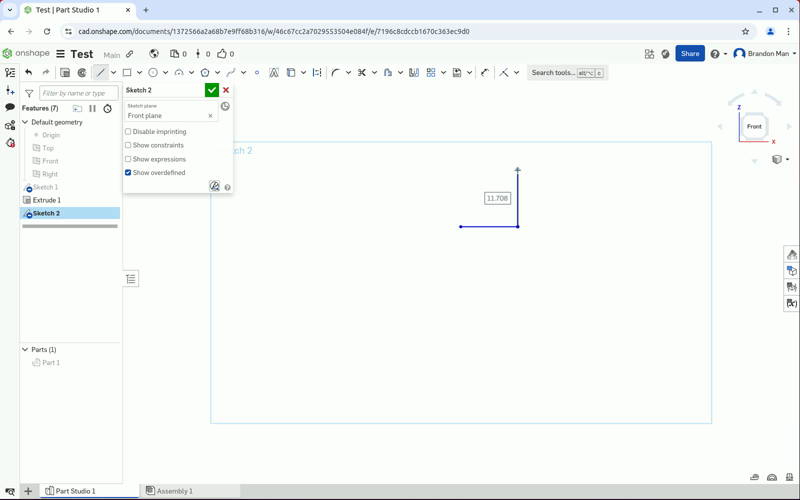
mouse_move(547, 169)
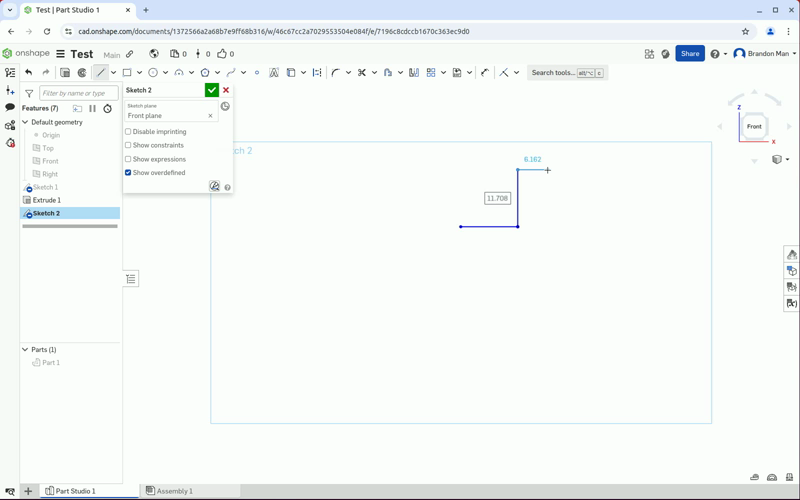
mouse_move(460, 169)
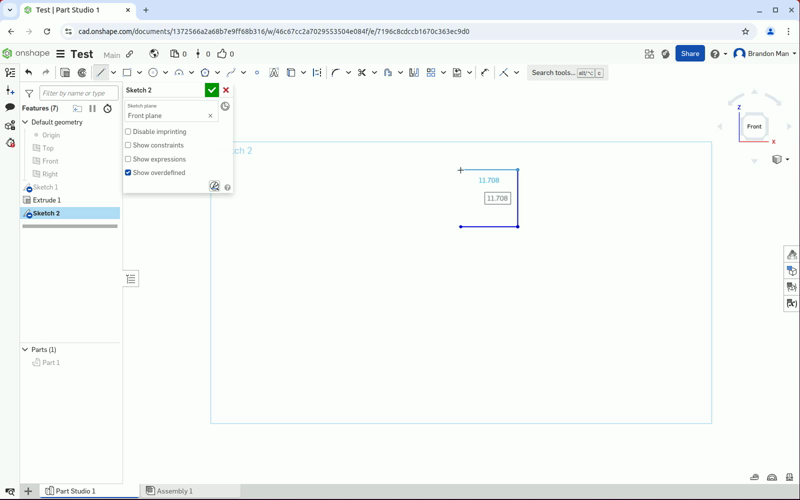
click(460, 169)
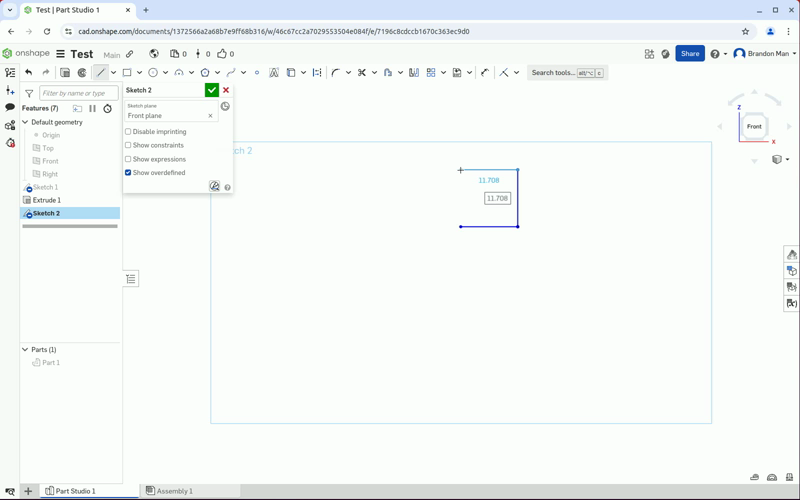
key_up(shift)
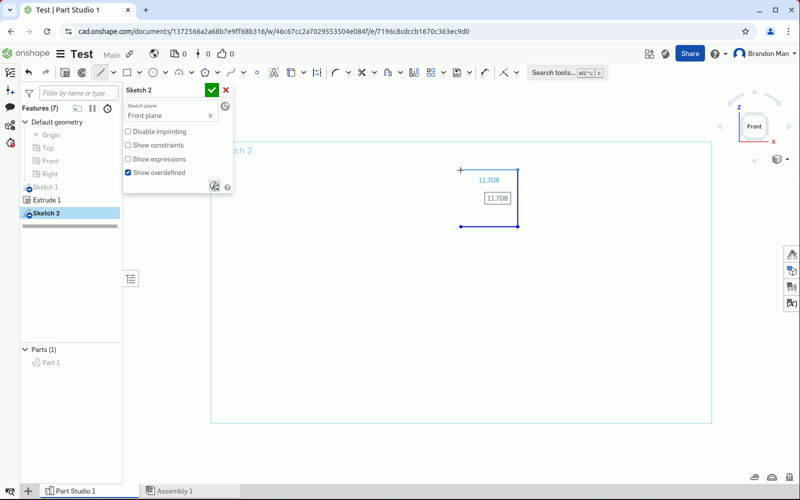
mouse_move(490, 169)
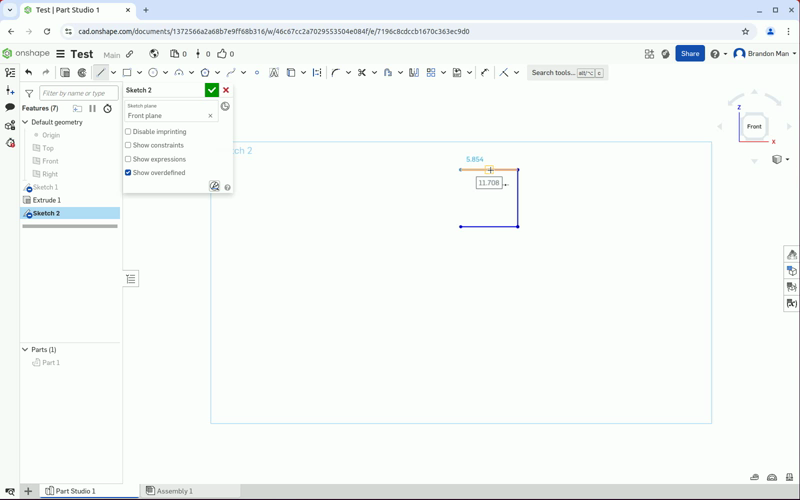
key_down(shift)
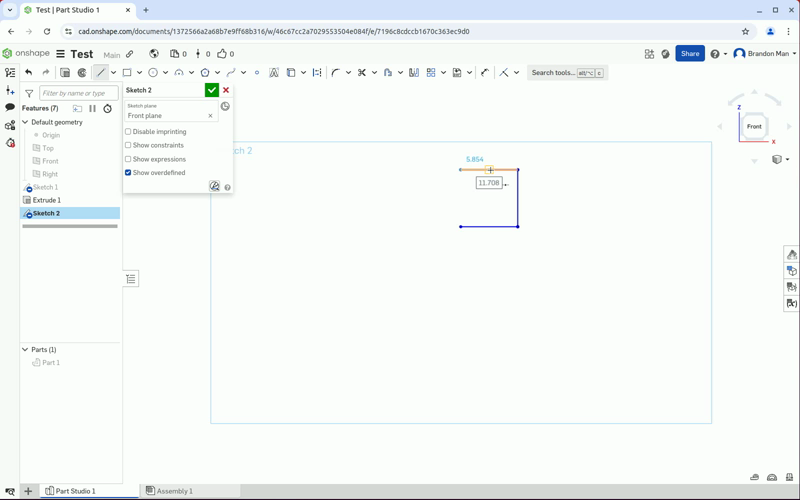
mouse_move(460, 226)
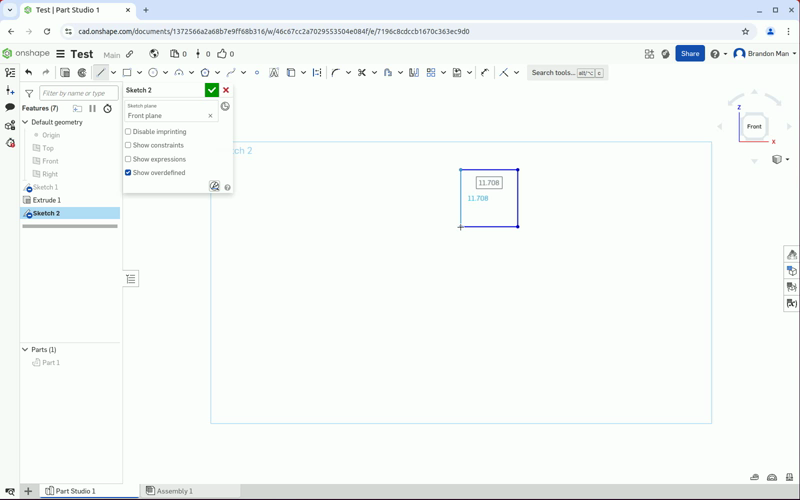
key_up(shift)
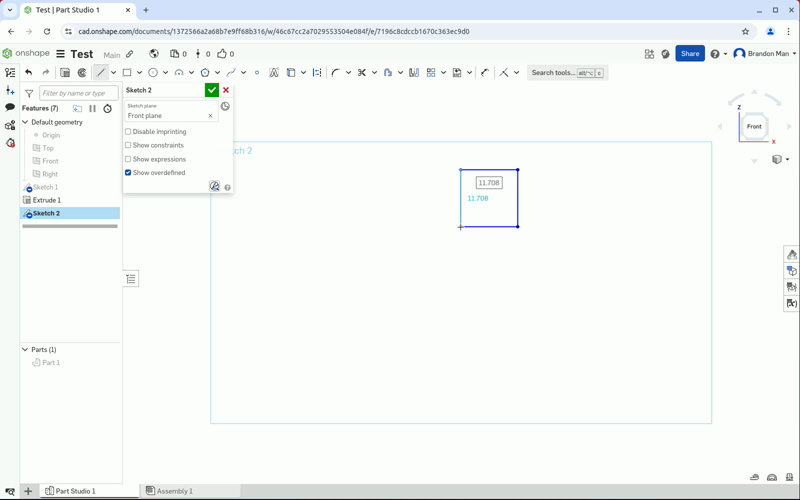
click(460, 226)
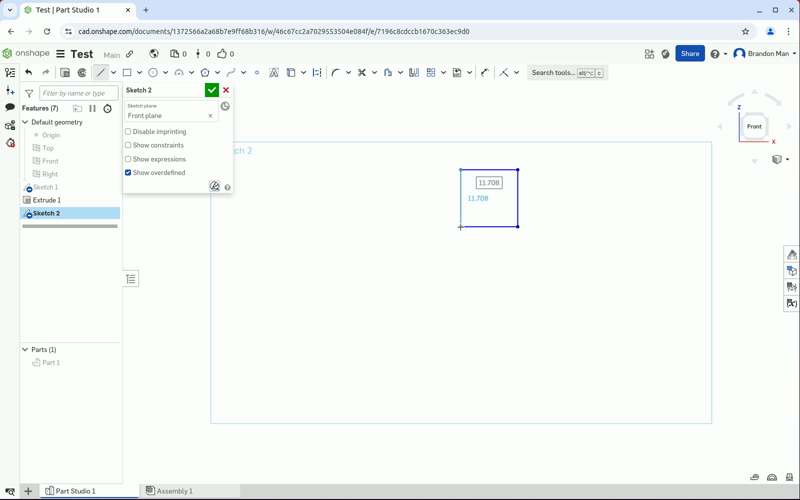
key(esc)
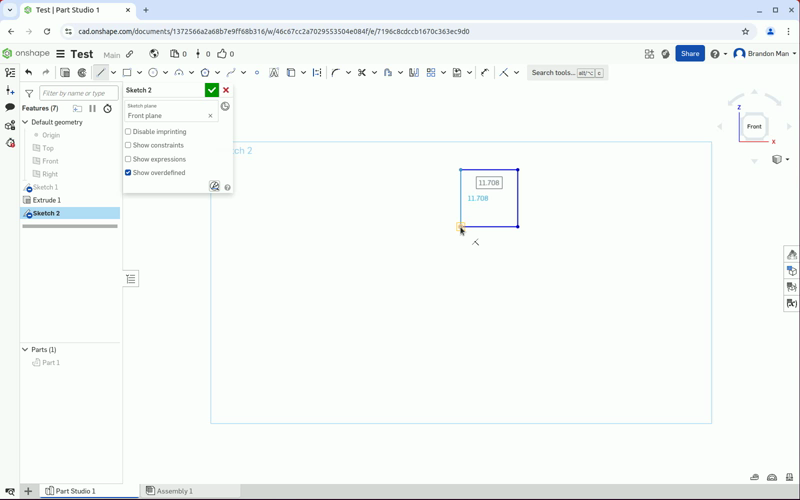
mouse_move(468, 188)
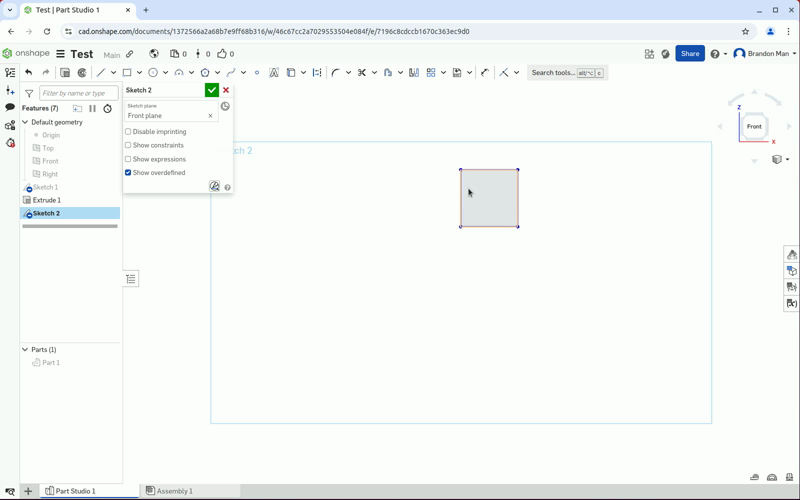
click(468, 188)
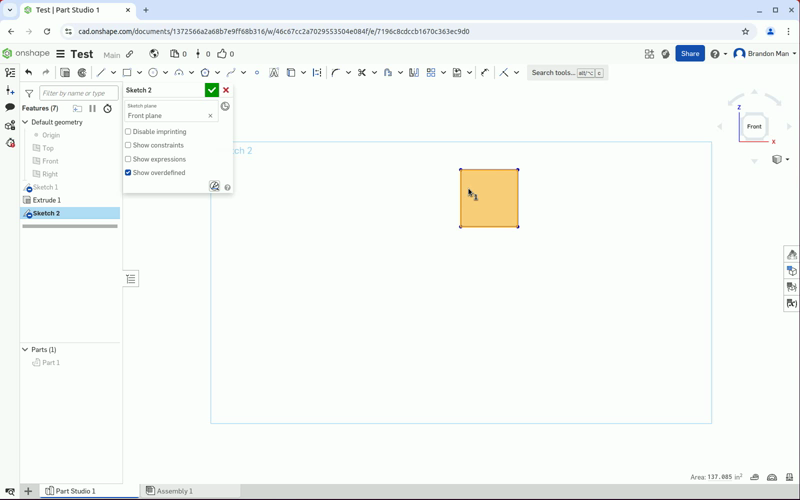
mouse_move(73, 352)
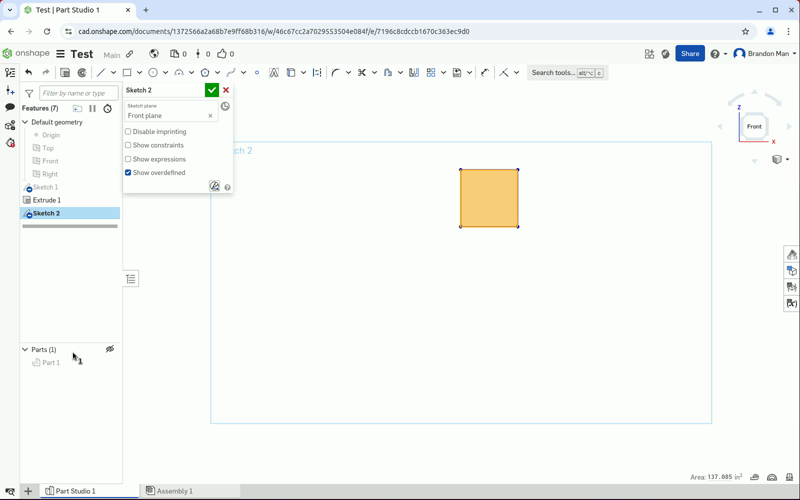
key(shift+y)
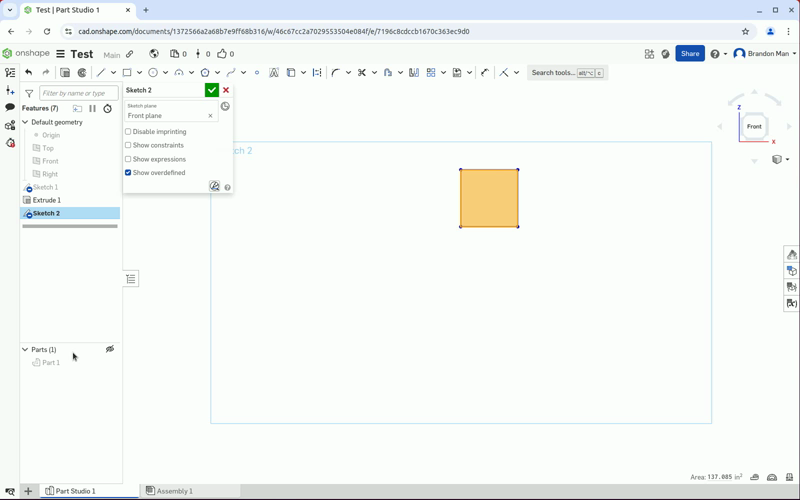
key(shift+e)
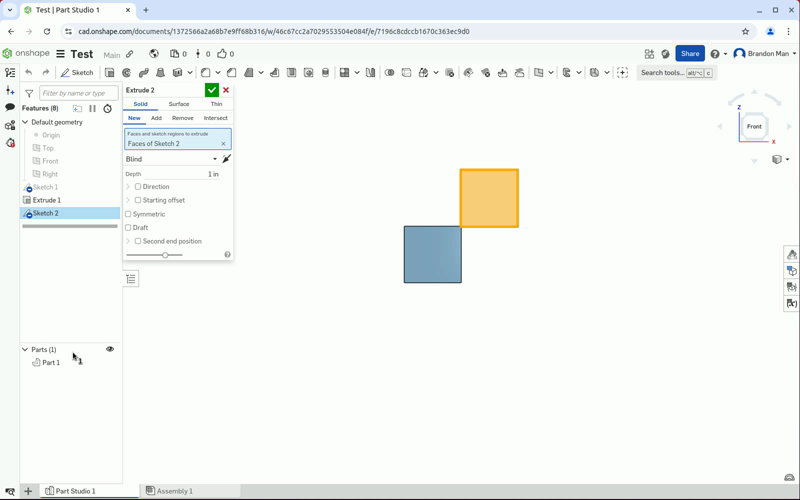
mouse_move(143, 106)
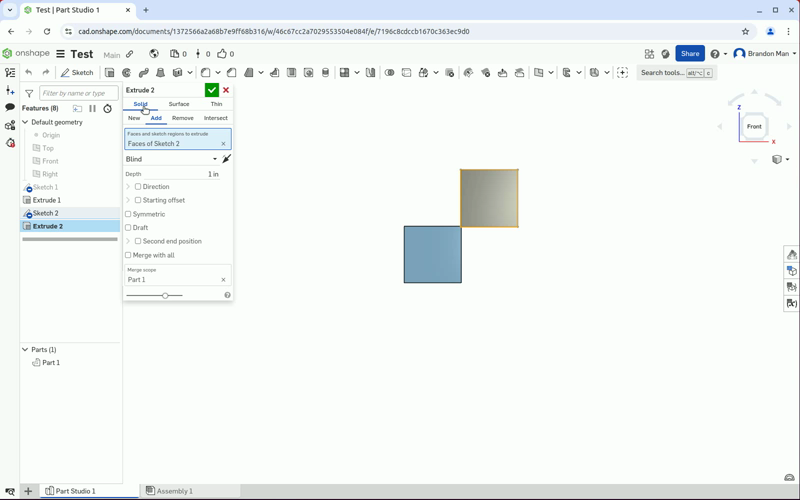
click(143, 106)
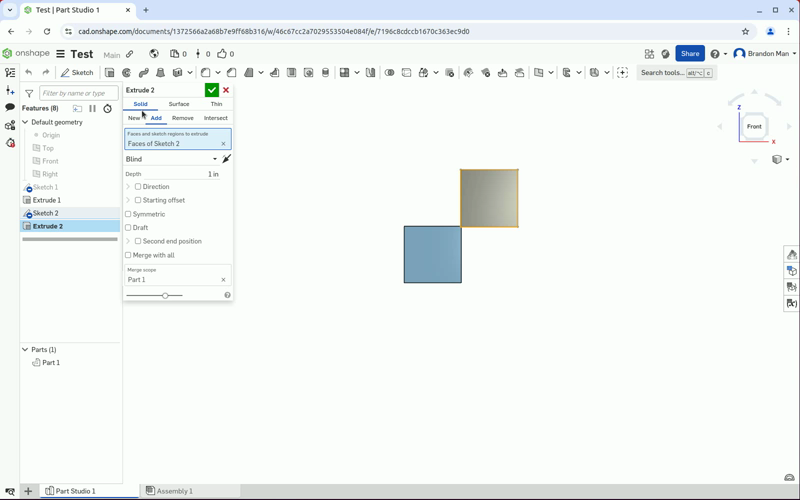
mouse_move(137, 120)
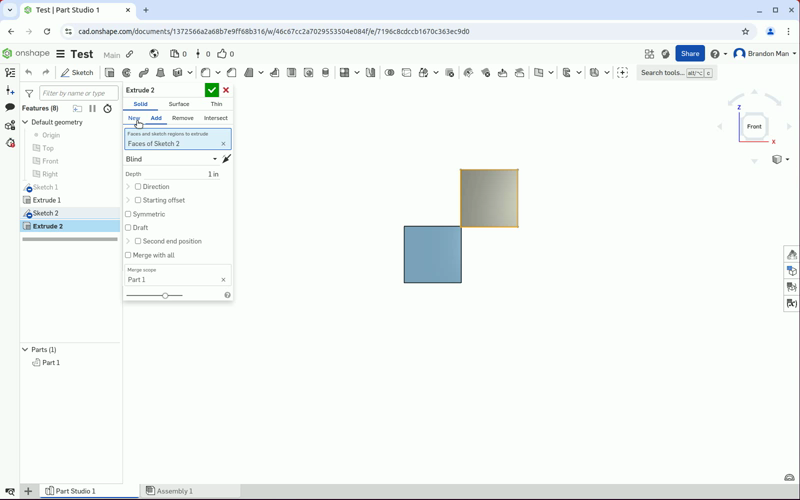
click(137, 120)
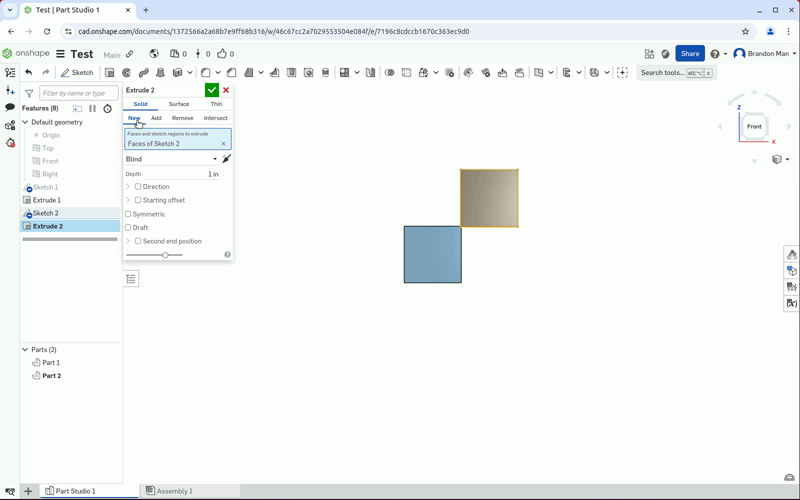
key(tab, 4)
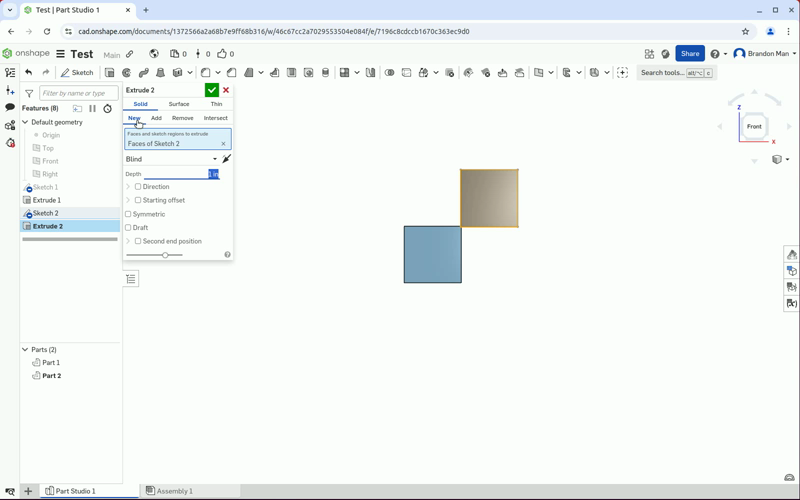
text(11.554)
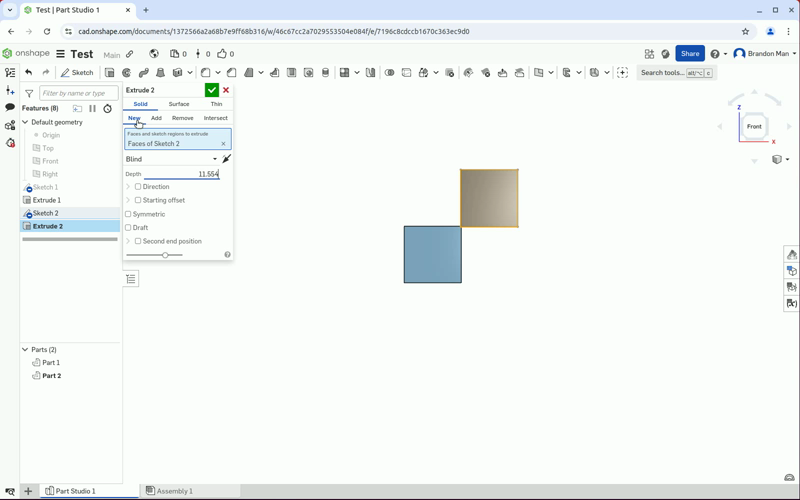
key(enter)
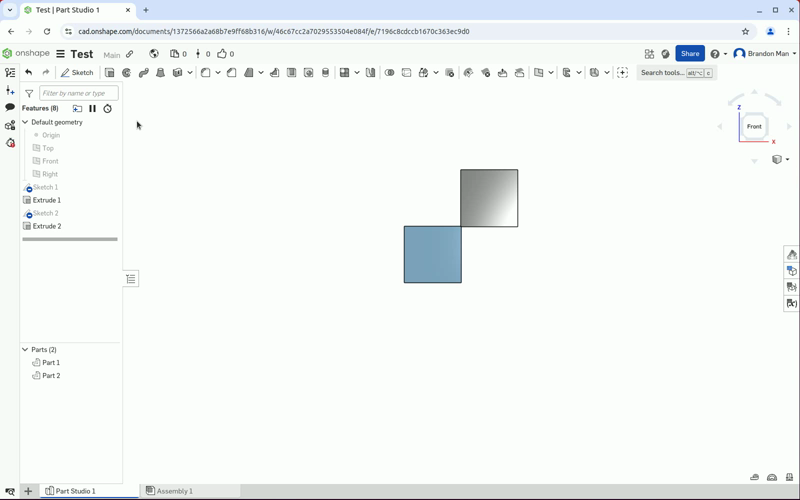
key(shift+h)
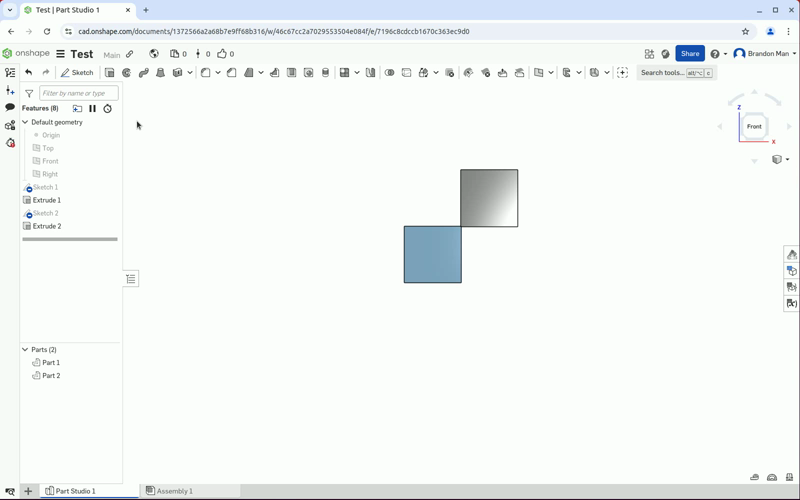
key(shift+h)
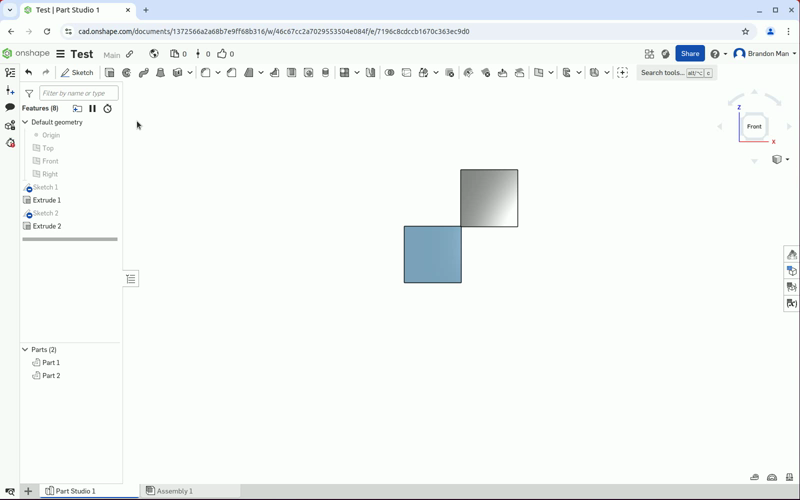
mouse_move(73, 189)
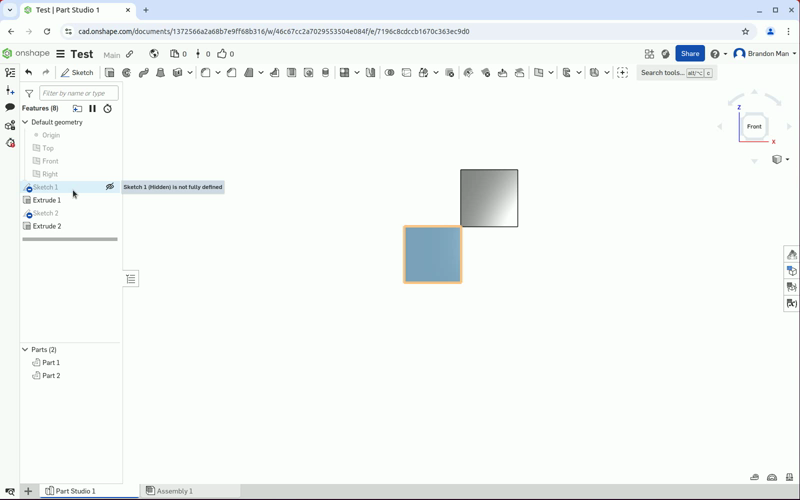
click(73, 189)
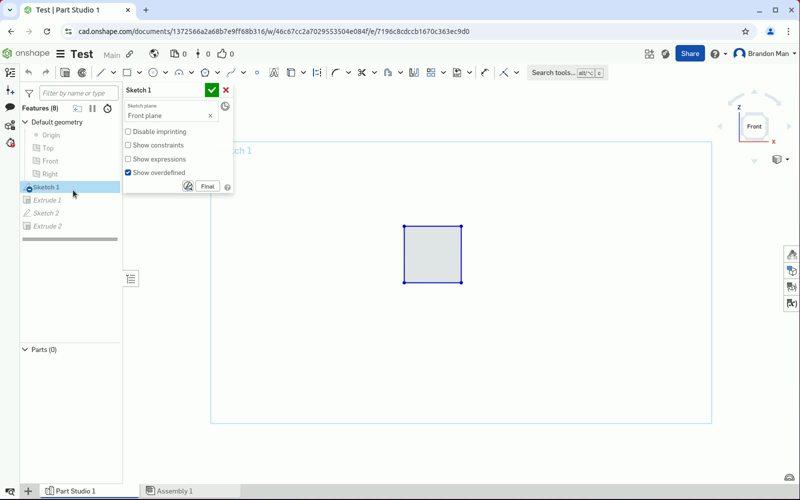
mouse_move(229, 92)
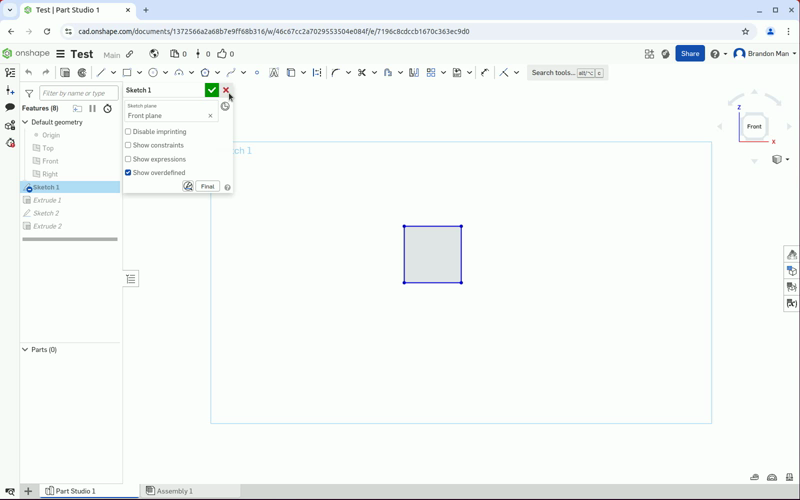
click(229, 92)
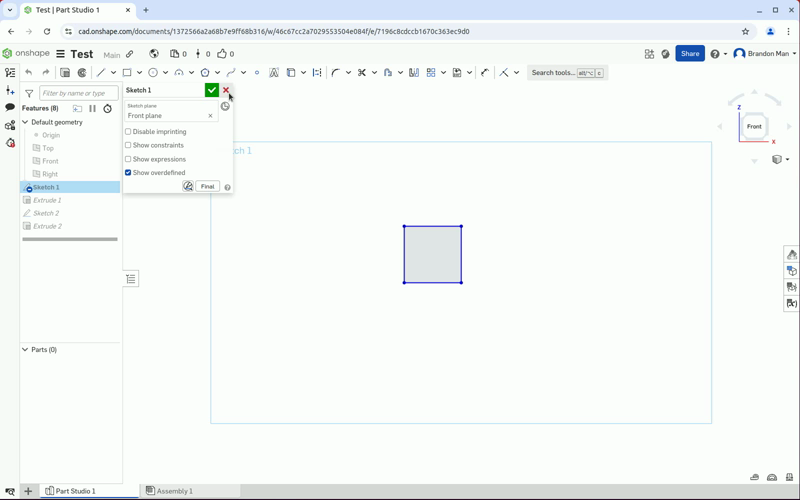
key(shift+s)
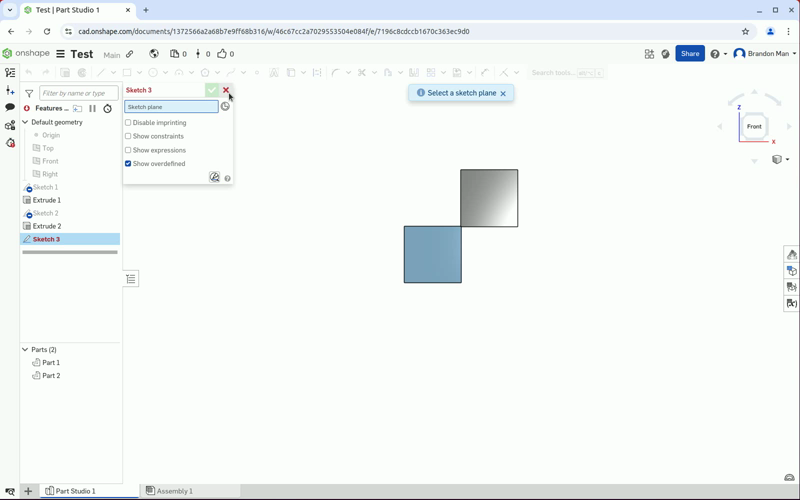
mouse_move(73, 163)
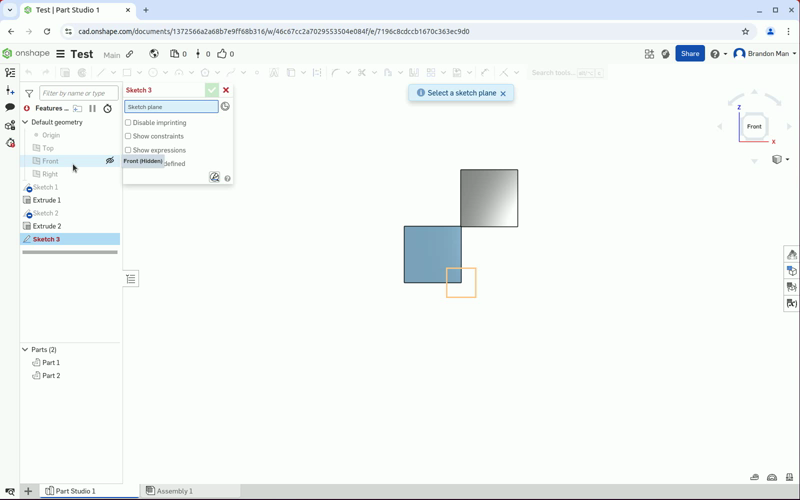
click(73, 163)
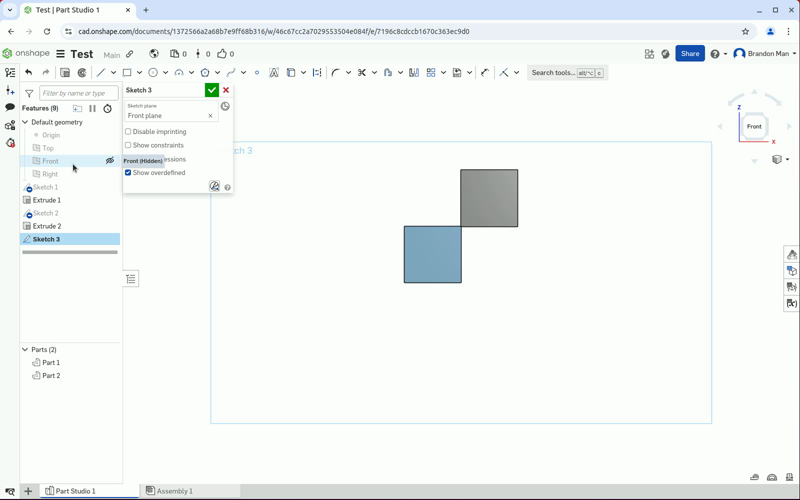
mouse_move(73, 352)
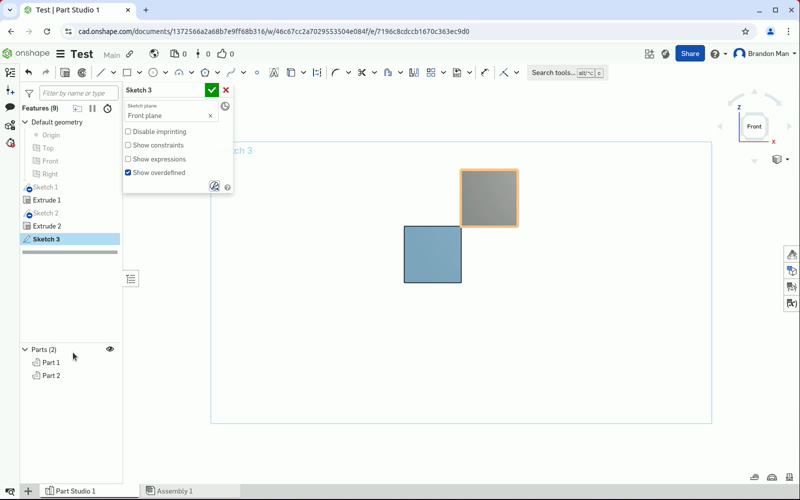
key(y)
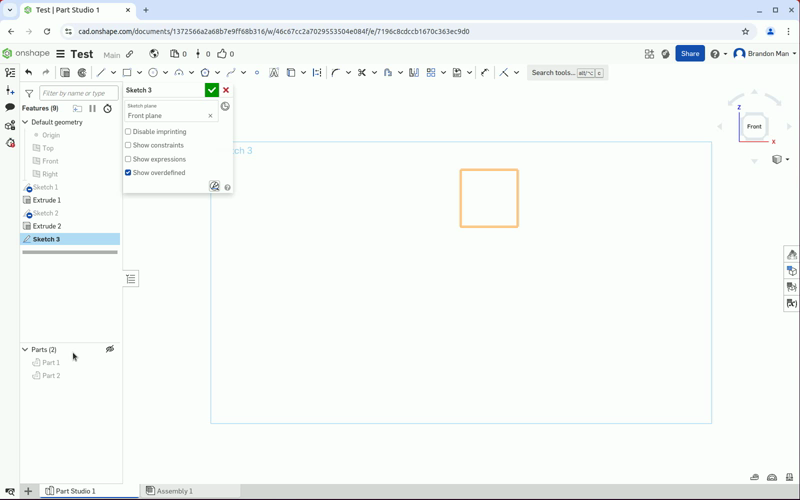
key(l)
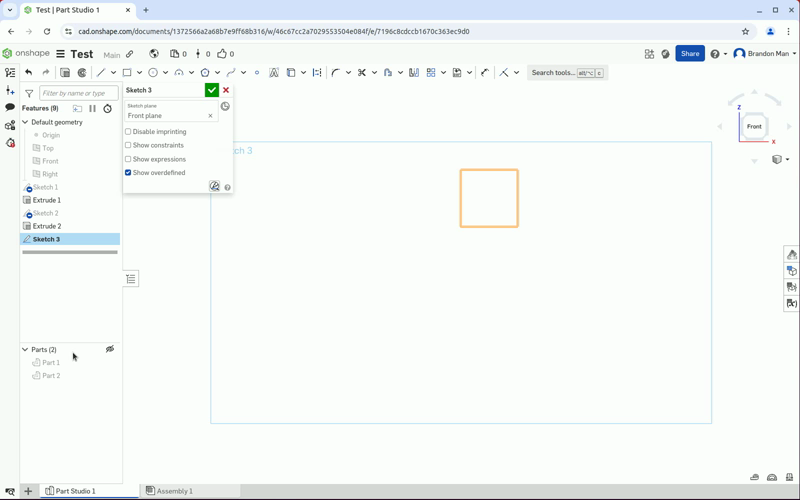
key_down(shift)
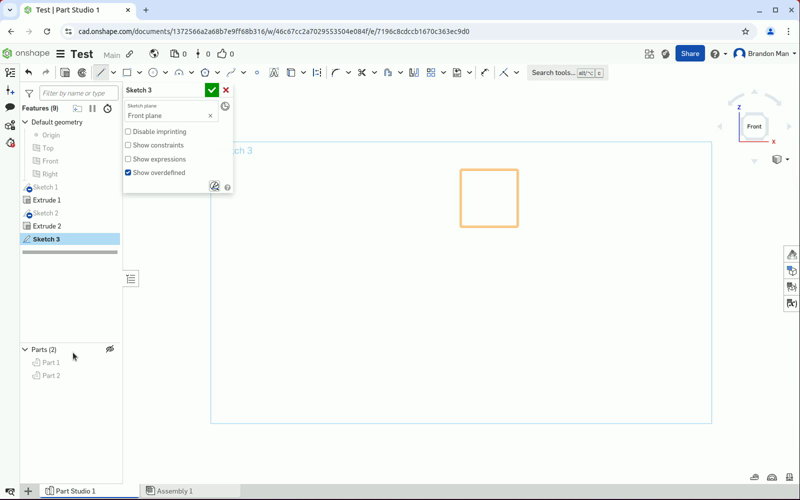
mouse_move(460, 282)
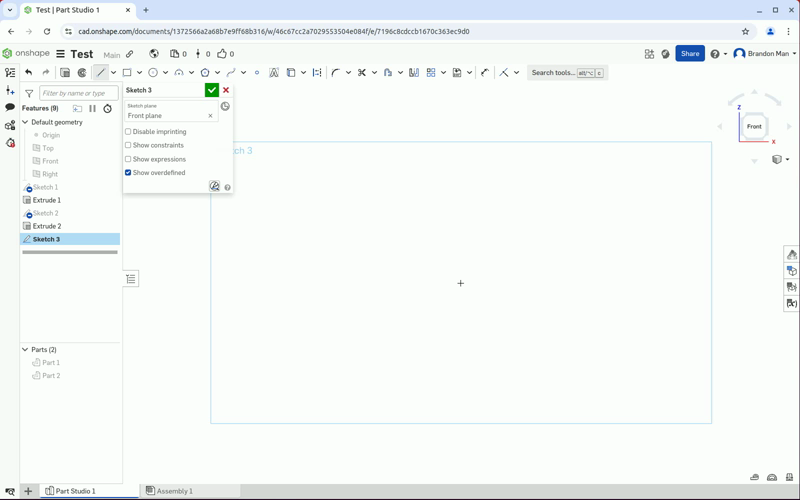
click(460, 282)
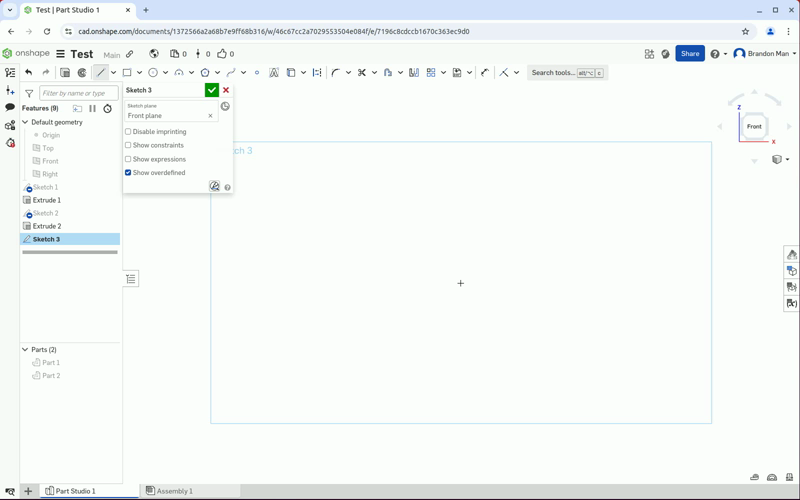
key_up(shift)
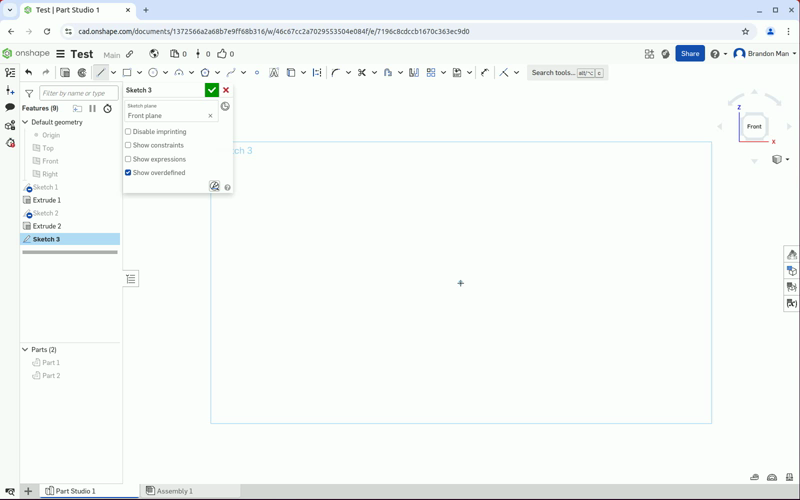
key_down(shift)
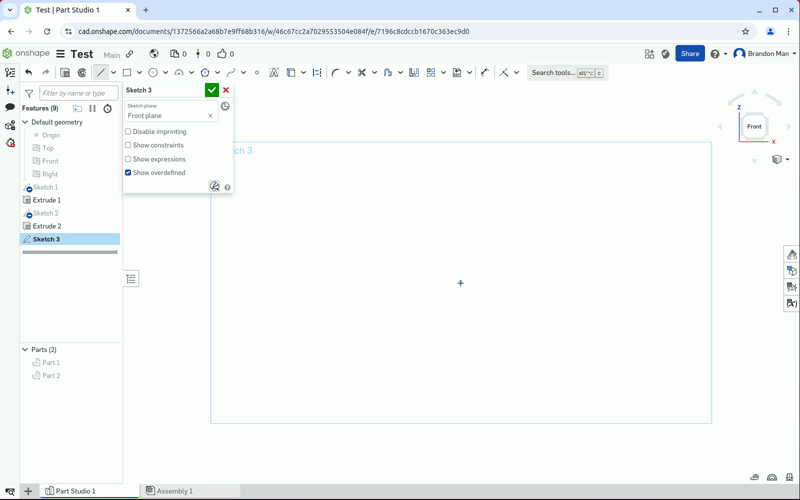
mouse_move(490, 282)
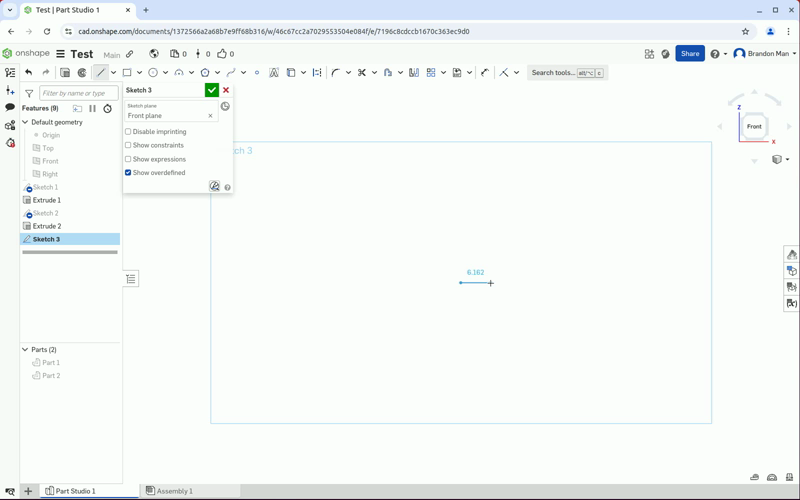
mouse_move(517, 282)
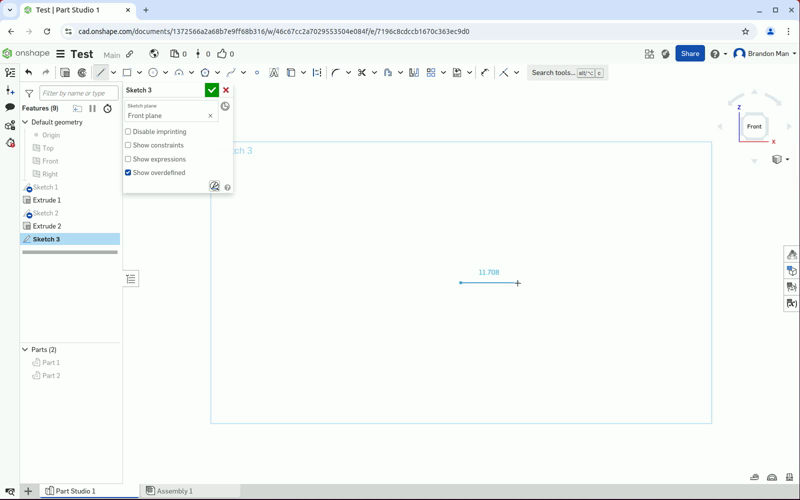
click(517, 282)
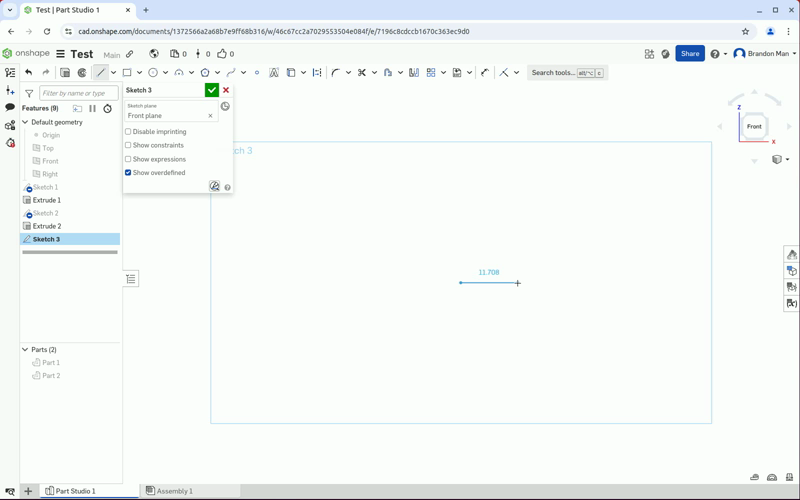
key_up(shift)
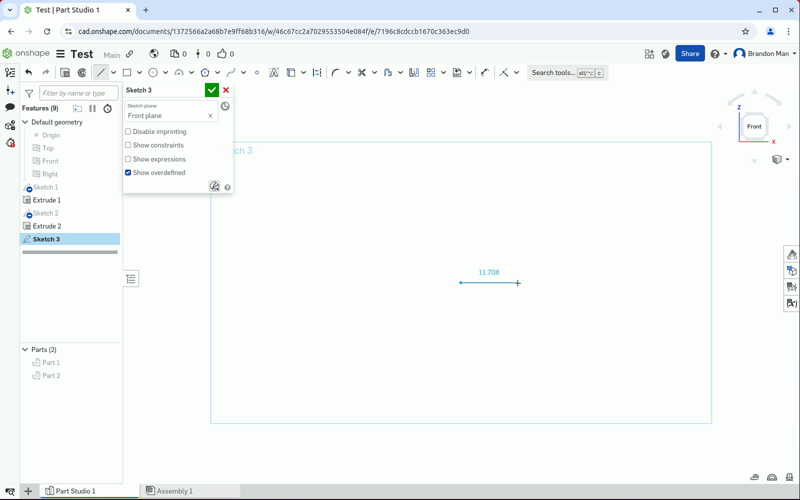
key_down(shift)
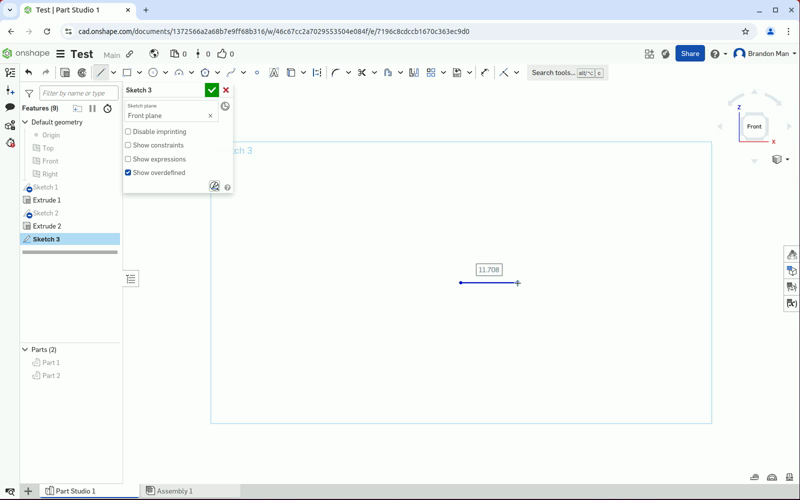
mouse_move(547, 282)
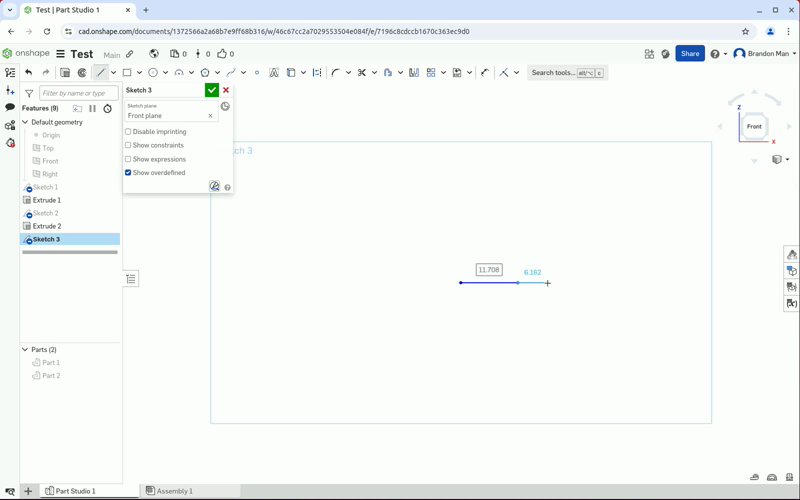
mouse_move(517, 226)
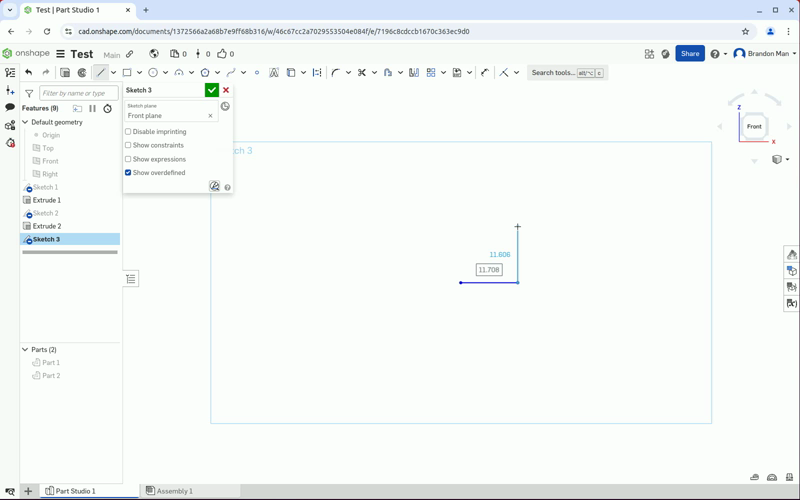
click(517, 226)
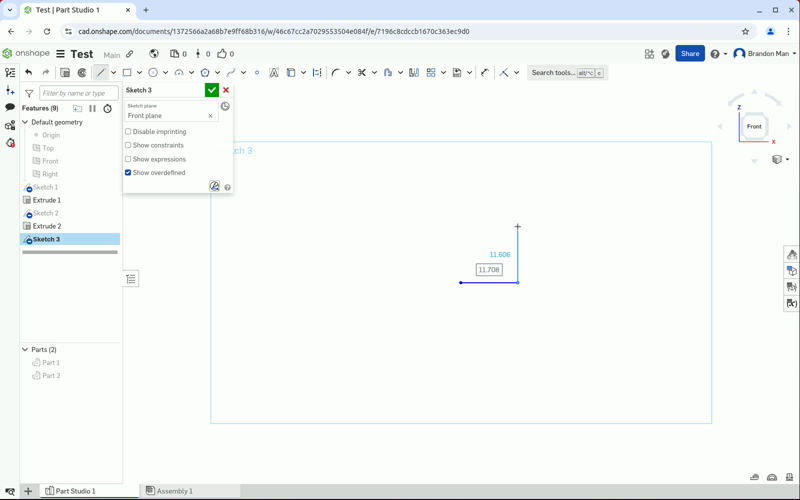
key_up(shift)
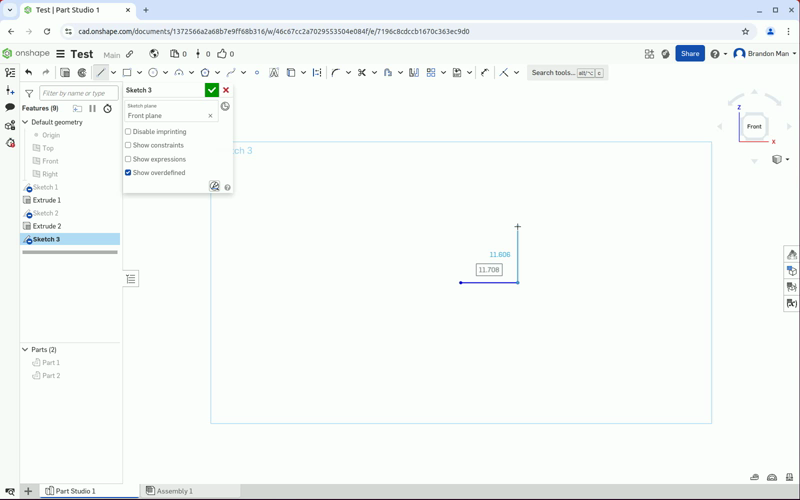
key_down(shift)
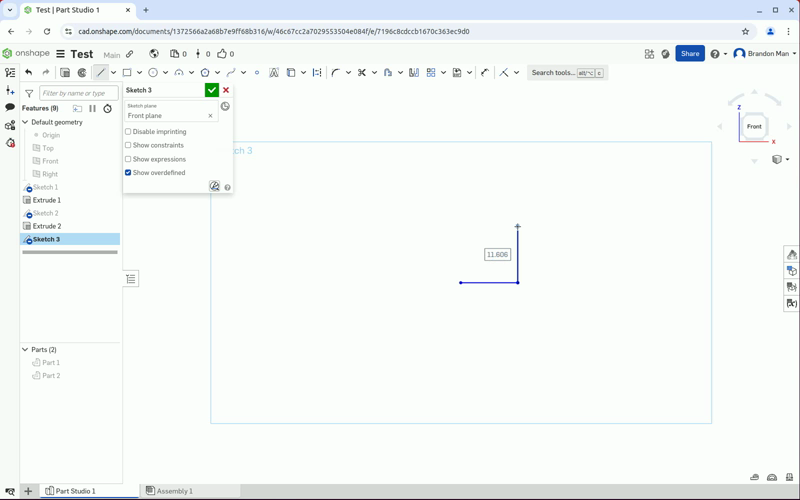
mouse_move(547, 226)
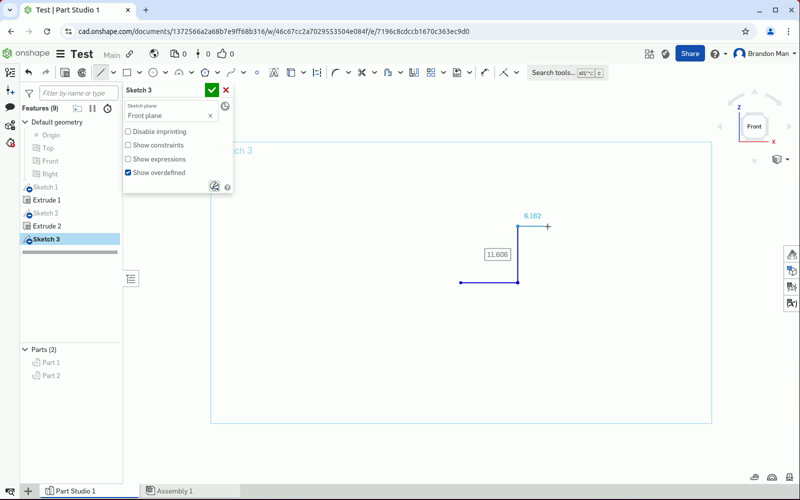
mouse_move(460, 226)
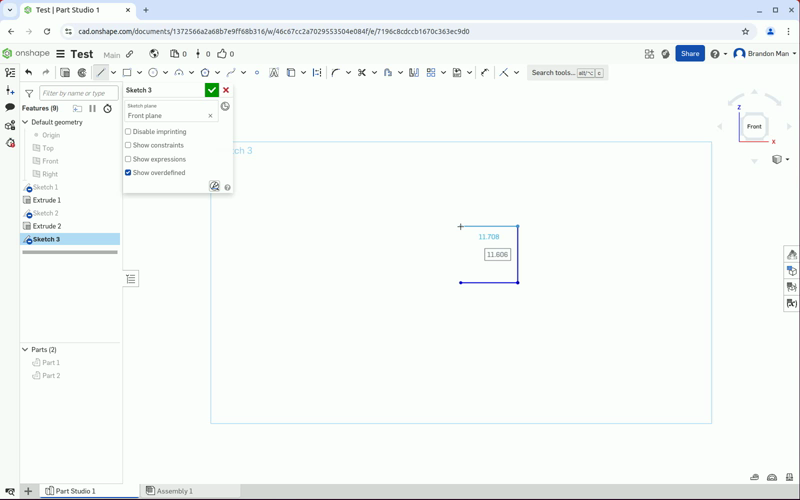
click(460, 226)
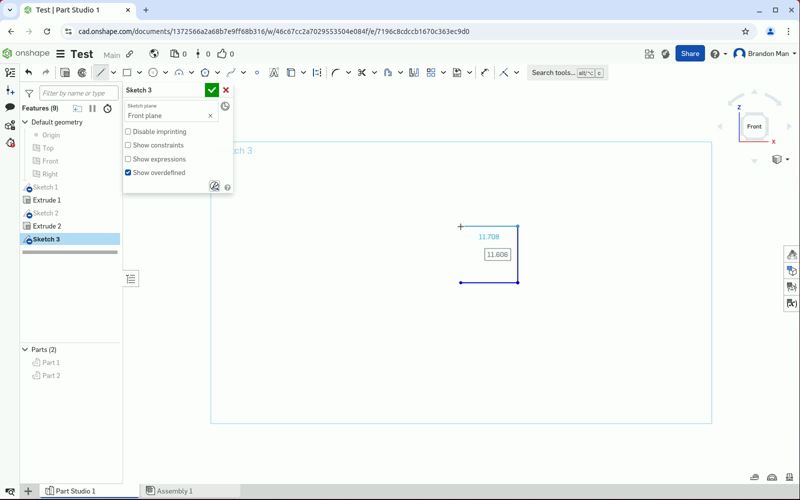
key_up(shift)
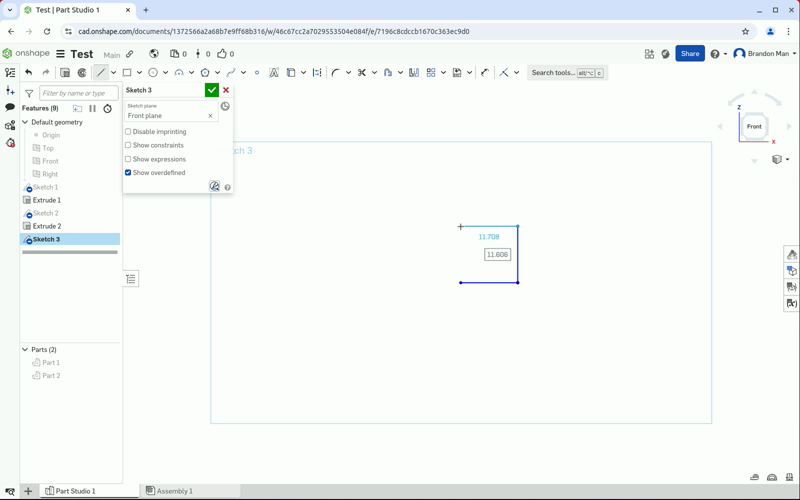
mouse_move(490, 226)
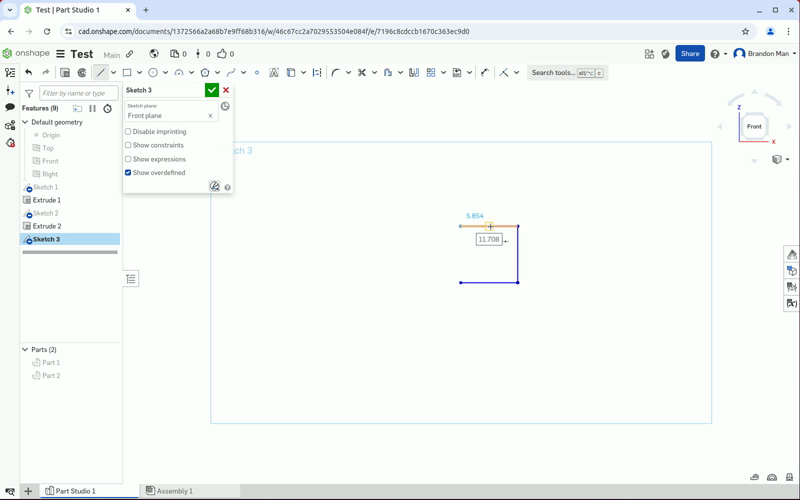
key_down(shift)
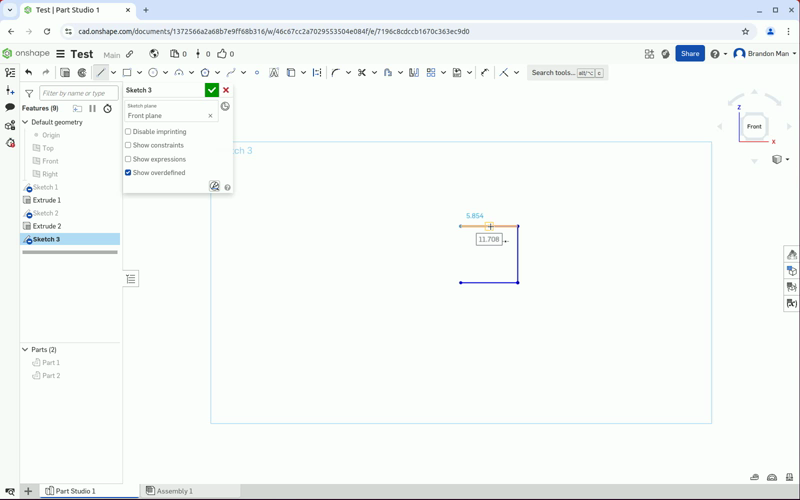
mouse_move(460, 282)
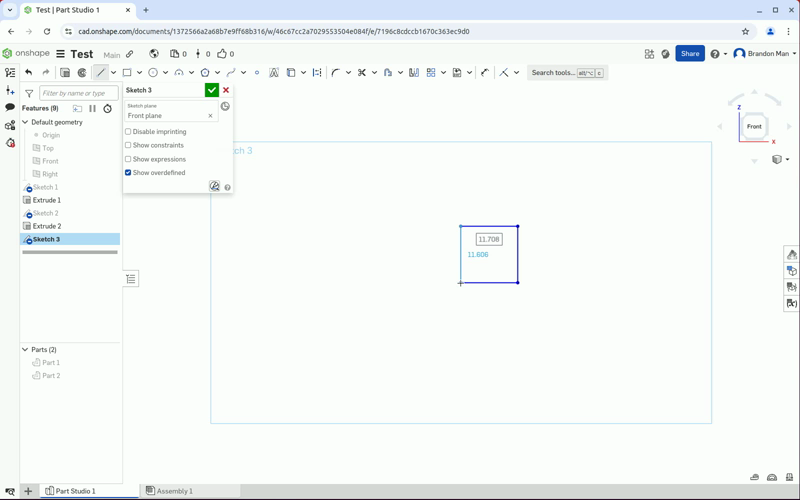
key_up(shift)
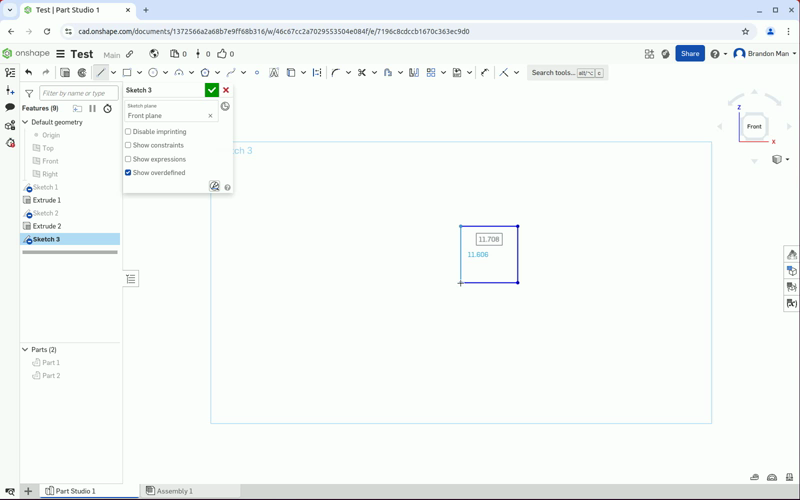
click(460, 282)
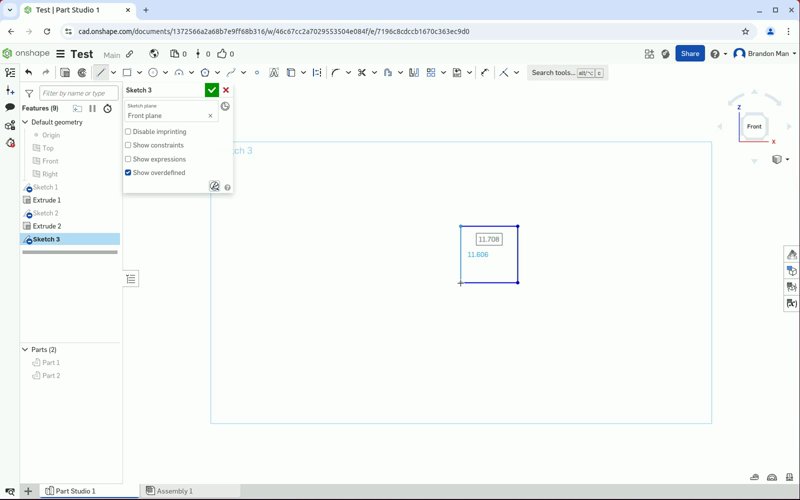
key(esc)
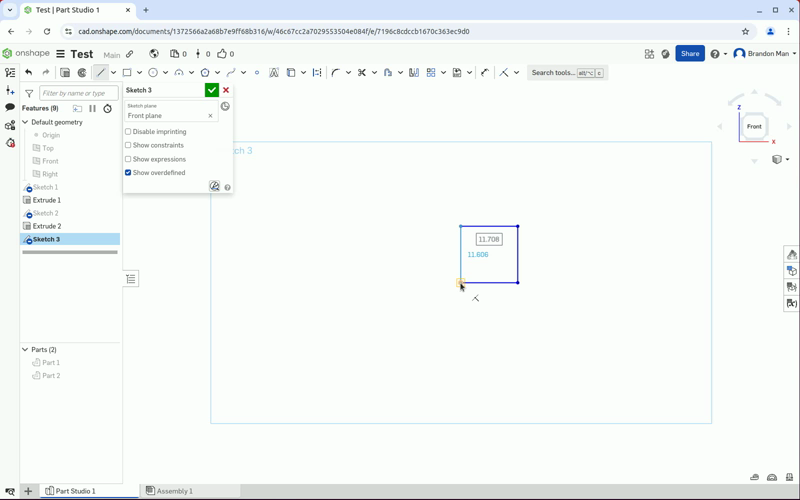
mouse_move(510, 232)
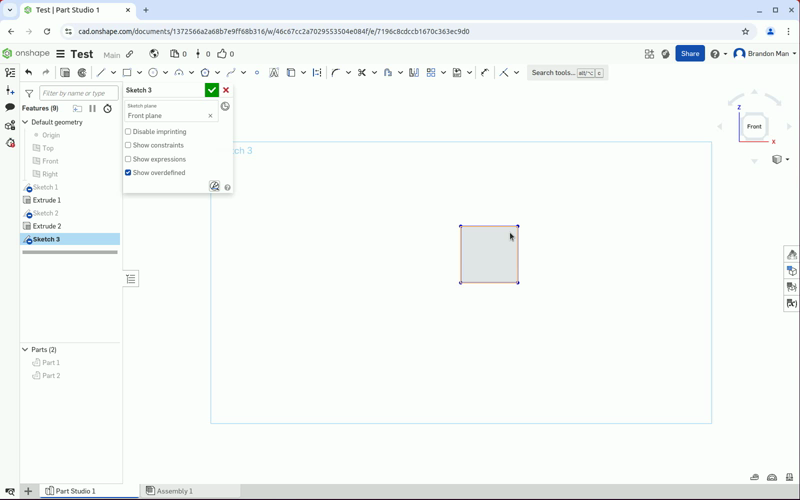
click(510, 232)
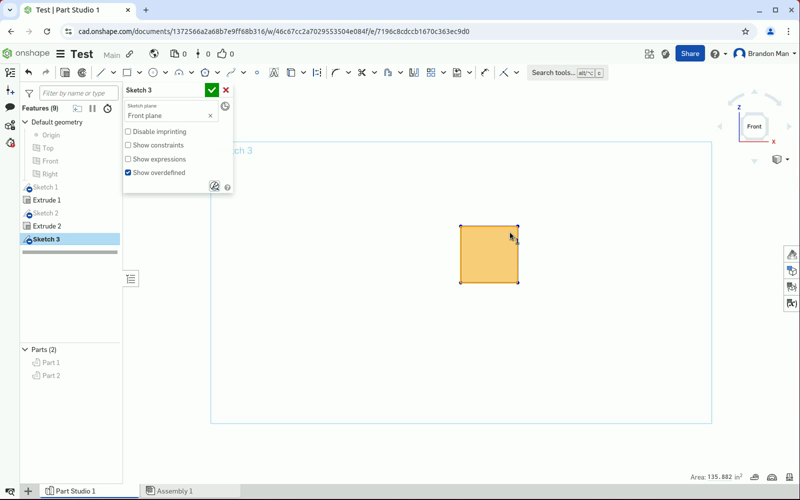
mouse_move(73, 352)
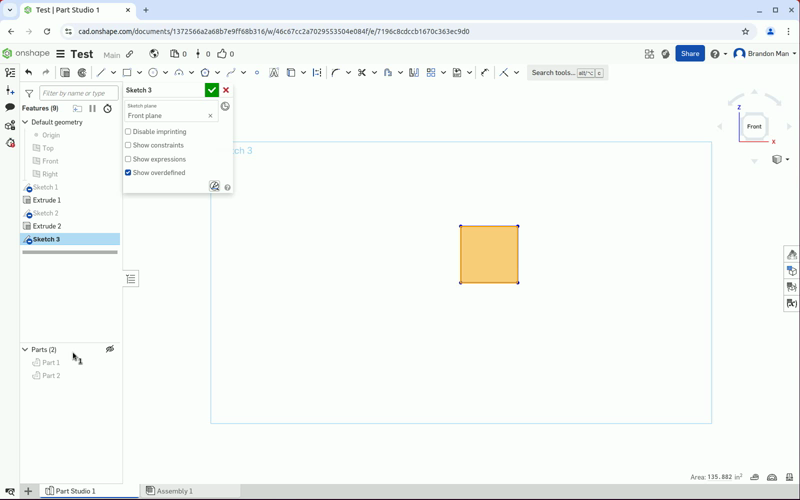
key(shift+y)
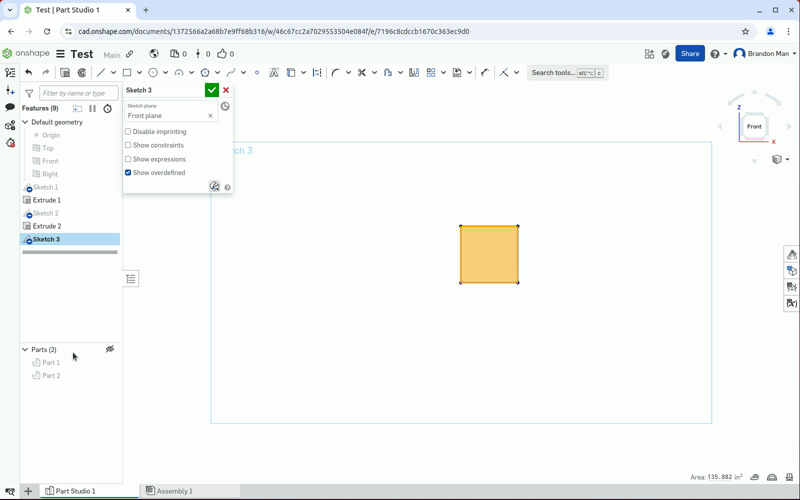
key(shift+e)
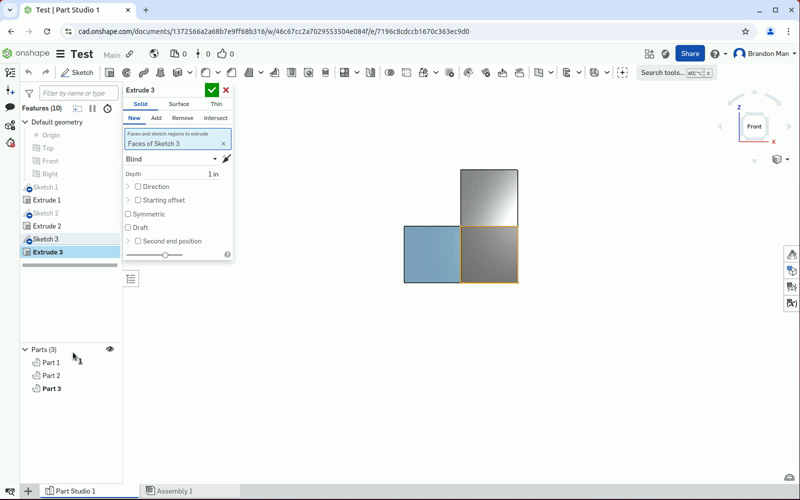
mouse_move(143, 106)
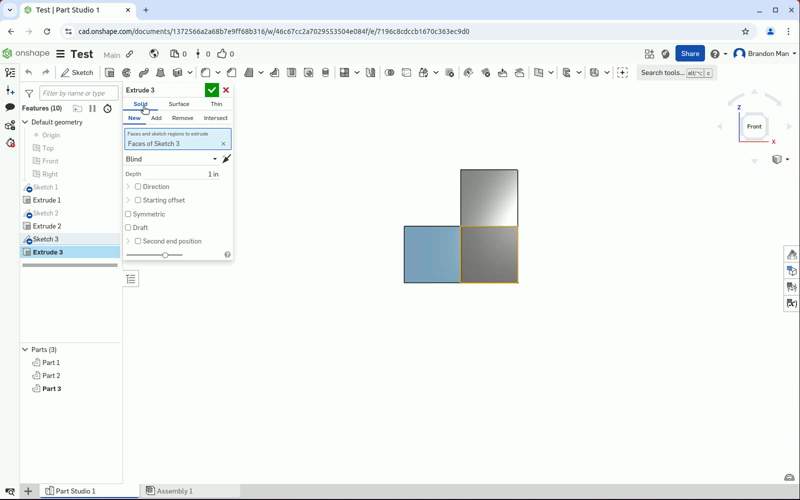
click(143, 106)
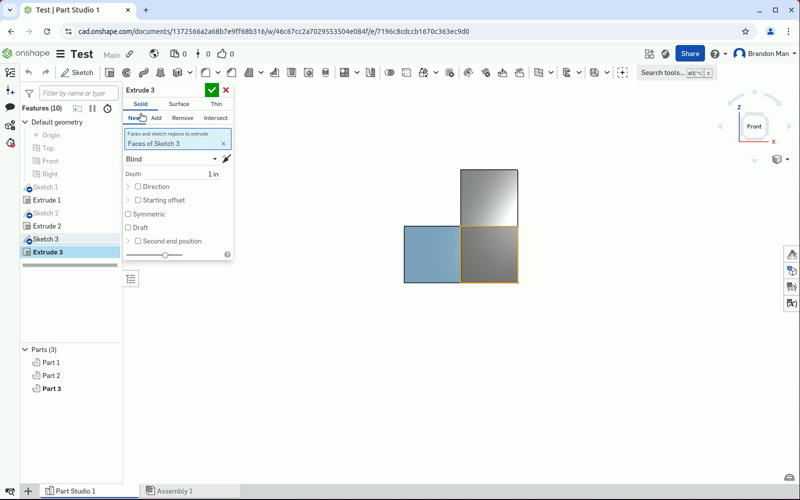
mouse_move(137, 120)
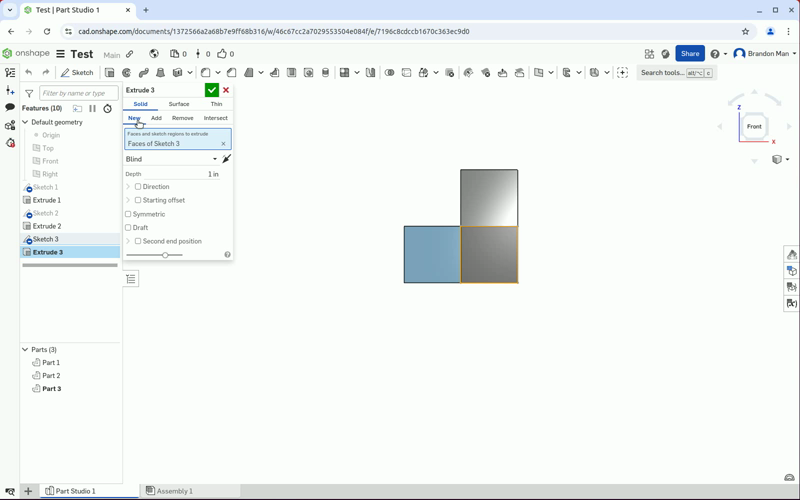
click(137, 120)
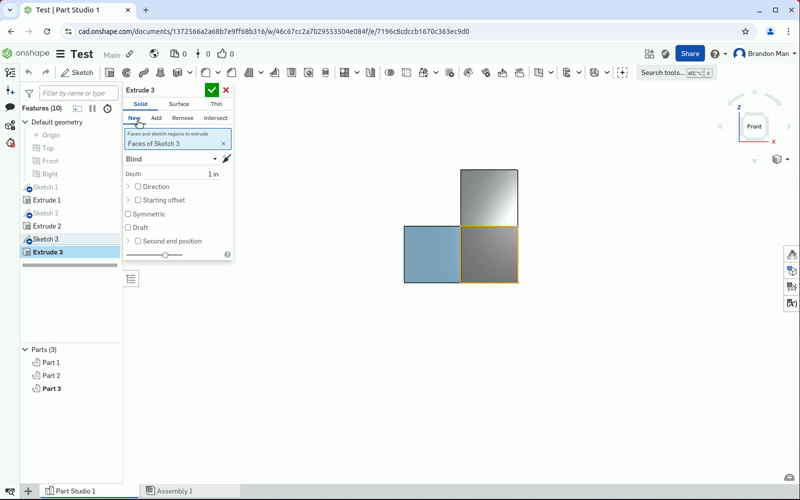
key(tab, 4)
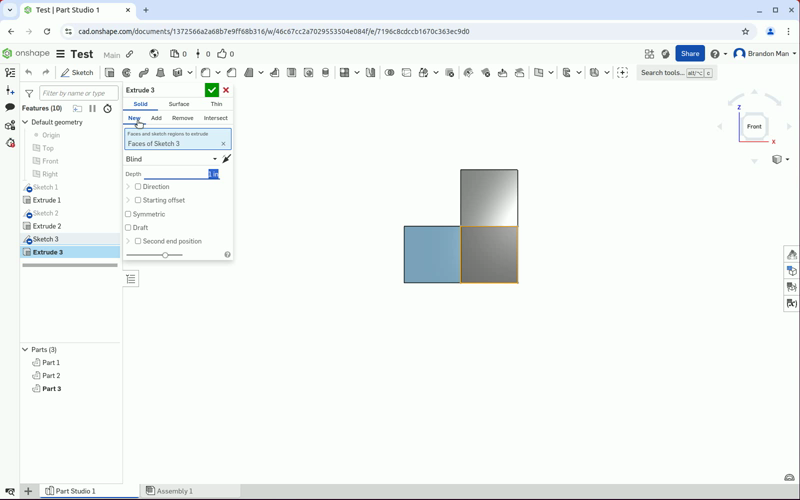
text(11.554)
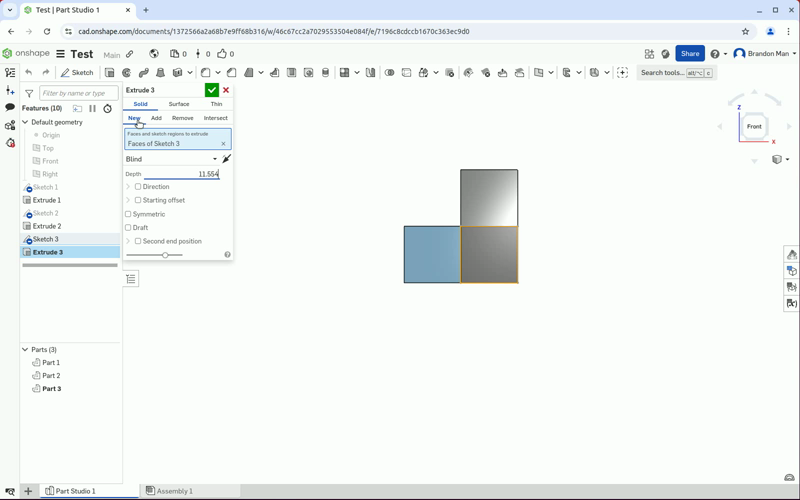
key(enter)
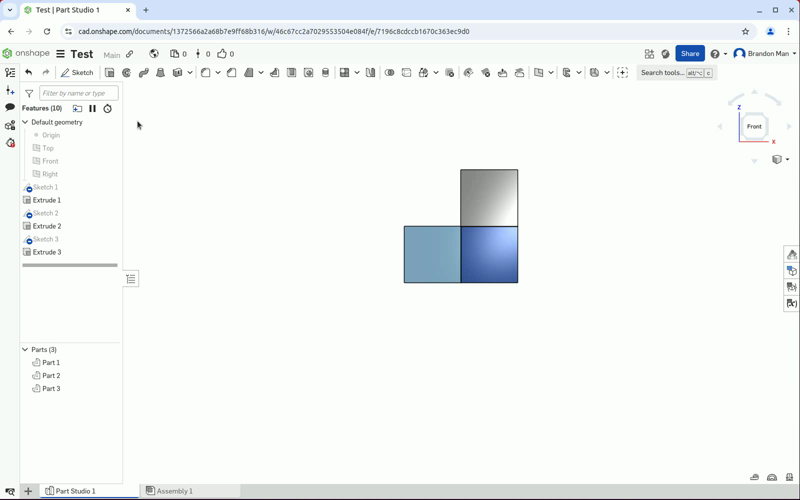
key(shift+h)
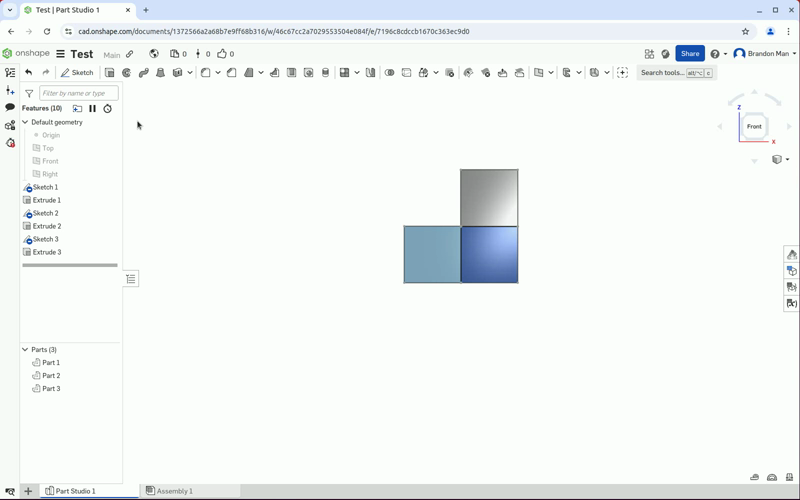
key(shift+h)
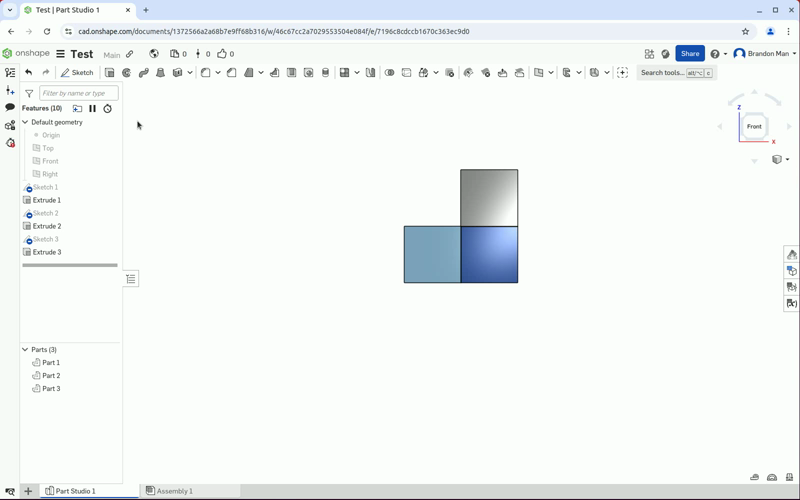
mouse_move(73, 189)
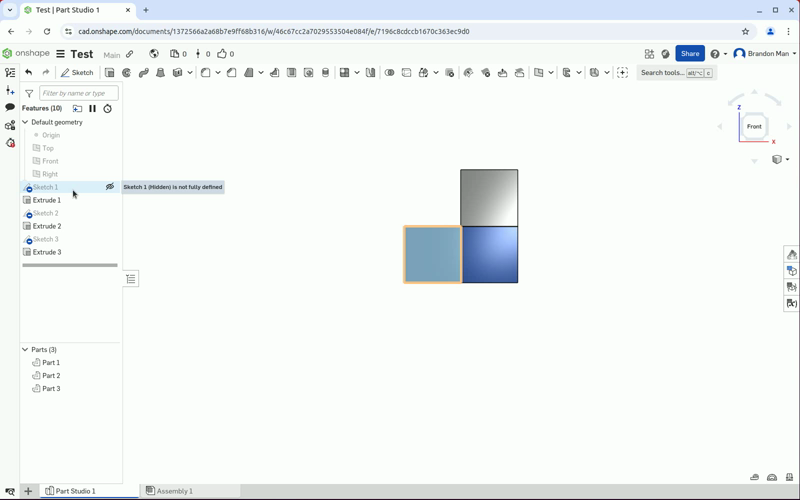
click(73, 189)
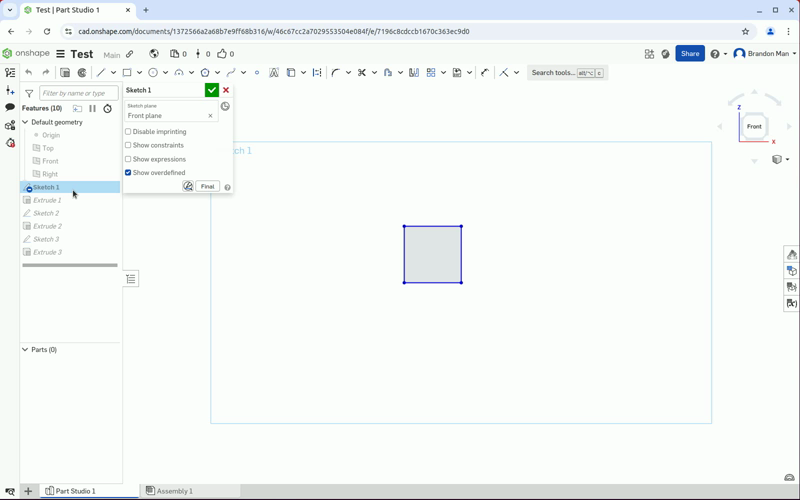
mouse_move(229, 92)
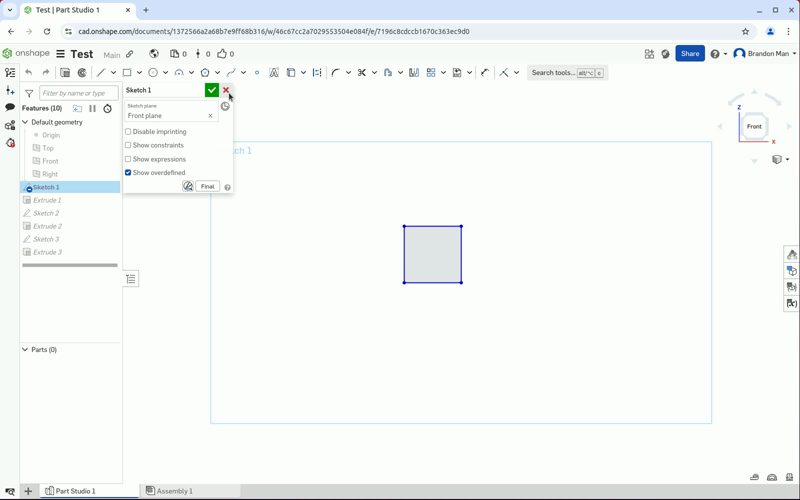
click(229, 92)
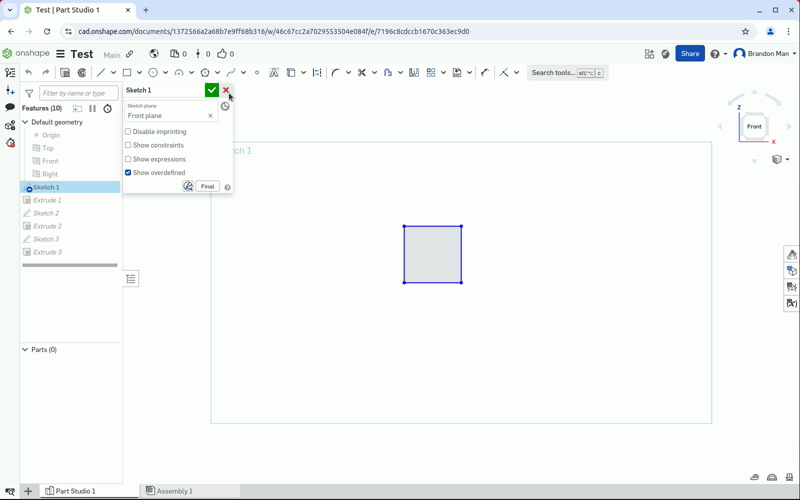
key(shift+s)
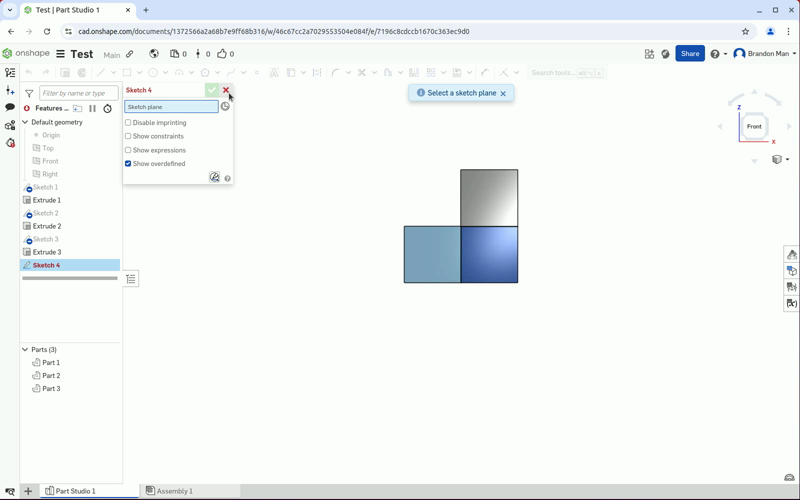
mouse_move(73, 163)
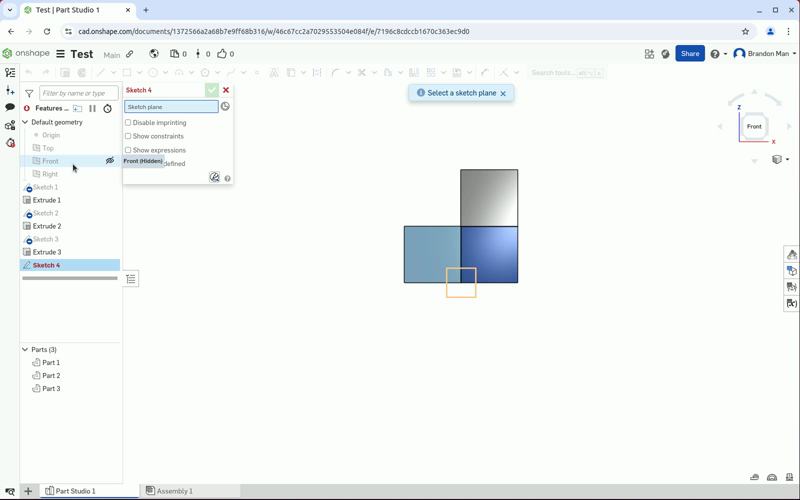
click(73, 163)
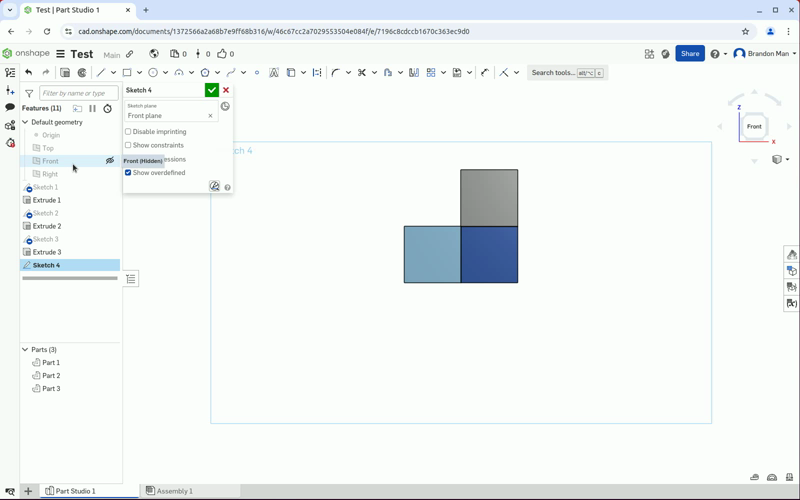
mouse_move(73, 352)
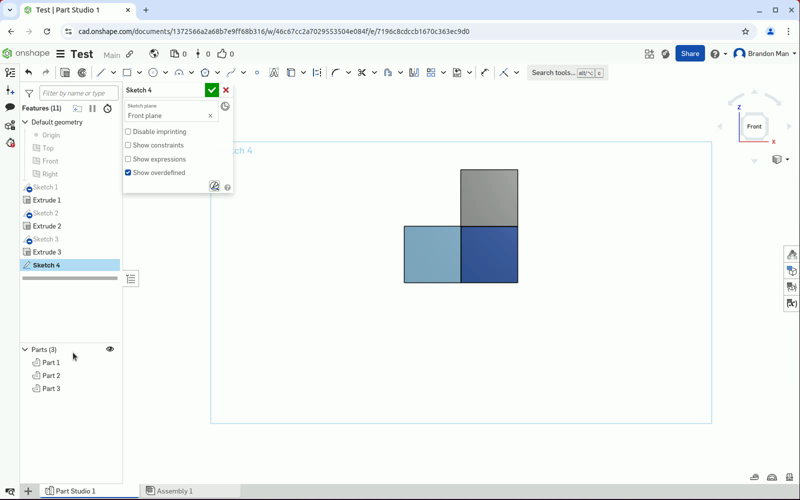
key(y)
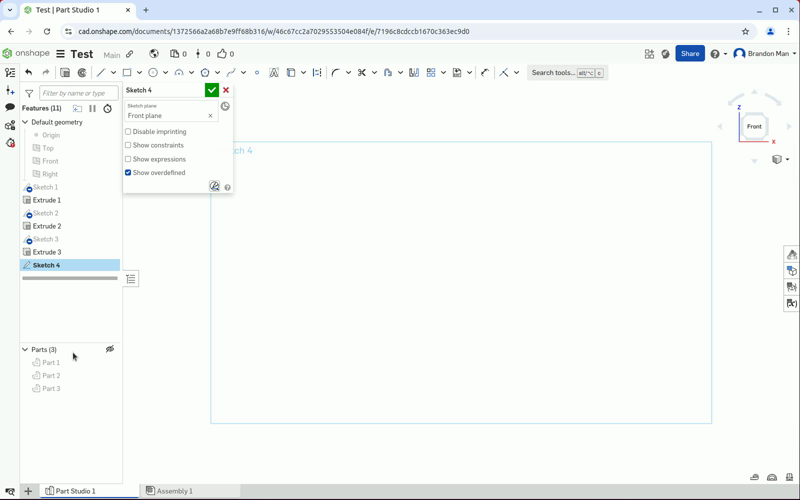
key(l)
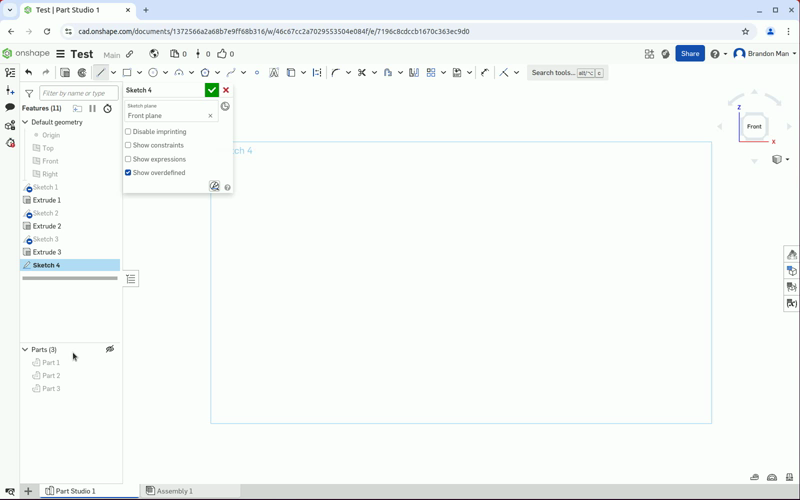
key_down(shift)
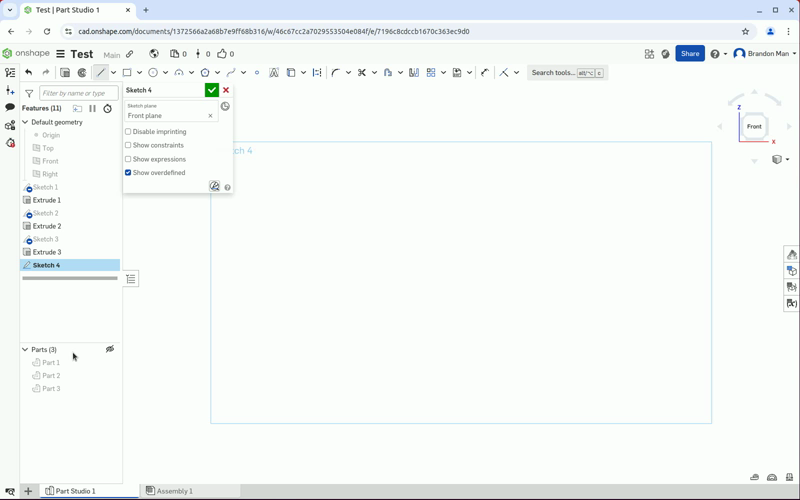
mouse_move(516, 282)
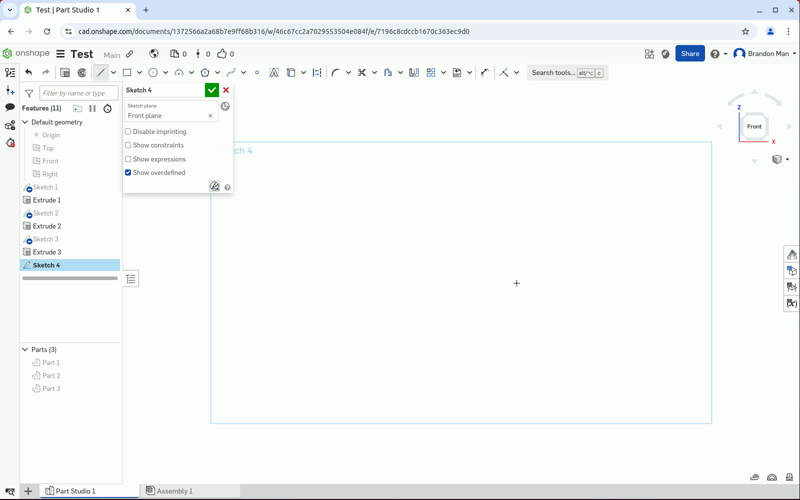
click(516, 282)
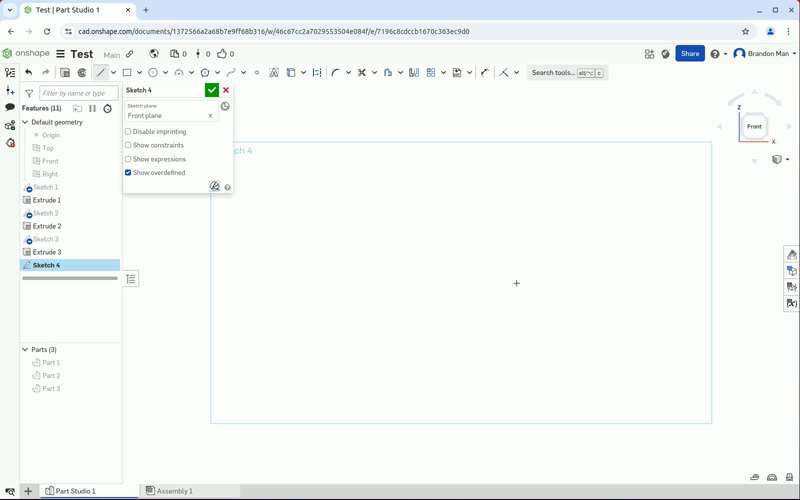
key_up(shift)
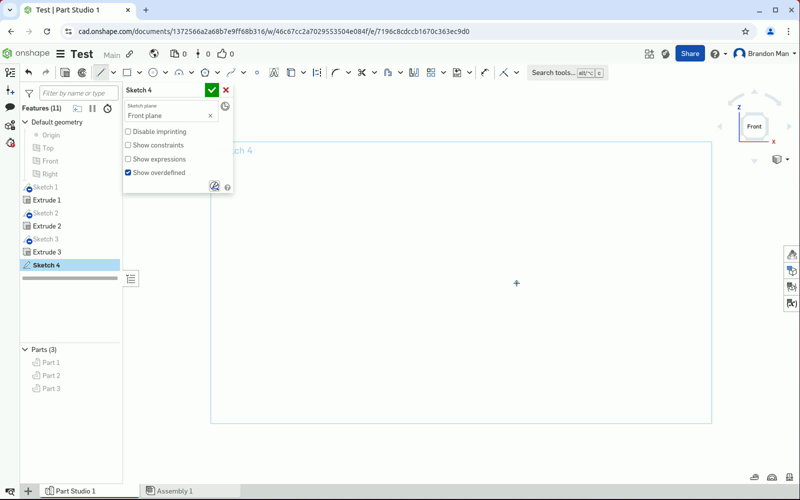
key_down(shift)
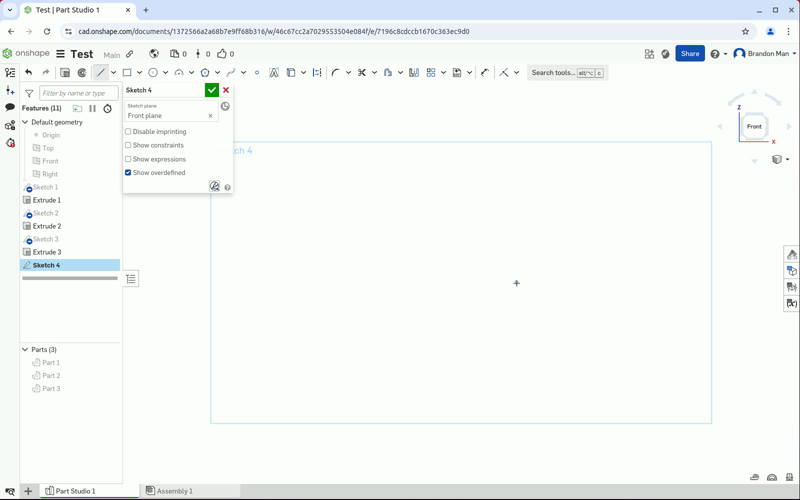
mouse_move(546, 282)
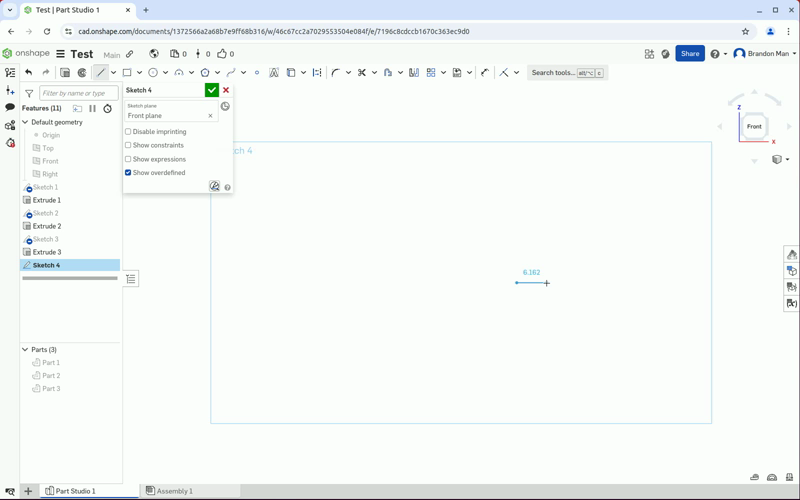
mouse_move(573, 282)
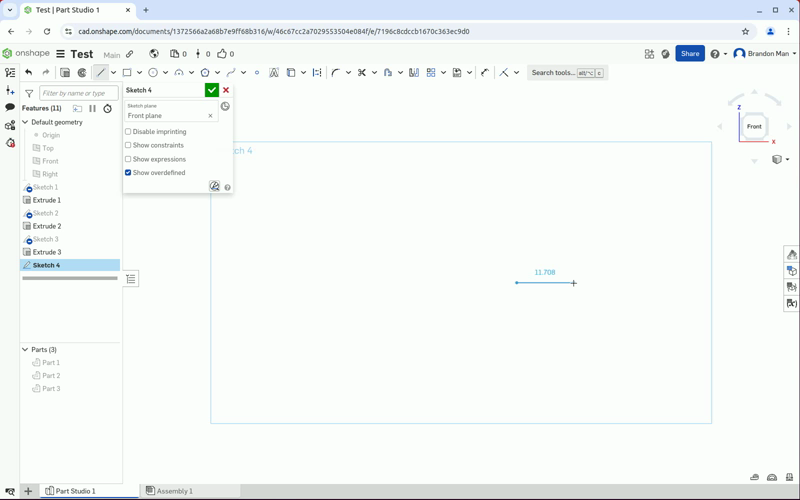
click(573, 282)
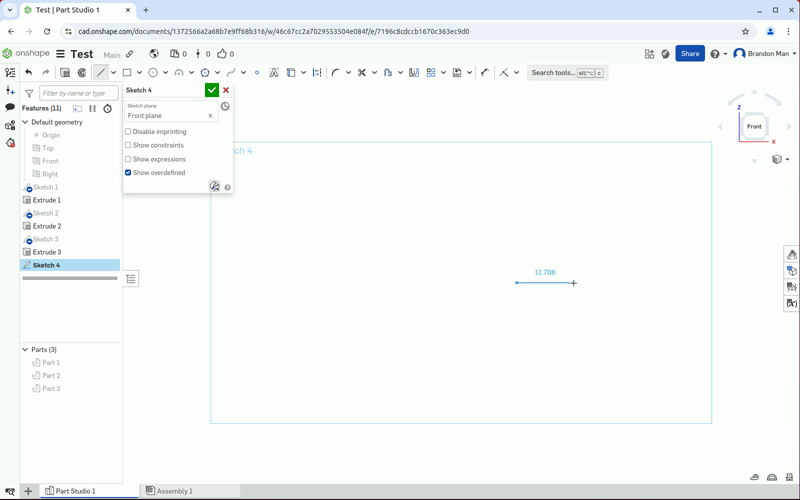
key_up(shift)
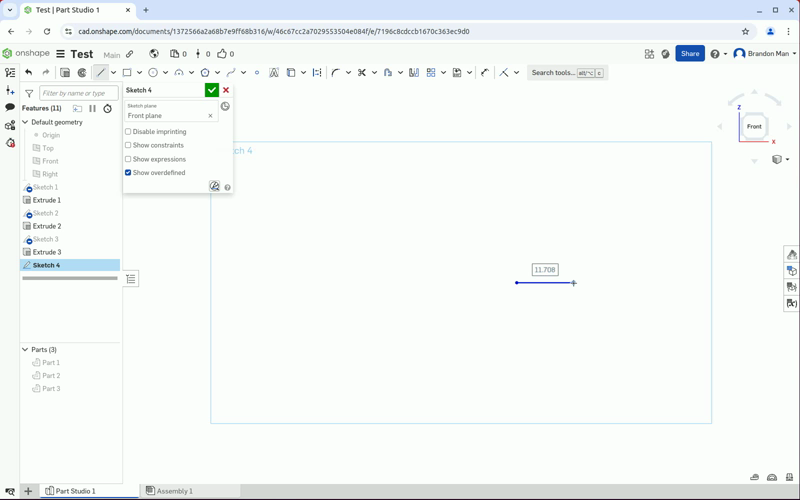
key_down(shift)
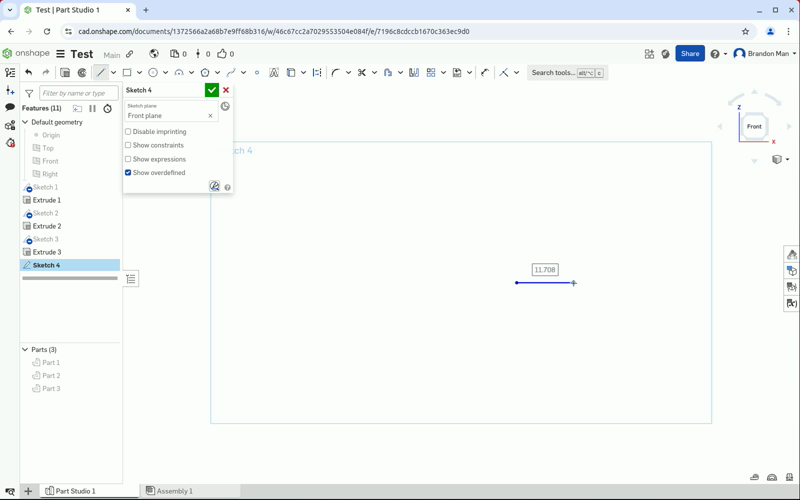
mouse_move(589, 282)
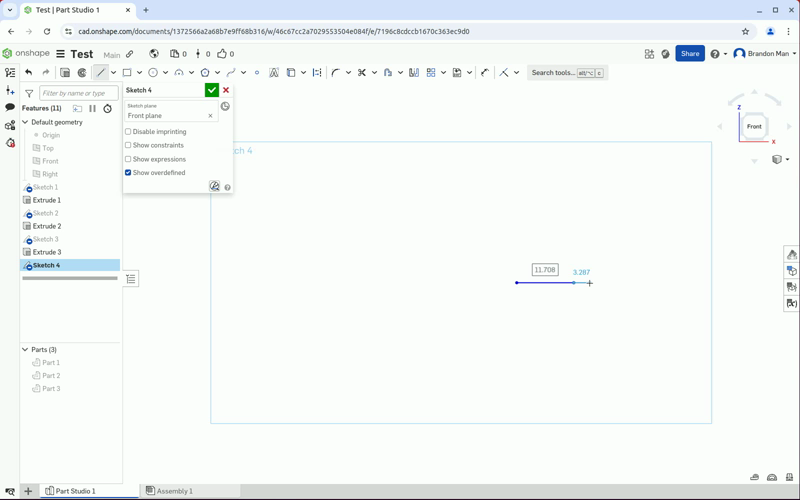
mouse_move(573, 226)
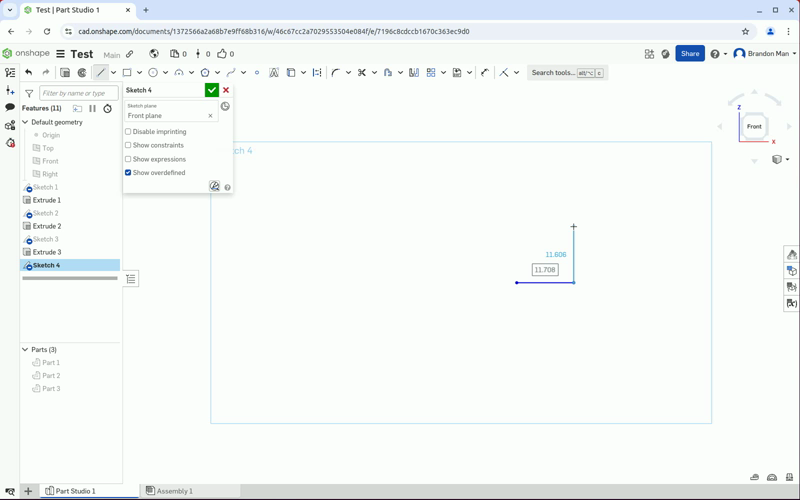
click(573, 226)
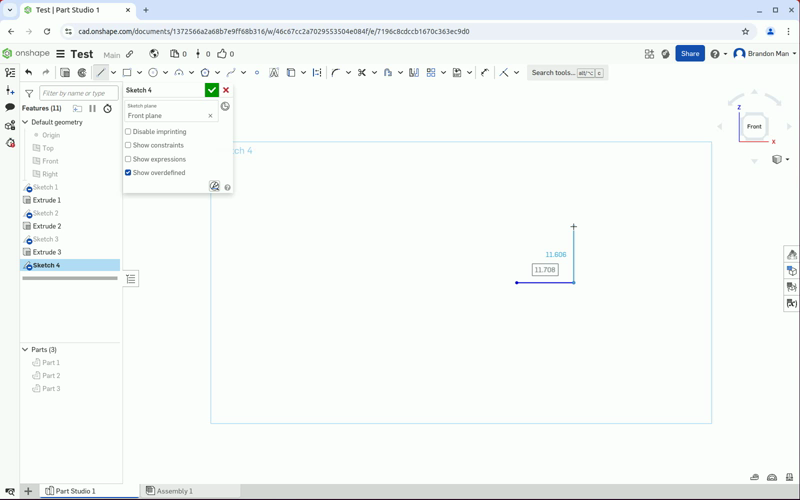
key_up(shift)
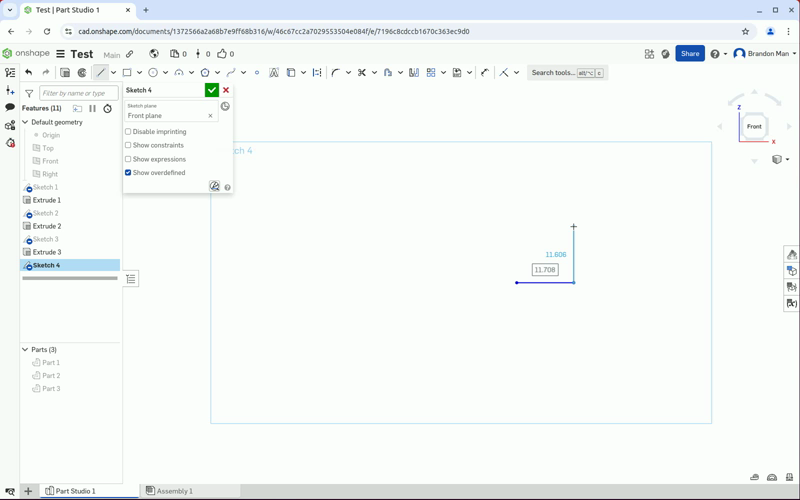
key_down(shift)
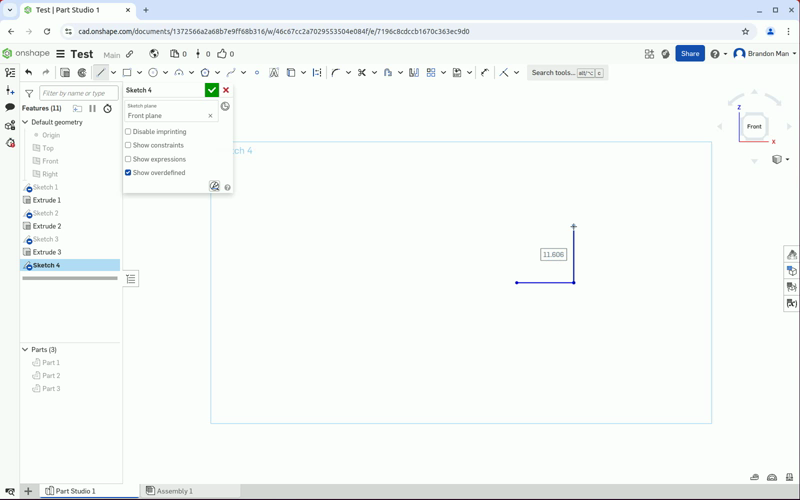
mouse_move(589, 226)
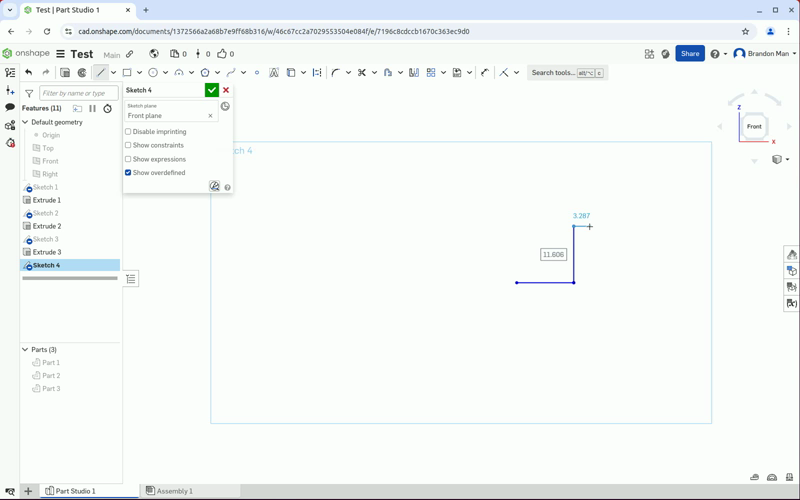
mouse_move(516, 226)
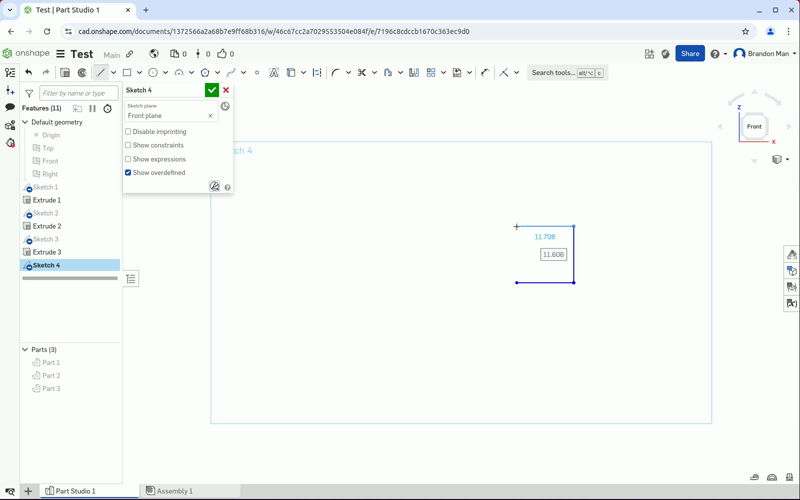
click(516, 226)
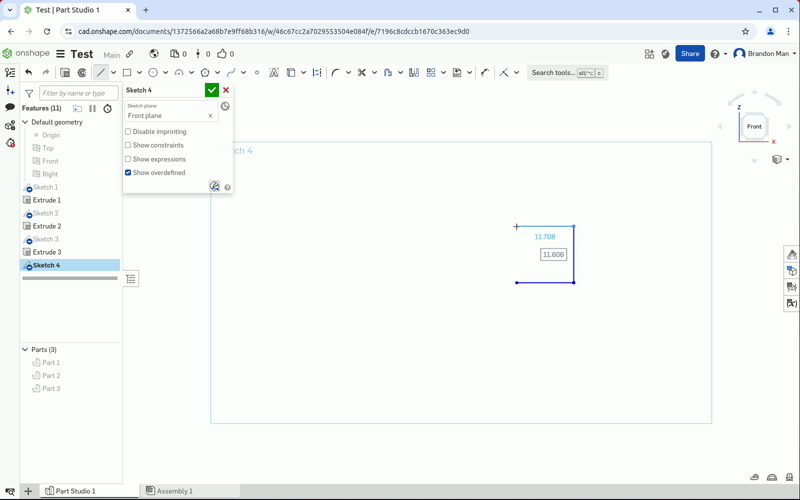
key_up(shift)
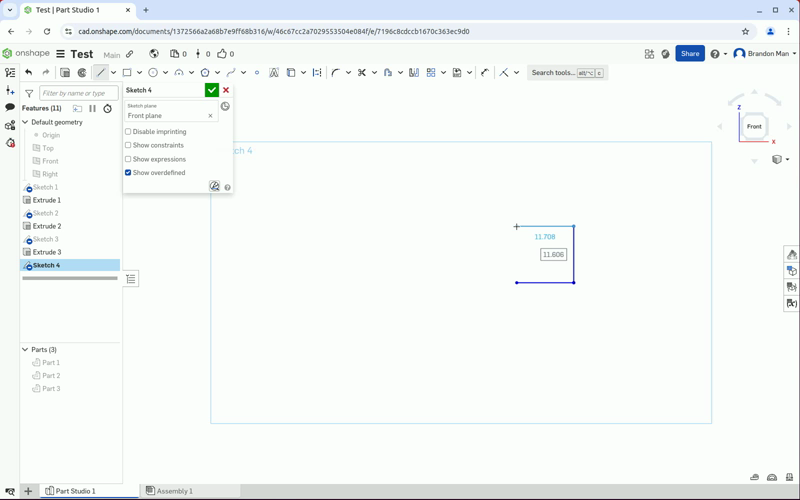
mouse_move(546, 226)
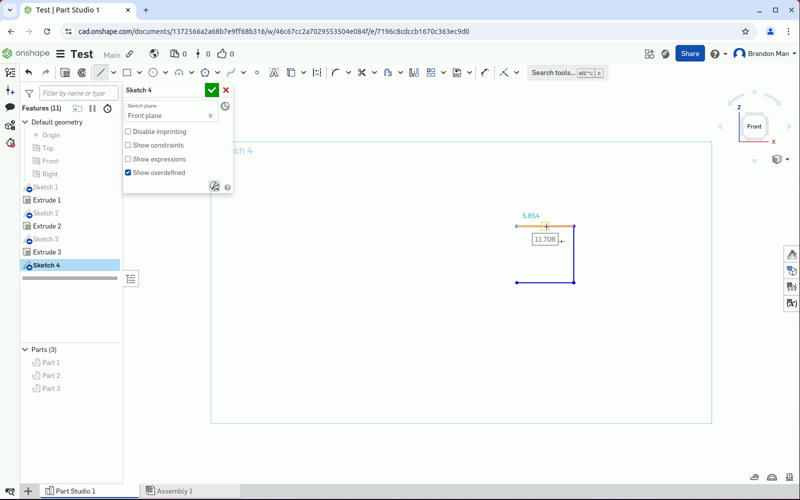
key_down(shift)
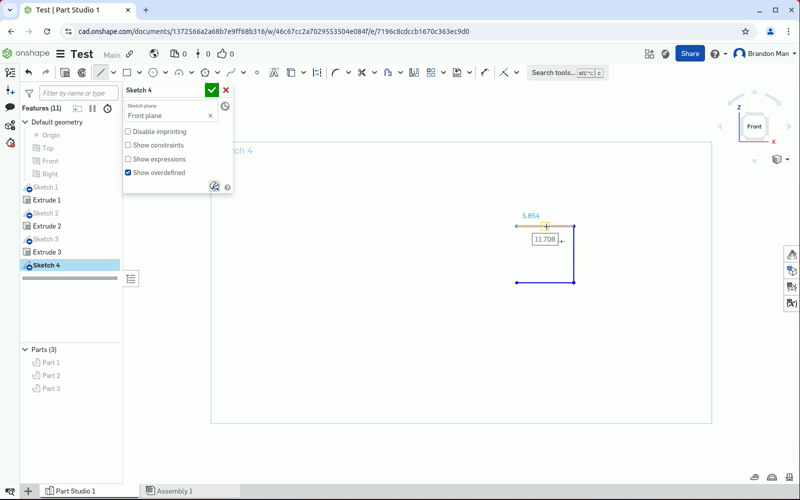
mouse_move(516, 282)
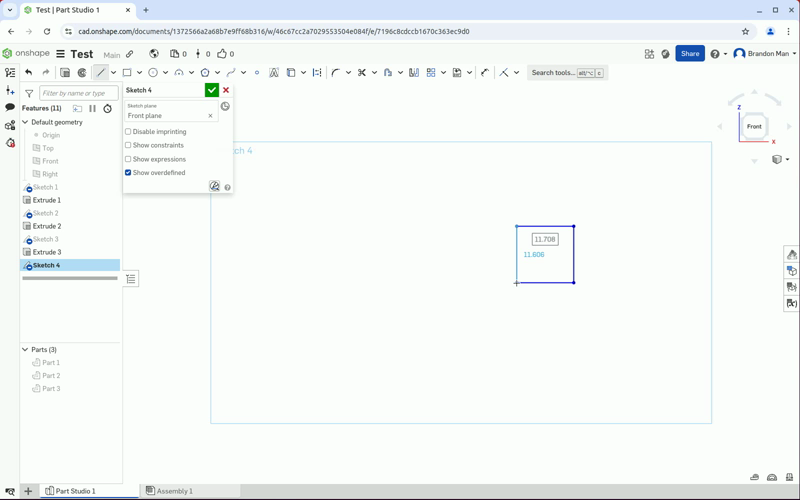
key_up(shift)
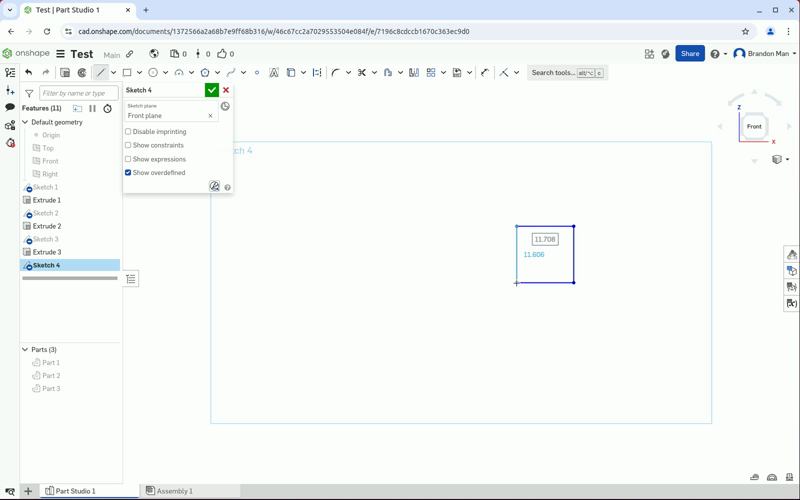
click(516, 282)
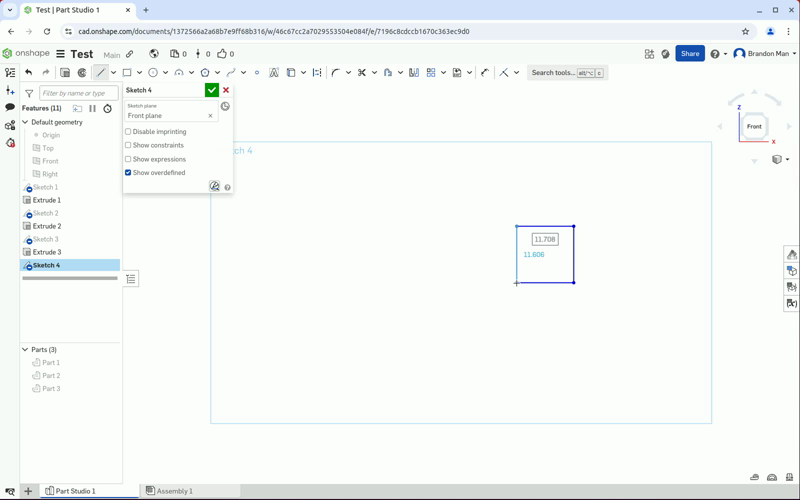
key(esc)
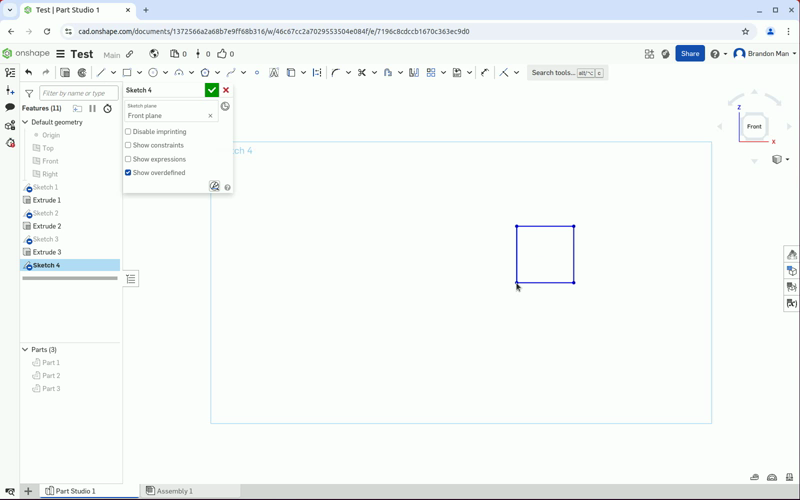
mouse_move(533, 245)
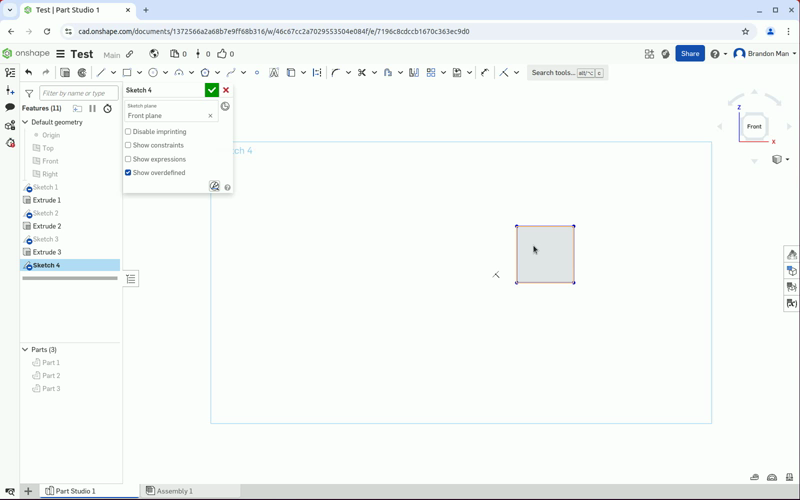
click(533, 245)
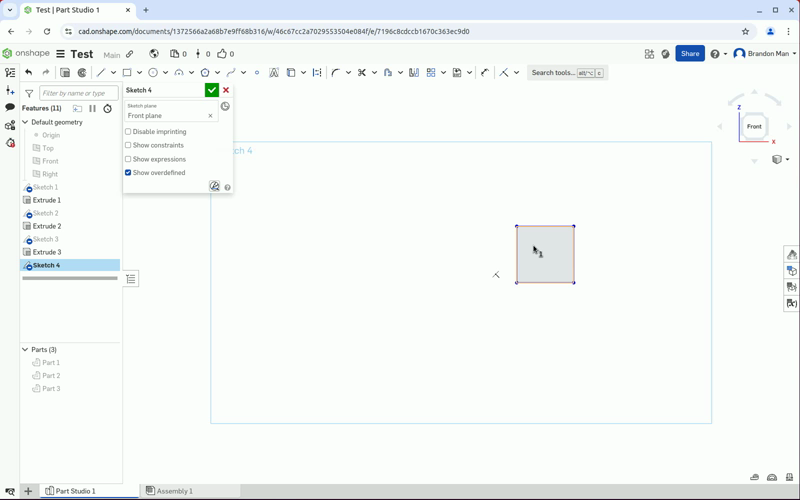
mouse_move(73, 352)
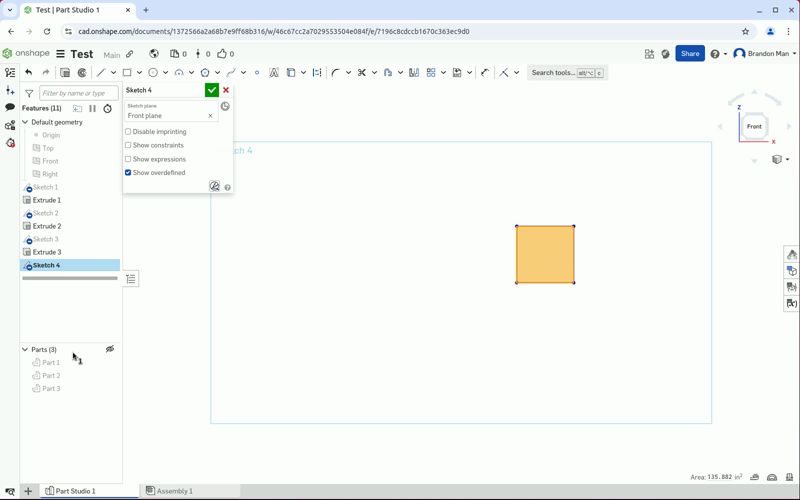
key(shift+y)
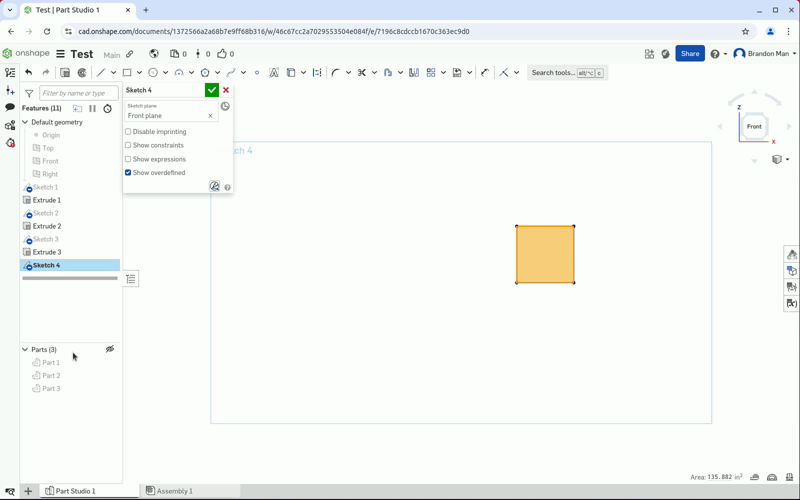
key(shift+e)
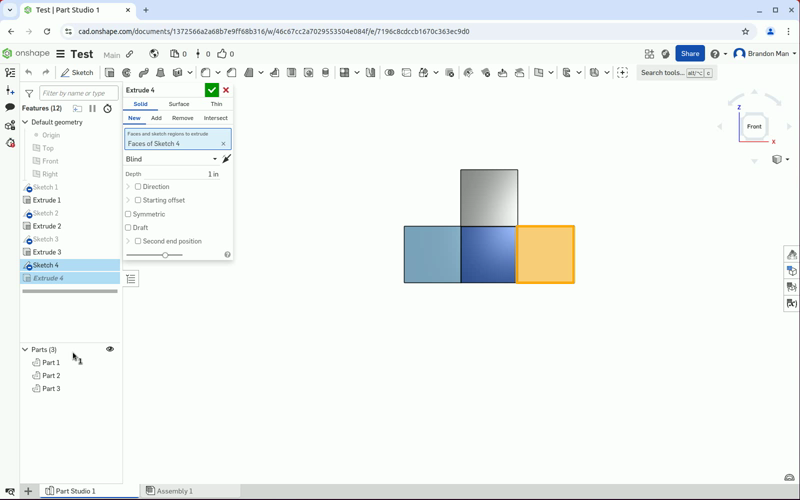
mouse_move(143, 106)
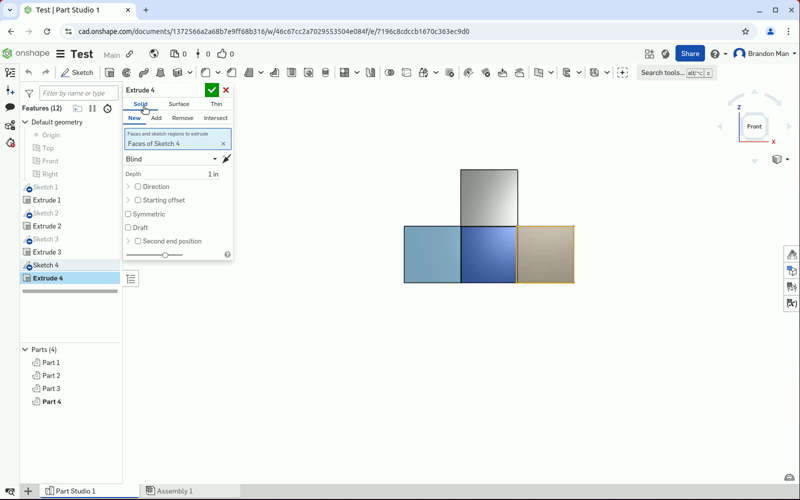
click(143, 106)
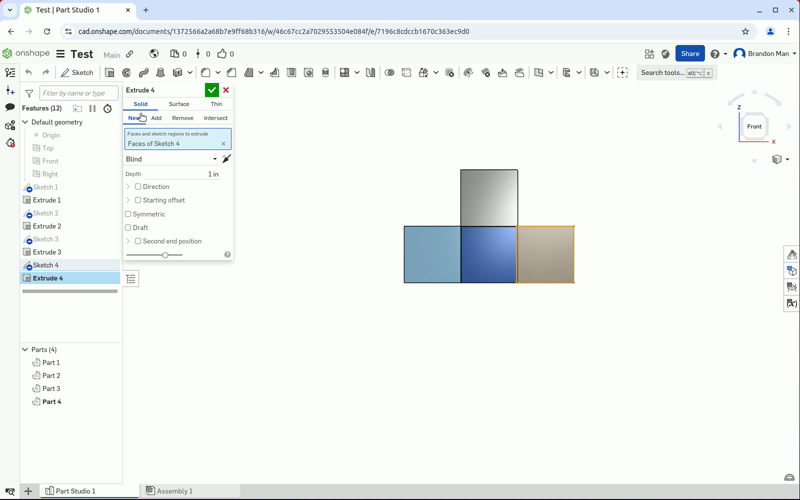
mouse_move(137, 120)
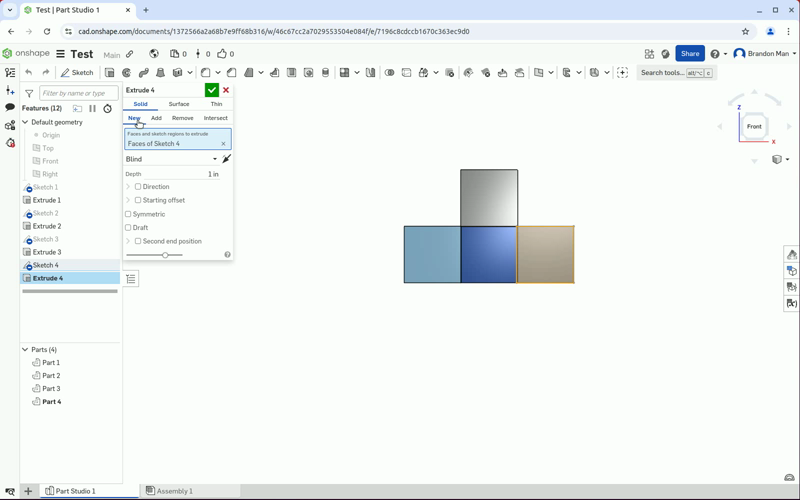
click(137, 120)
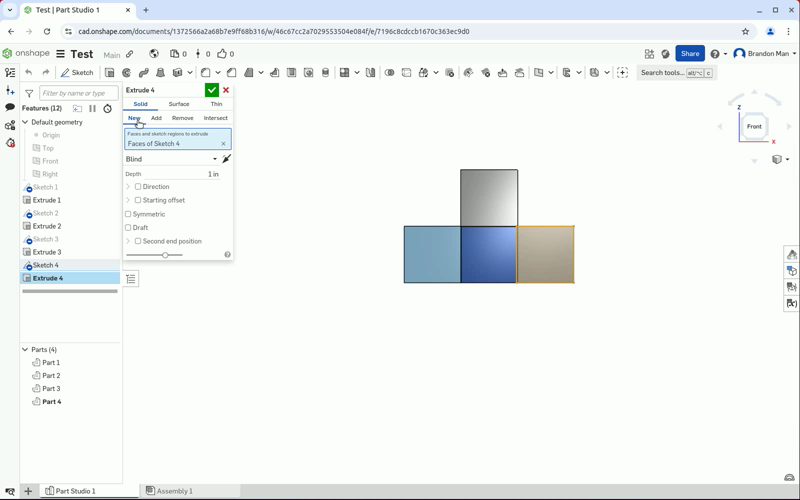
key(tab, 4)
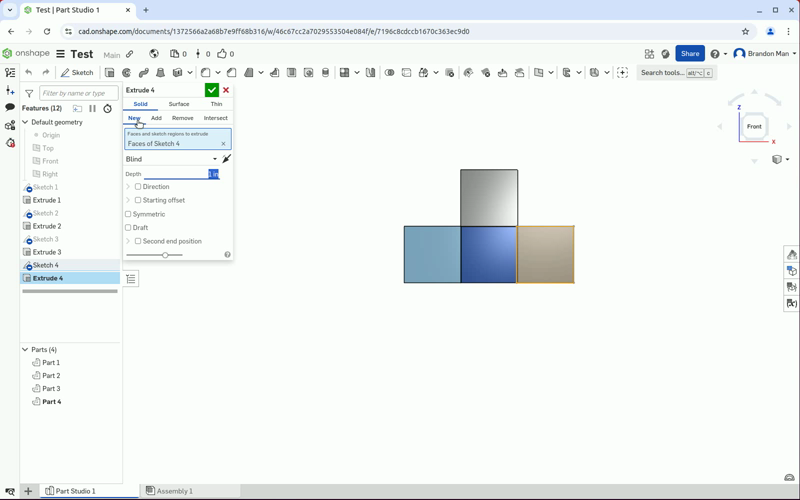
text(11.554)
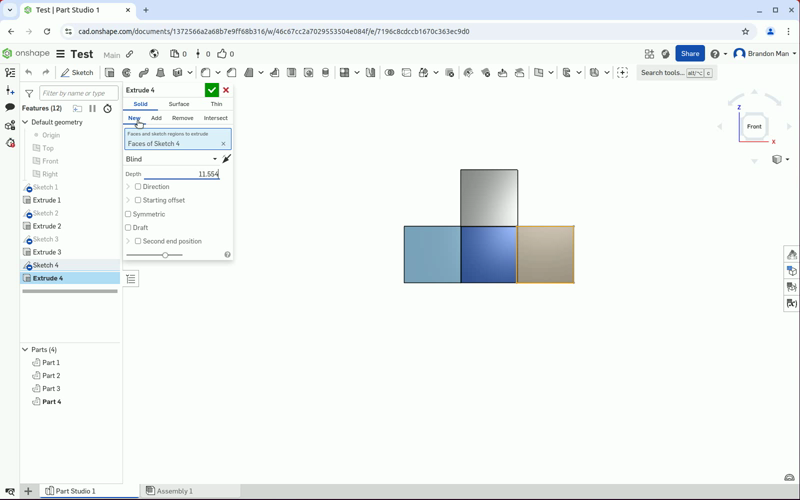
key(enter)
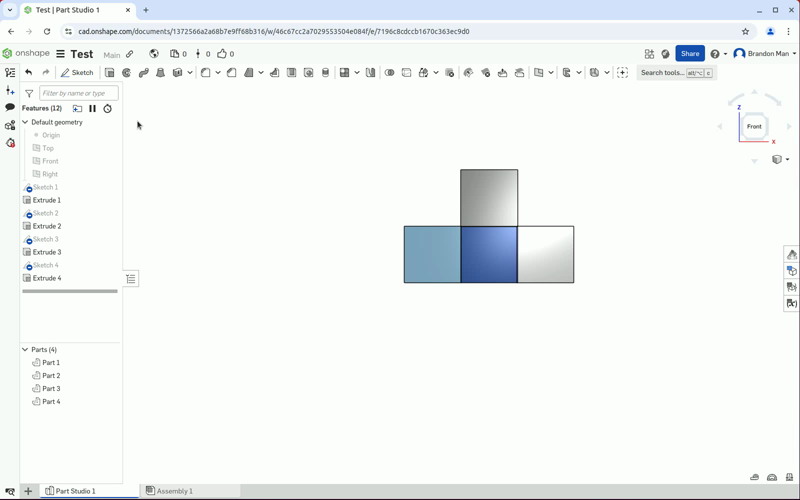
key(shift+h)
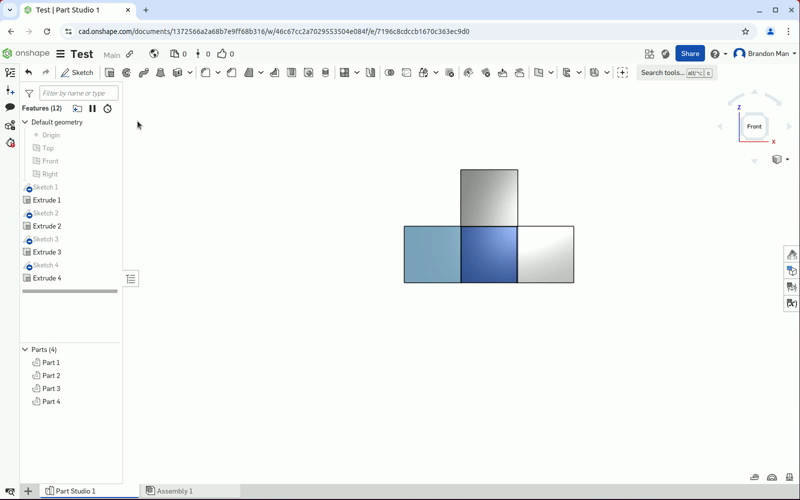
key(shift+h)
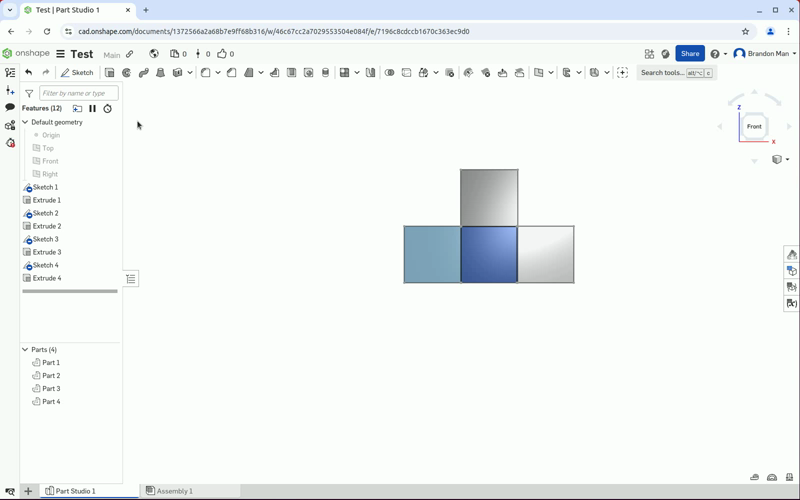
key(shift+7)
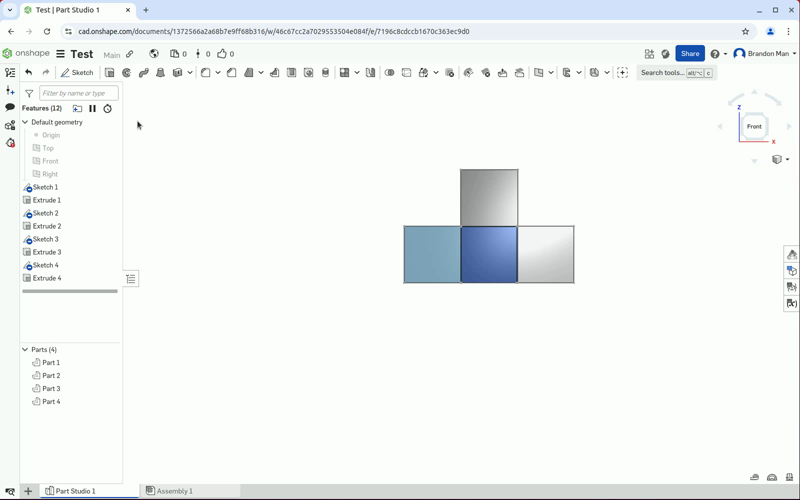
key(left, 2)
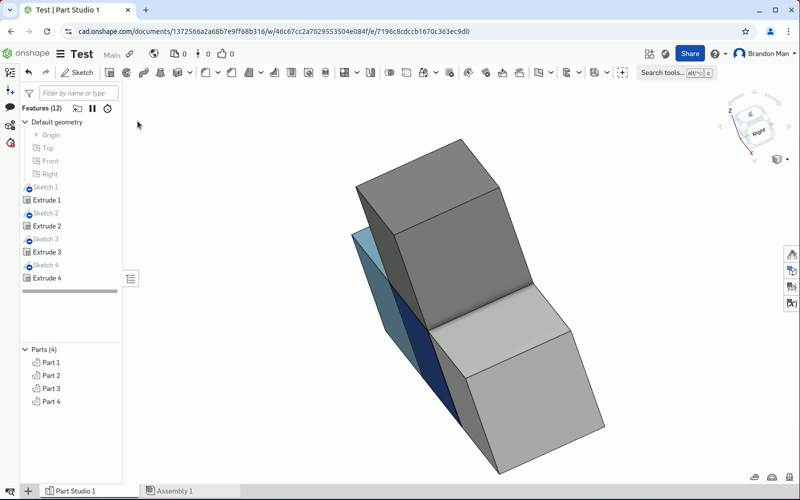
key(down, 2)
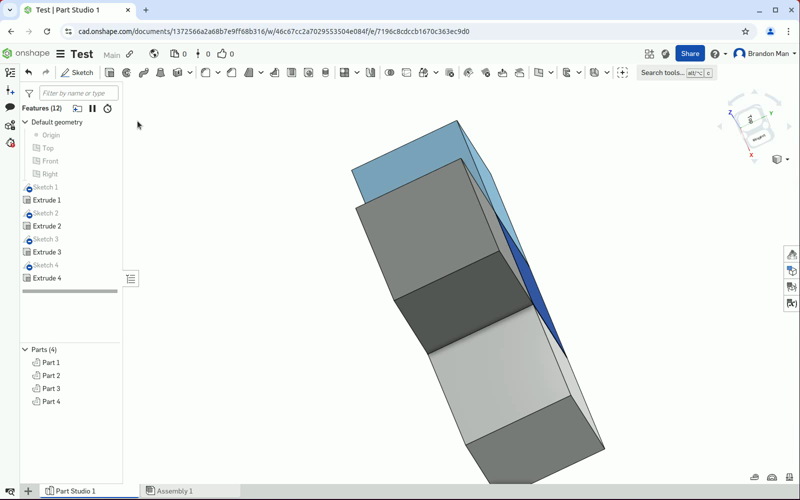
key(up, 2)
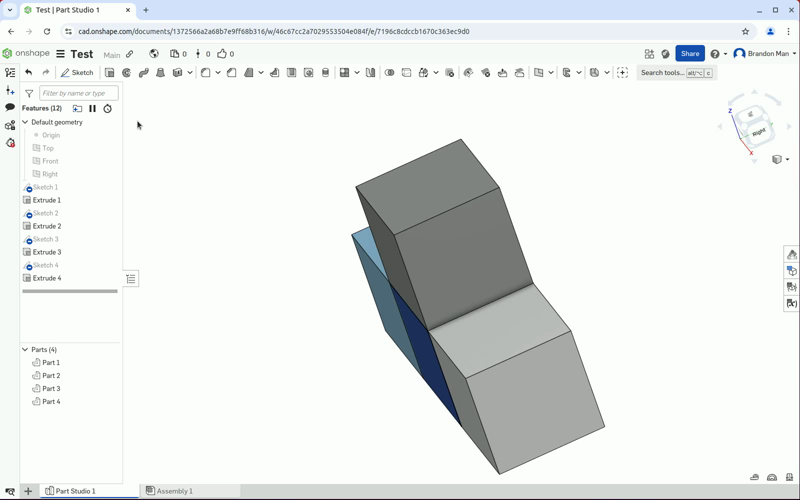
key(right, 2)
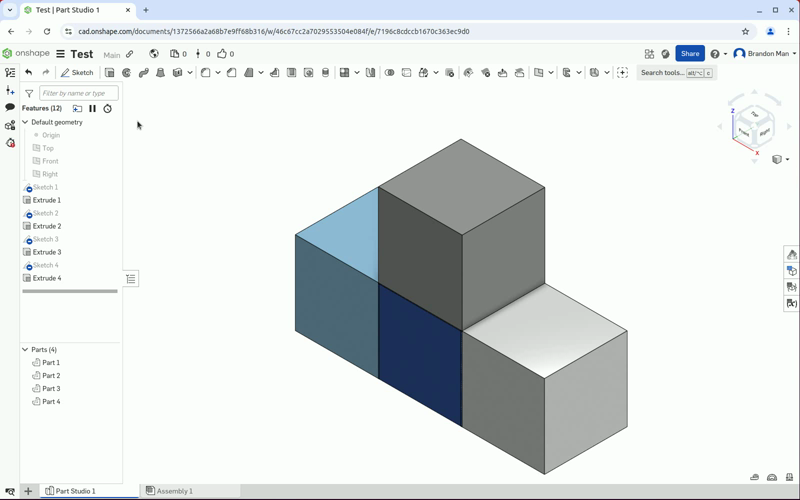
mouse_move(73, 189)
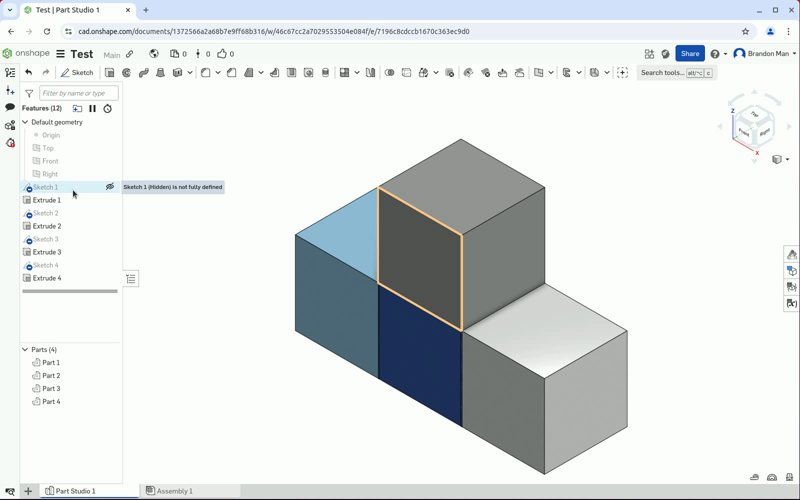
click(73, 189)